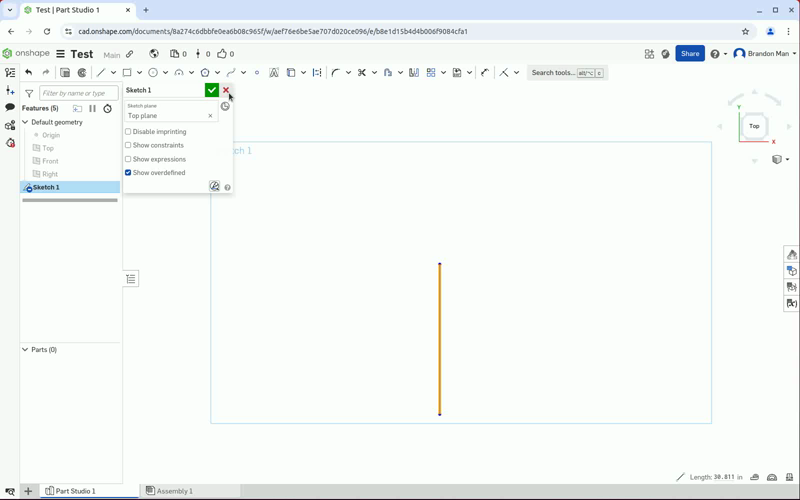
key(shift+h)
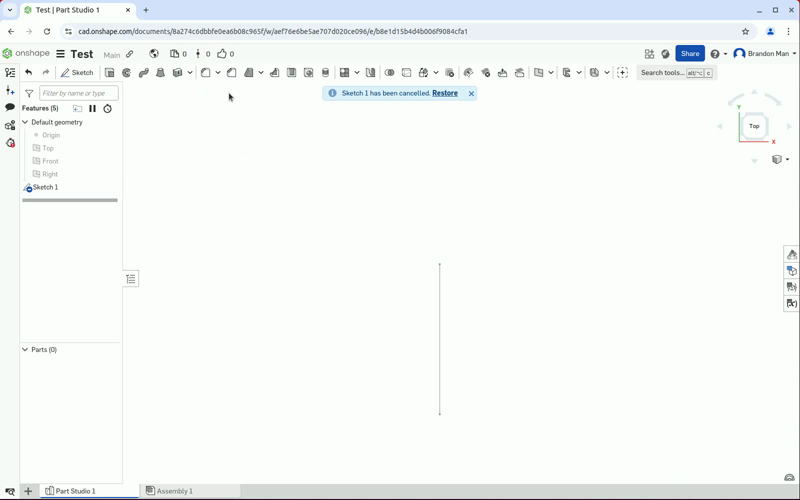
key(shift+s)
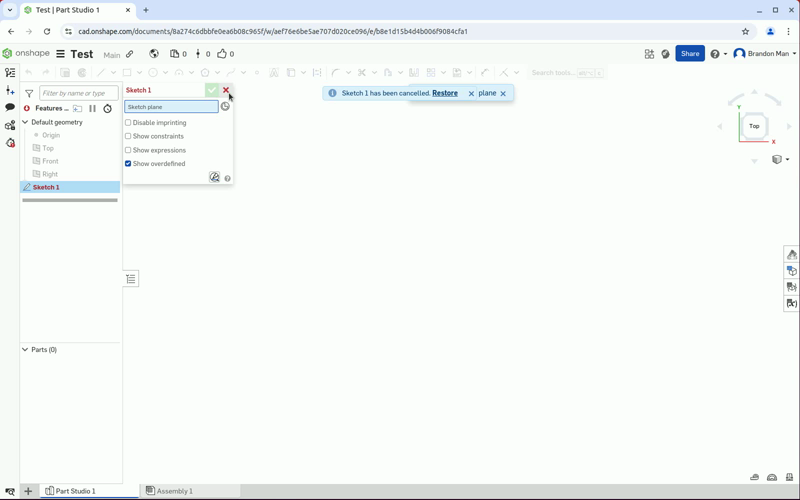
mouse_move(73, 150)
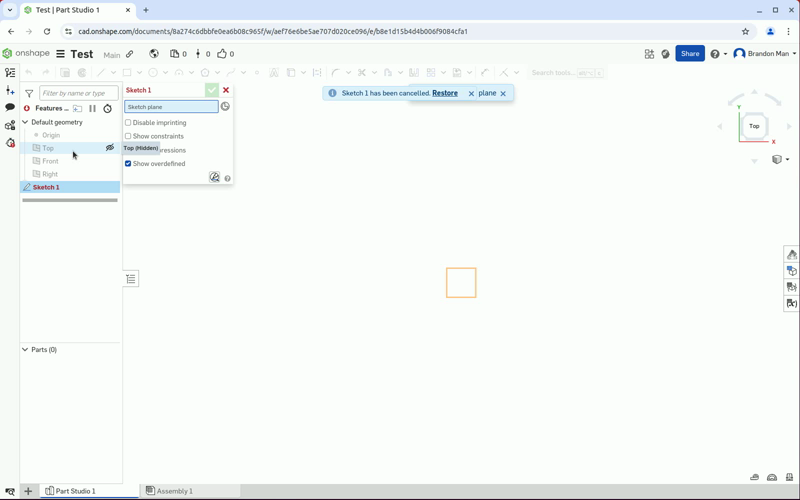
click(73, 150)
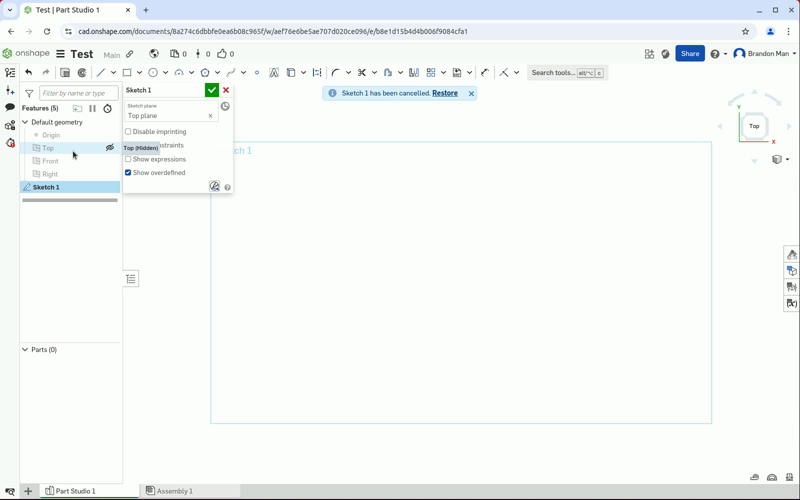
mouse_move(73, 352)
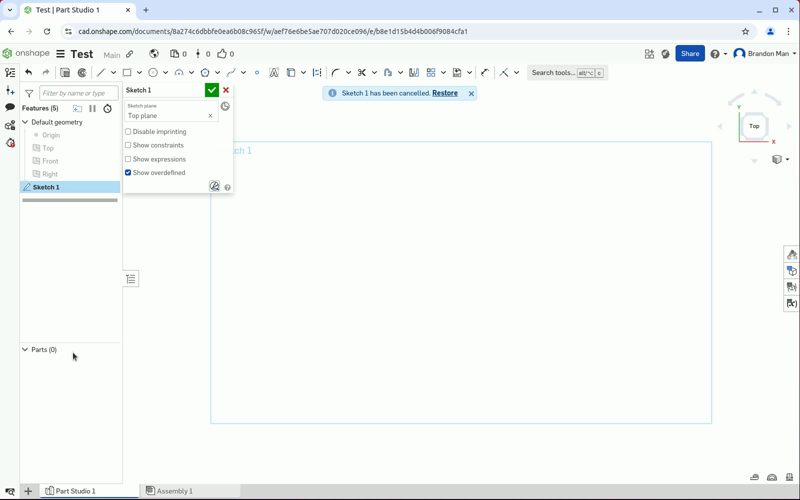
key(y)
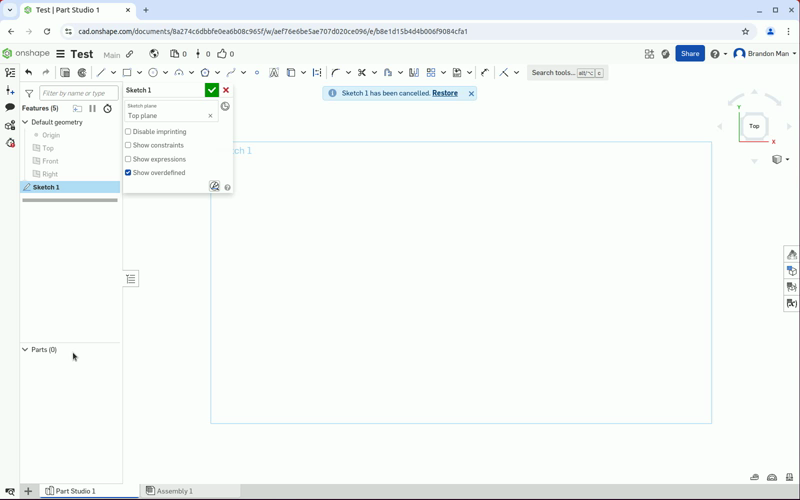
key(l)
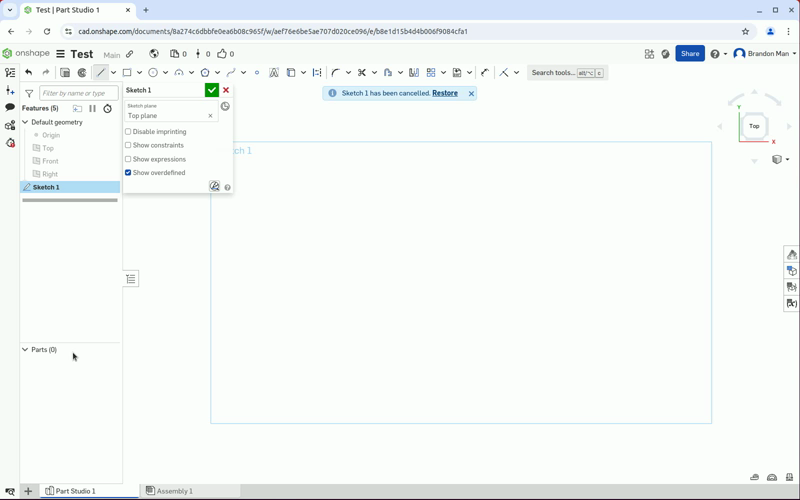
key_down(shift)
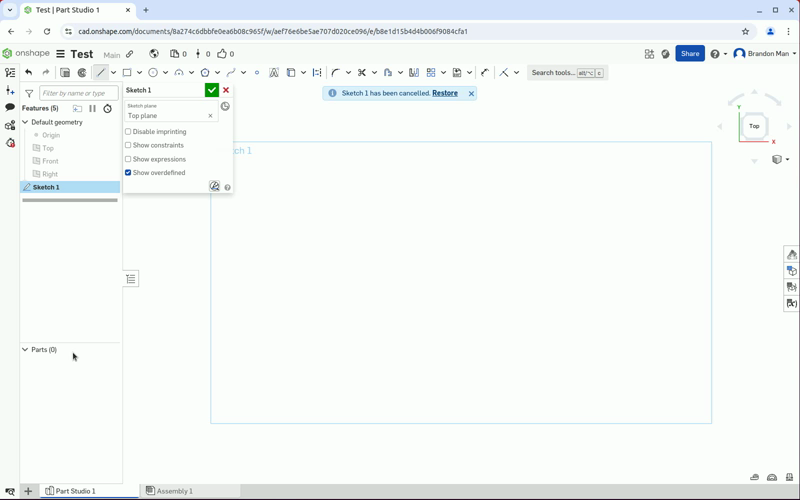
mouse_move(432, 395)
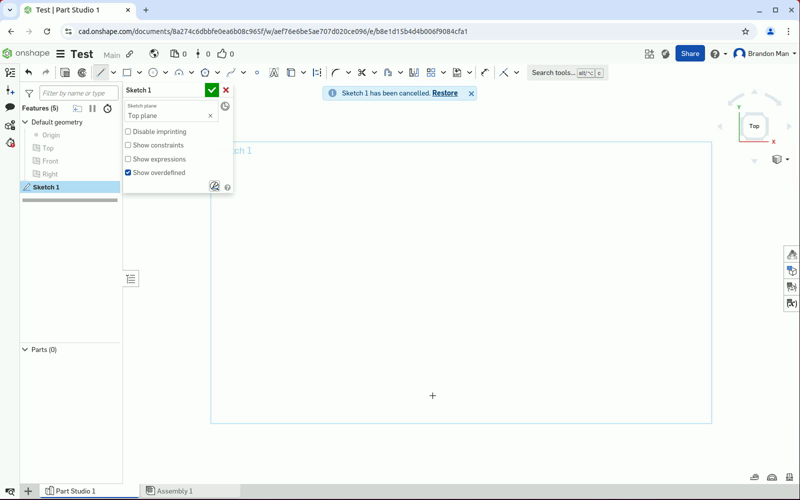
click(432, 395)
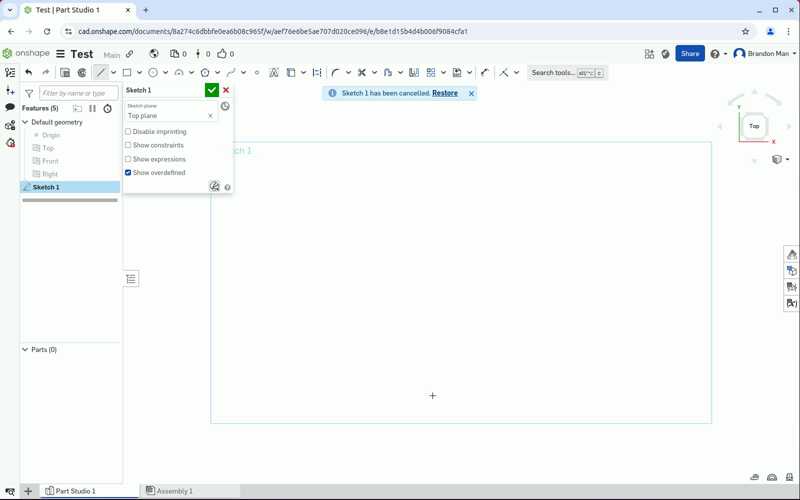
key_up(shift)
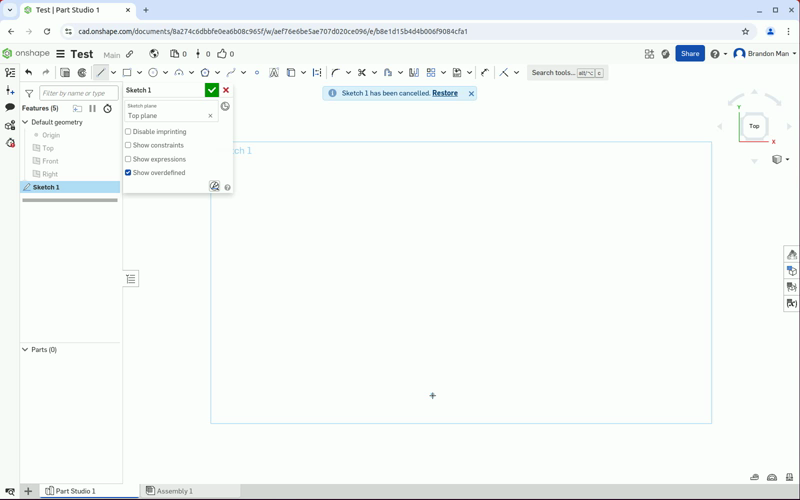
key_down(shift)
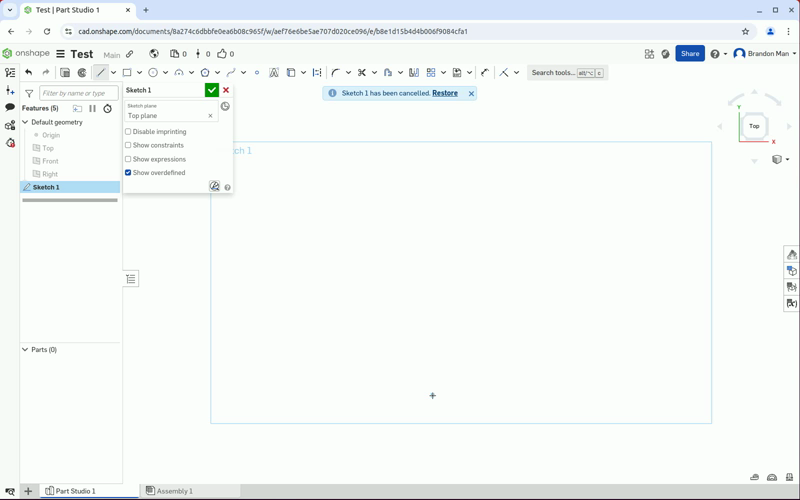
mouse_move(462, 395)
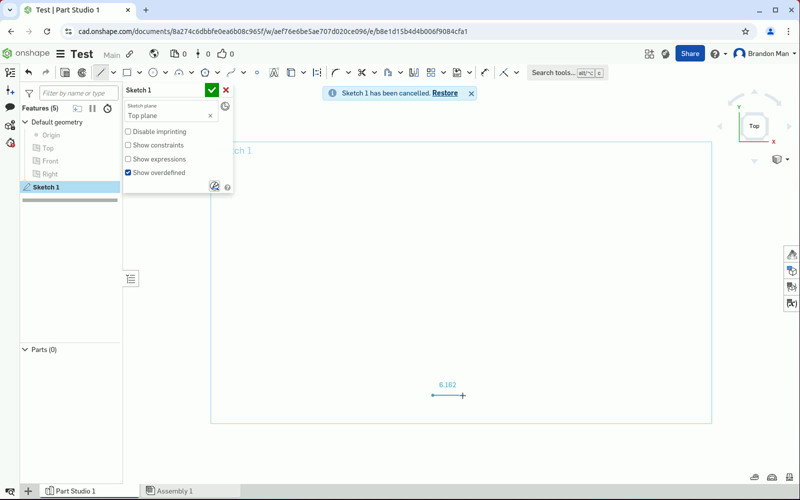
mouse_move(489, 395)
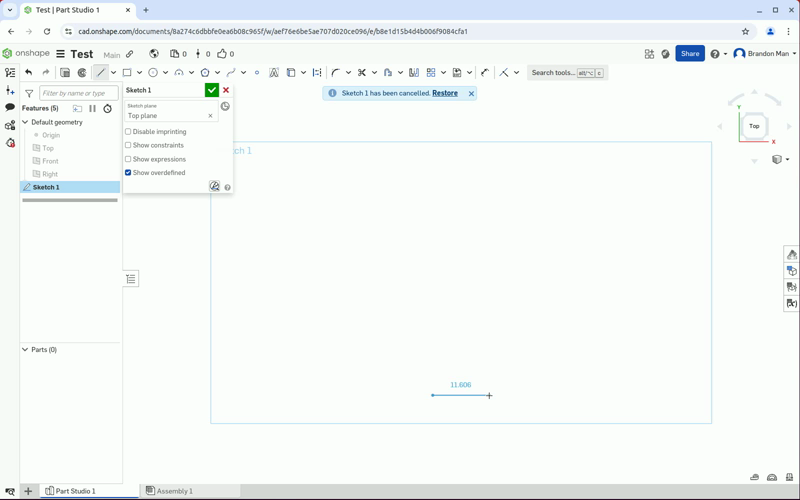
click(489, 395)
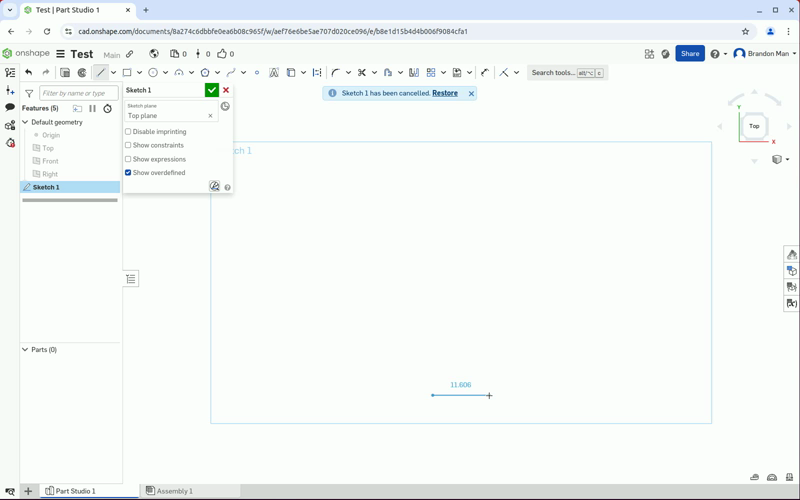
key_up(shift)
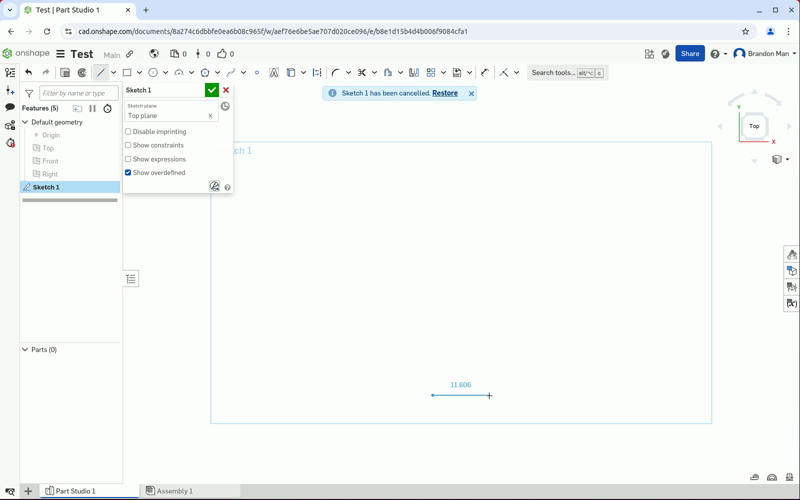
key_down(shift)
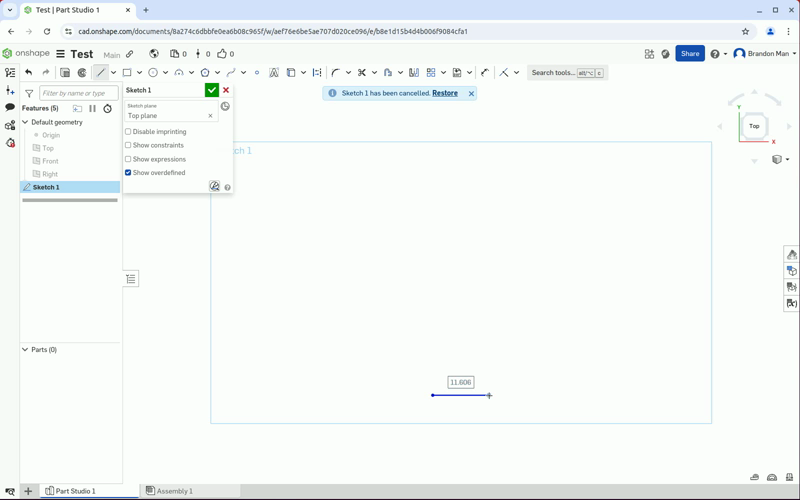
mouse_move(489, 282)
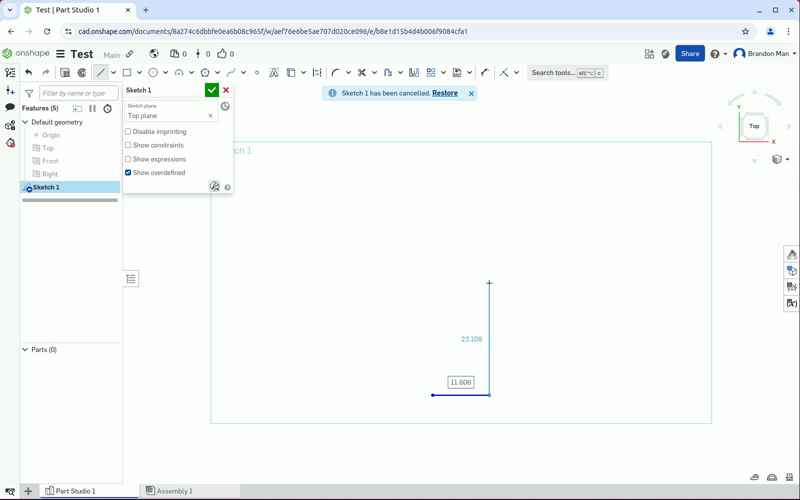
click(489, 282)
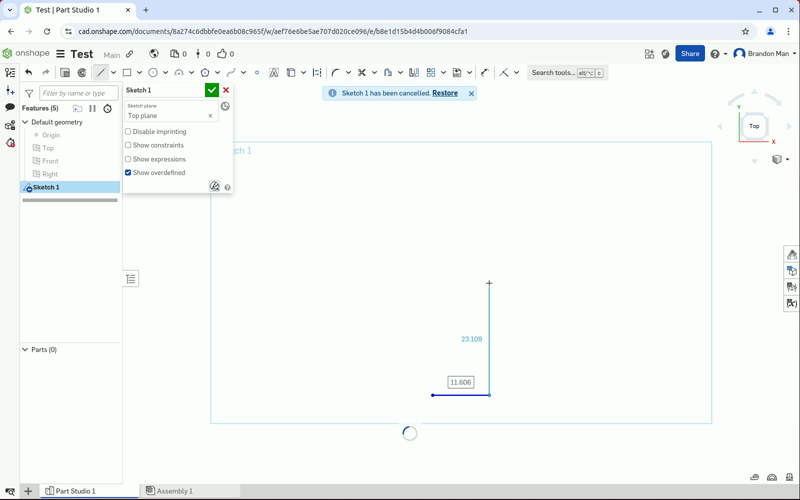
key_up(shift)
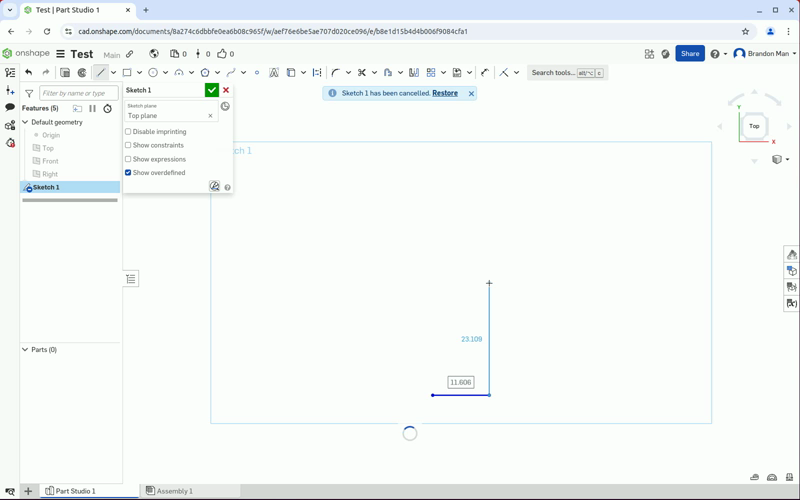
key_down(shift)
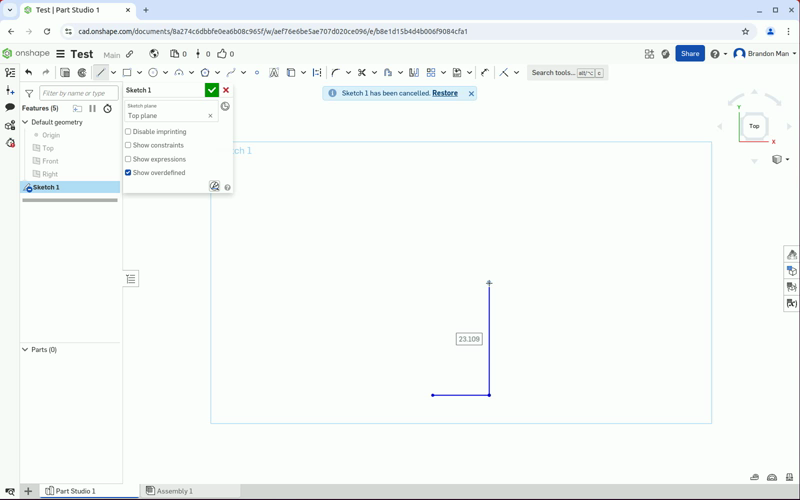
mouse_move(519, 282)
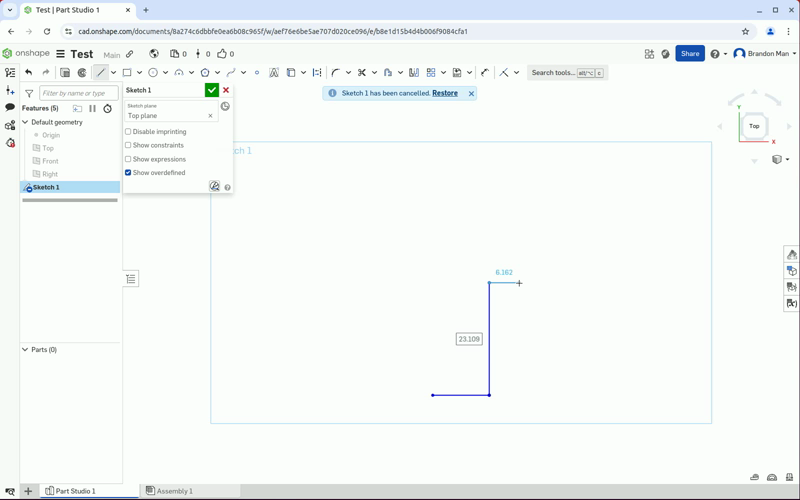
mouse_move(432, 282)
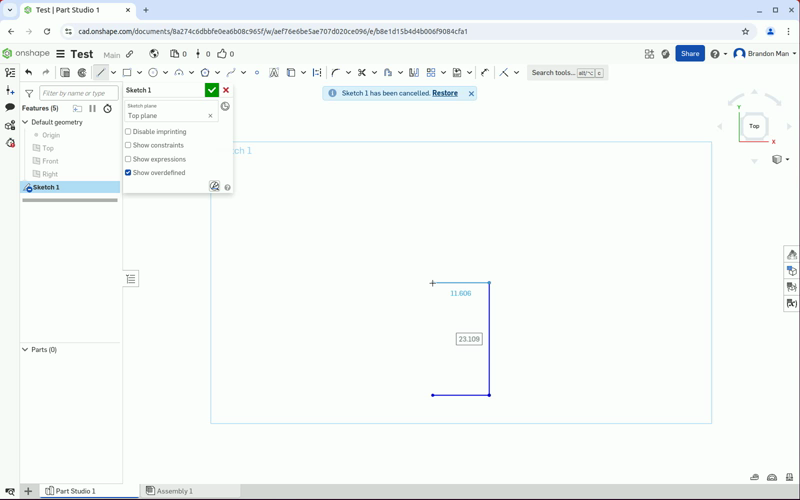
click(432, 282)
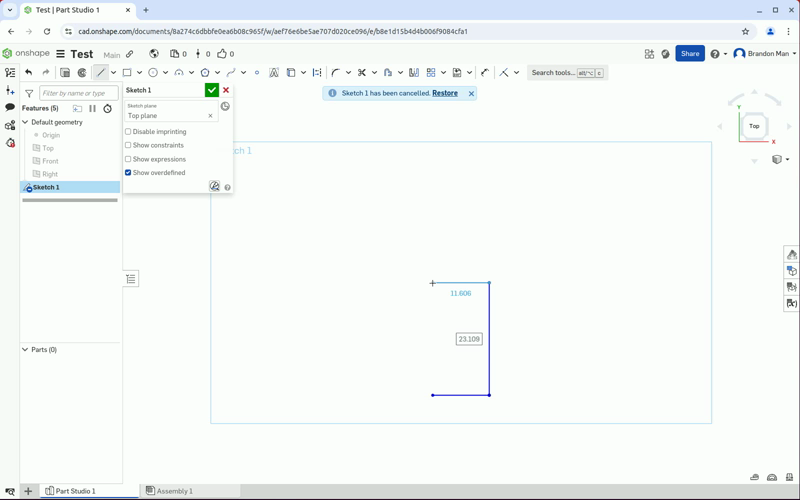
key_up(shift)
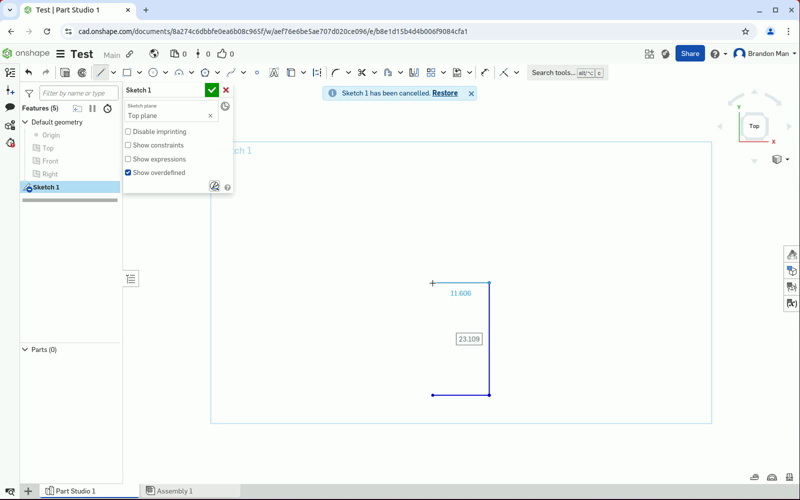
key_down(shift)
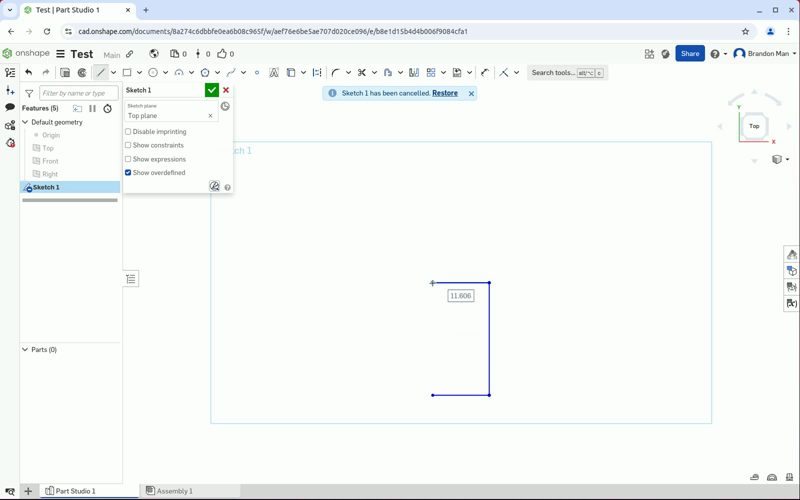
mouse_move(432, 395)
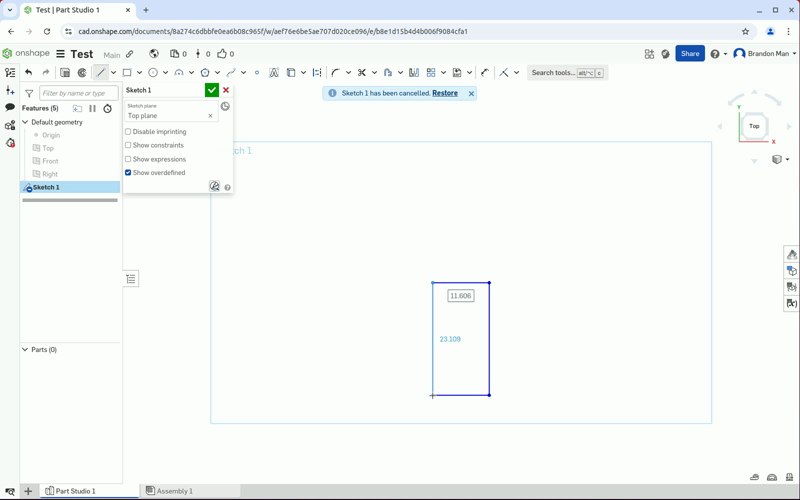
key_up(shift)
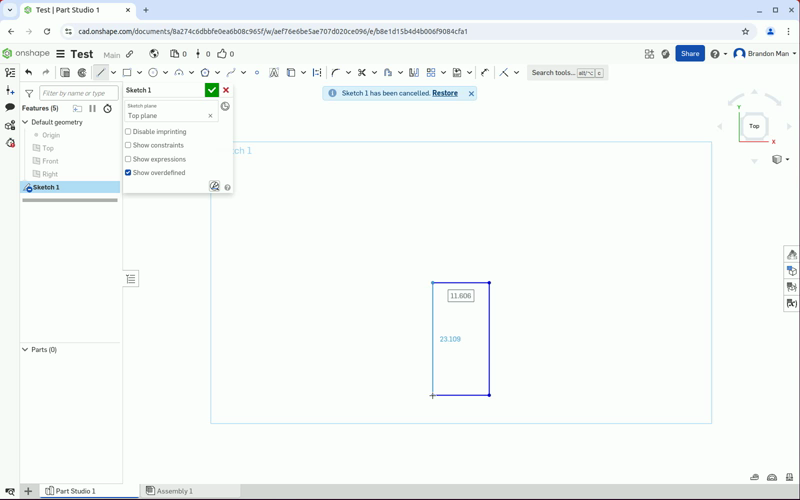
click(432, 395)
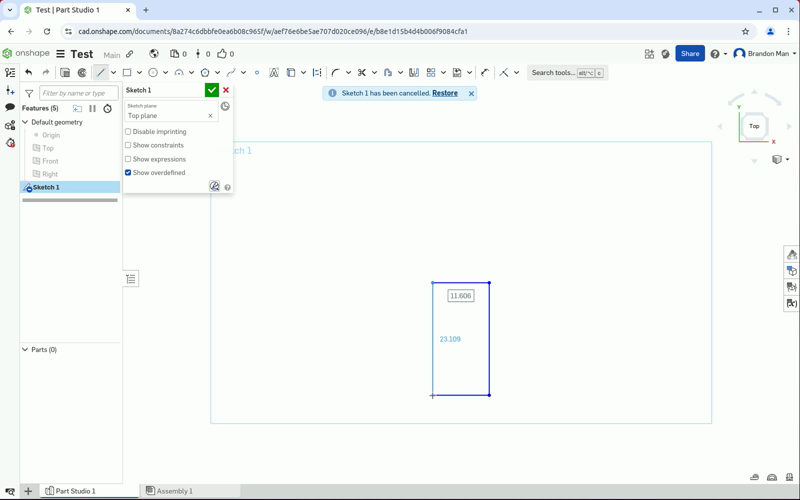
key(esc)
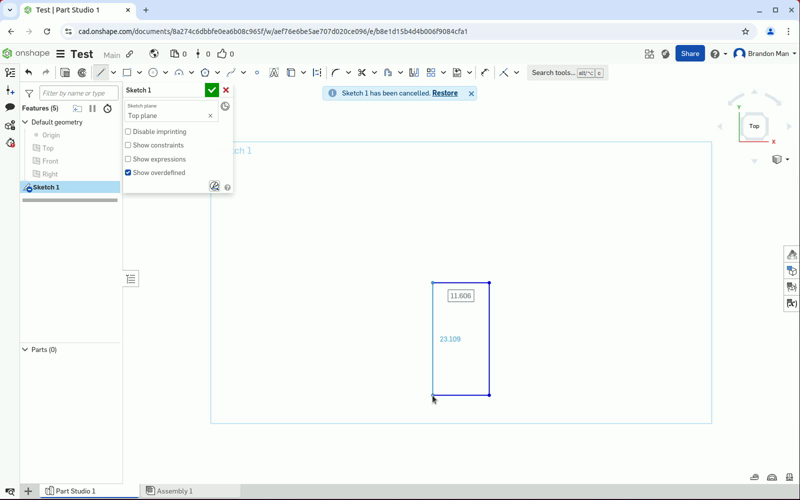
mouse_move(480, 335)
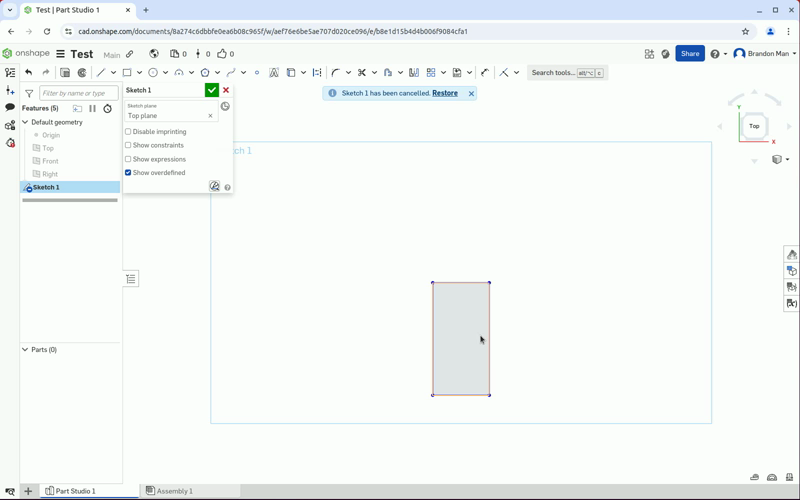
click(480, 335)
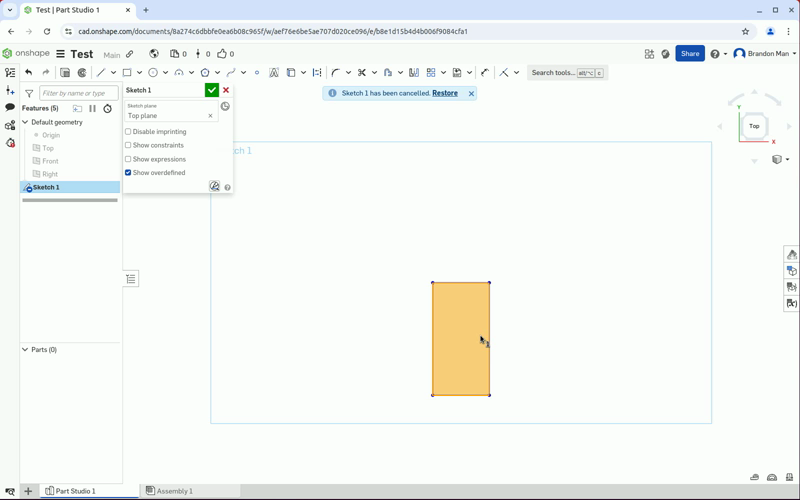
mouse_move(73, 352)
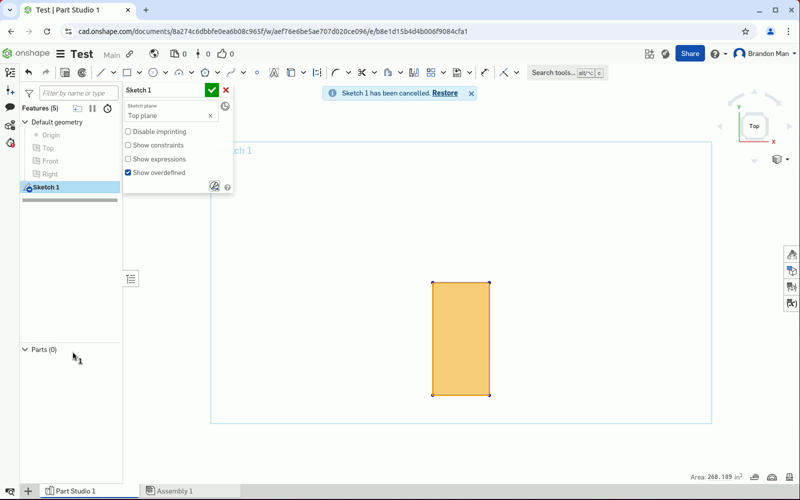
key(shift+y)
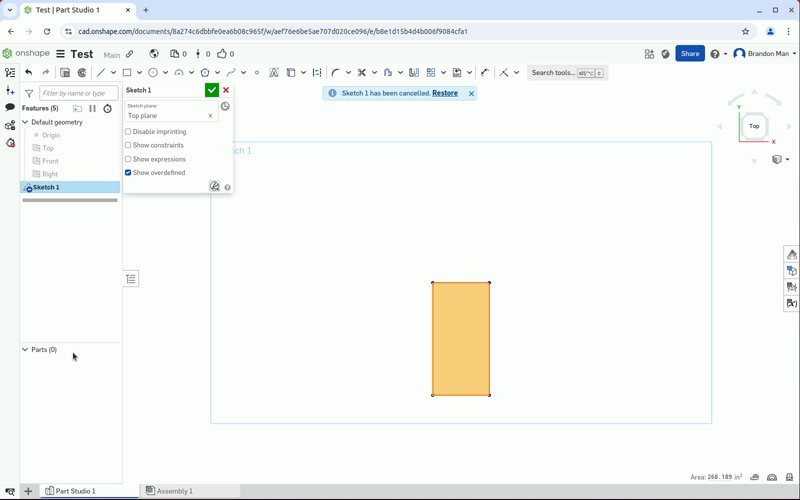
key(shift+e)
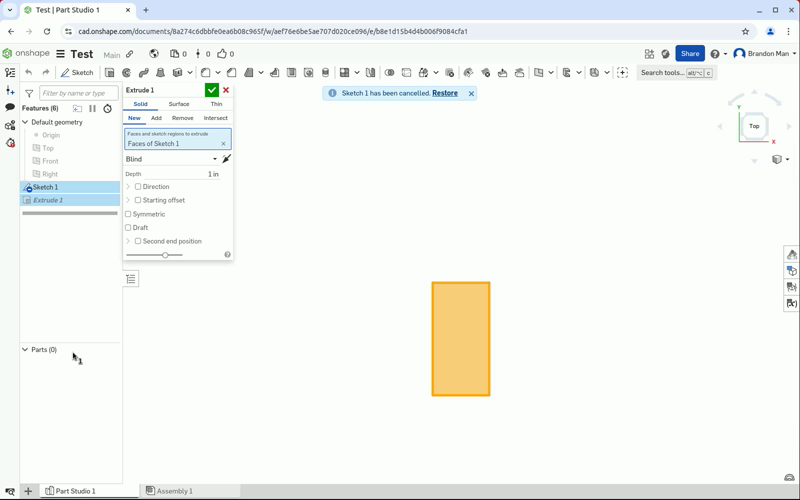
mouse_move(143, 106)
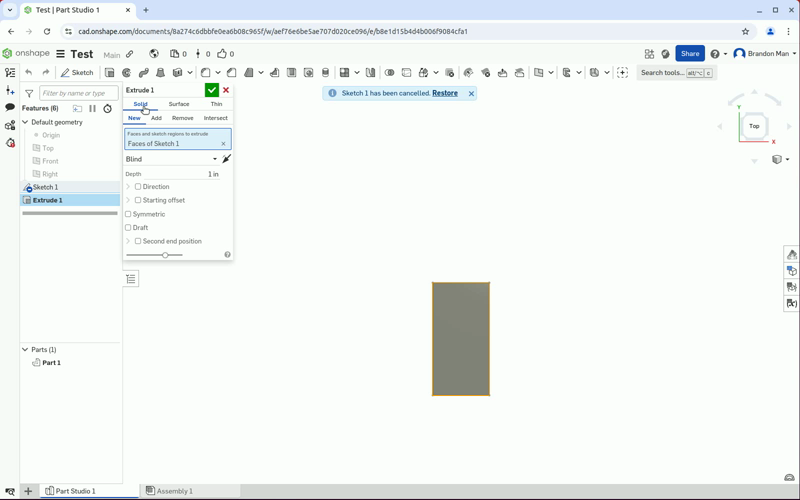
click(143, 106)
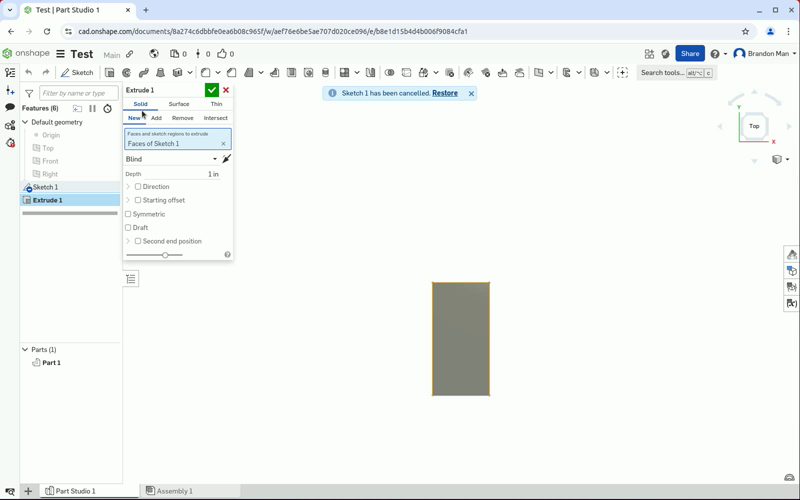
mouse_move(137, 120)
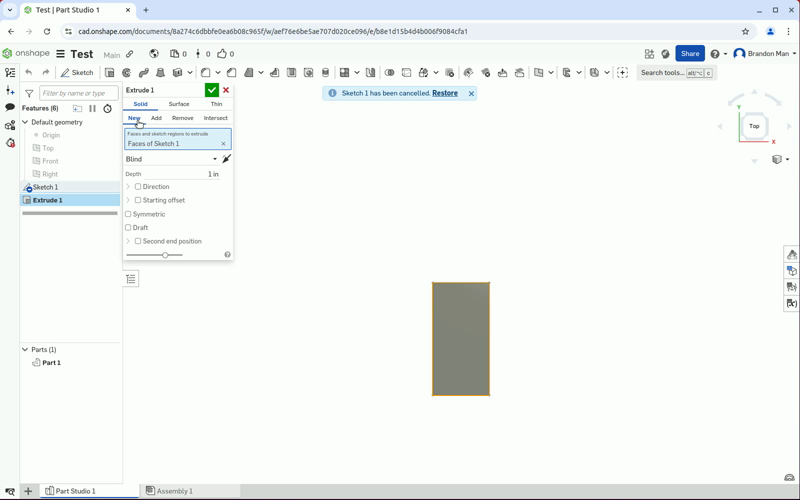
click(137, 120)
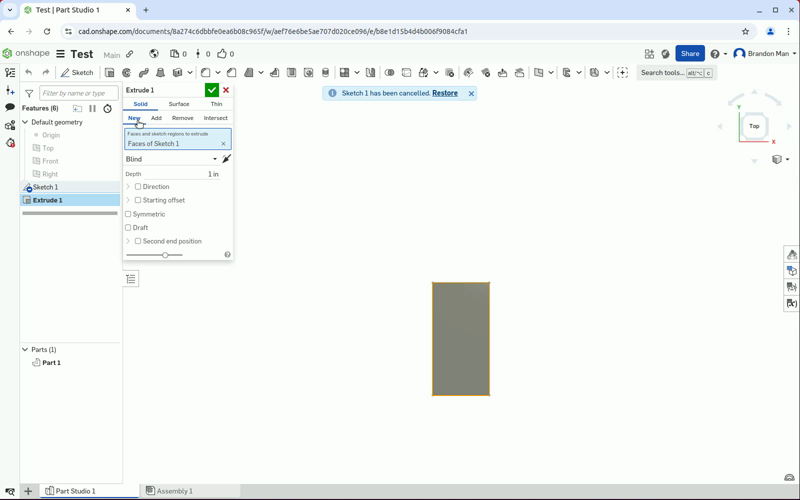
key(tab, 4)
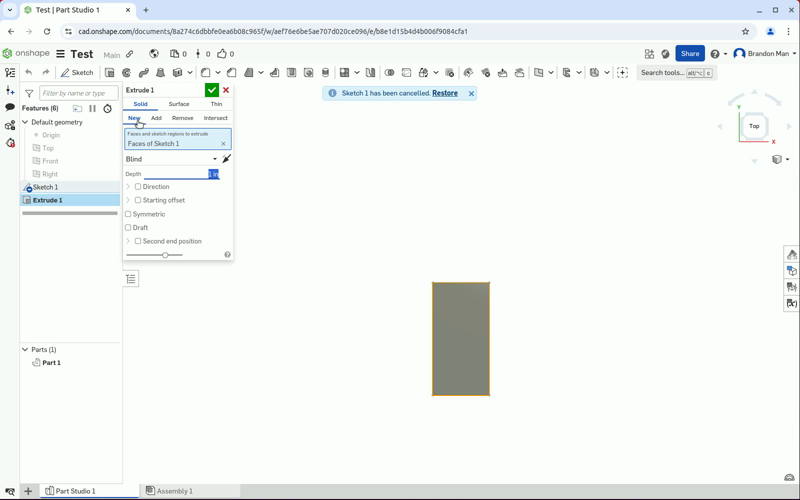
text(1.685)
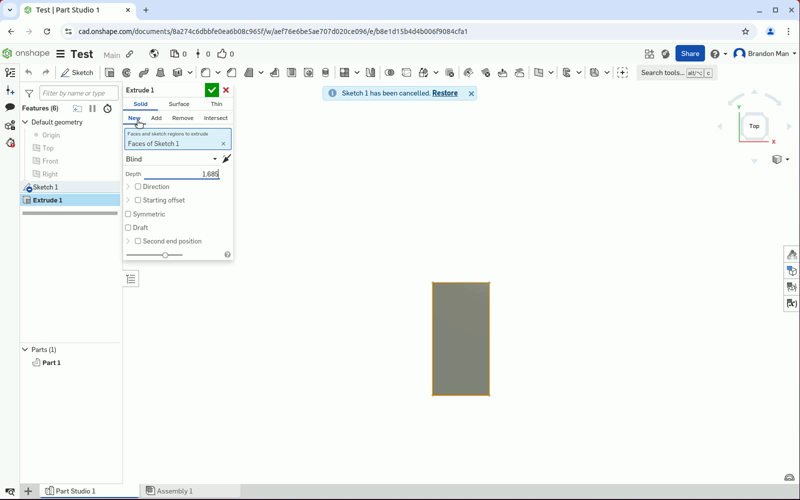
key(enter)
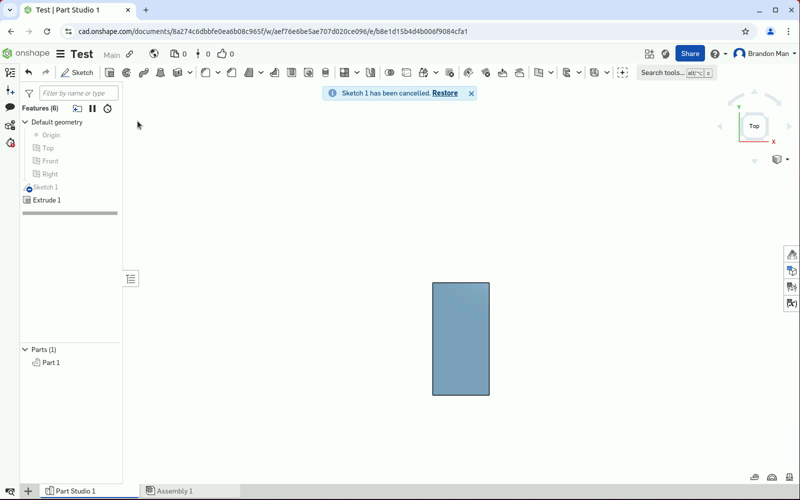
key(shift+h)
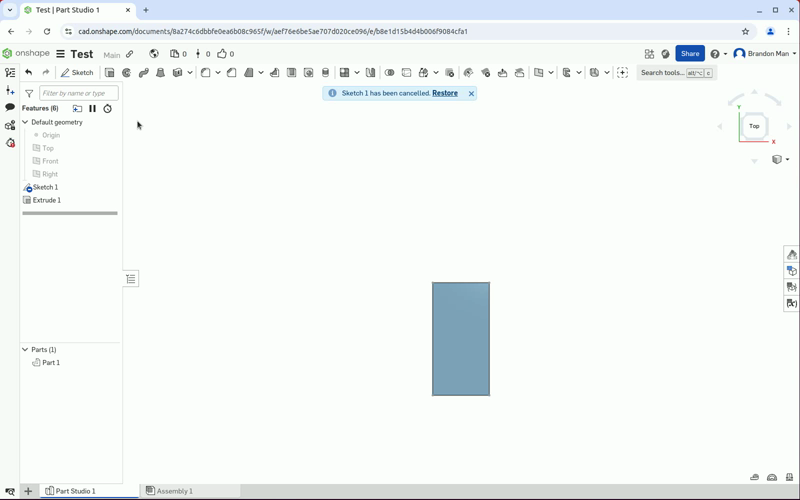
key(shift+h)
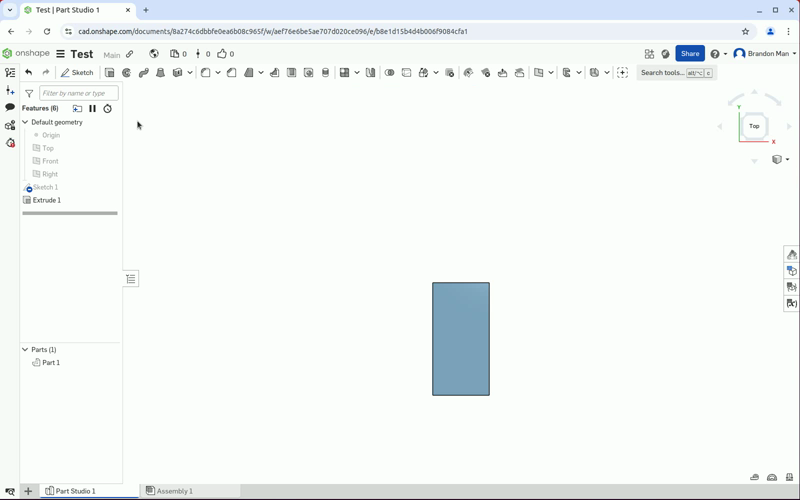
mouse_move(73, 189)
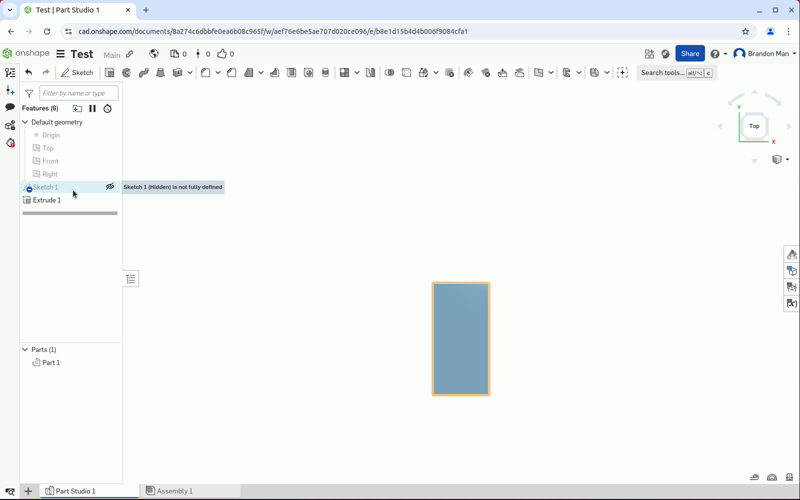
click(73, 189)
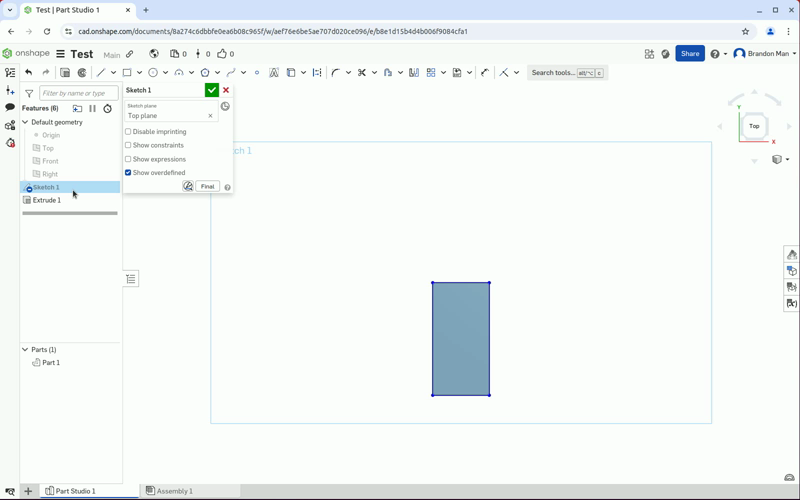
mouse_move(229, 92)
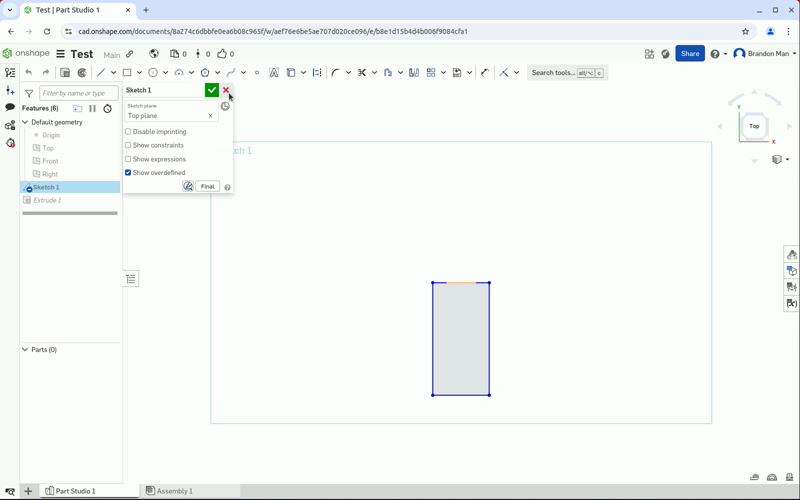
click(229, 92)
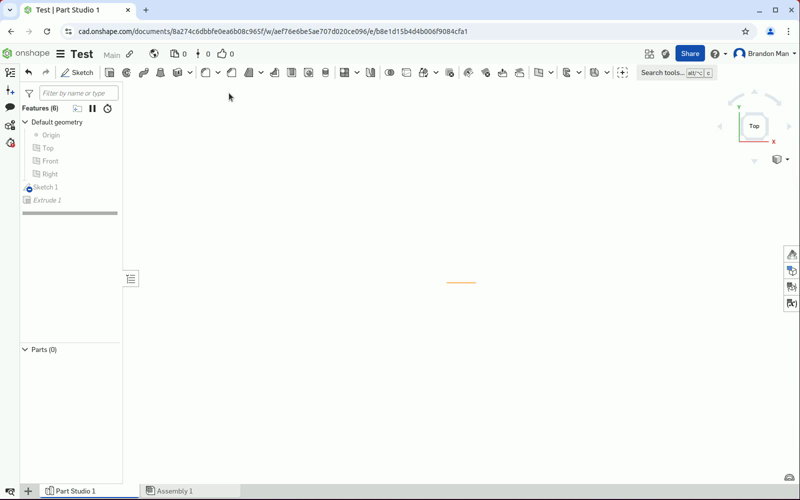
mouse_move(73, 352)
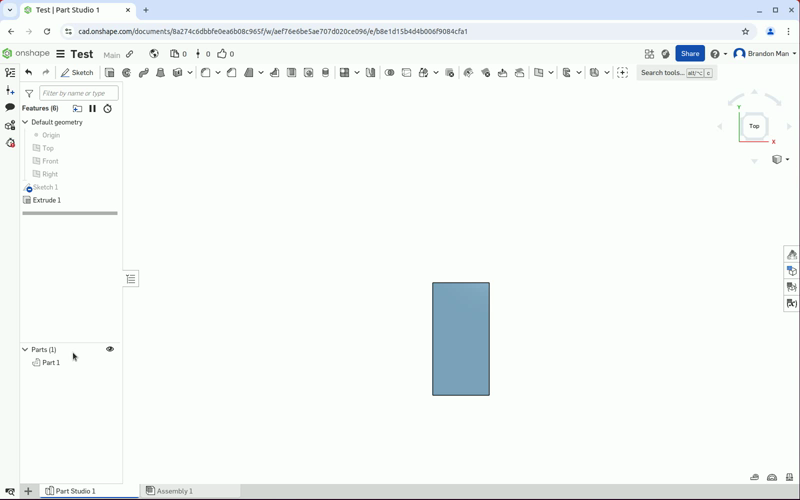
key(y)
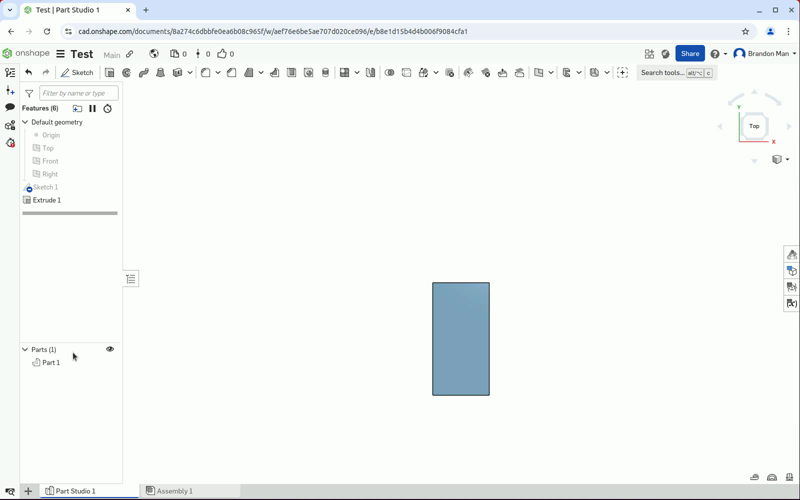
key(shift+p)
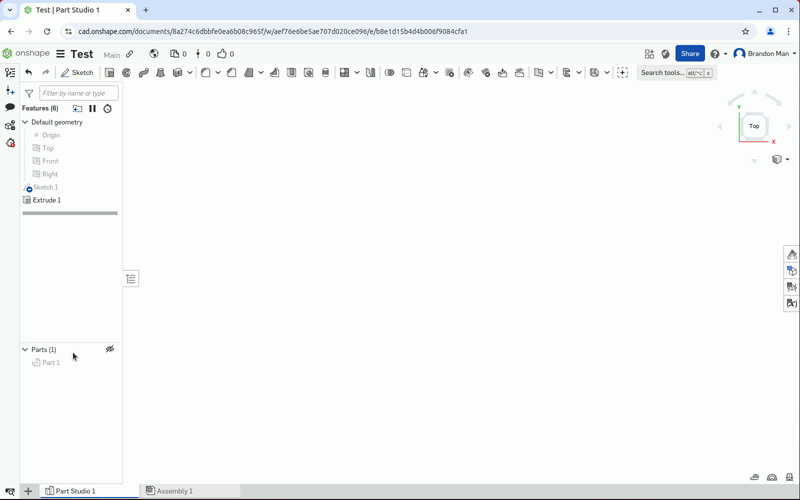
key(space)
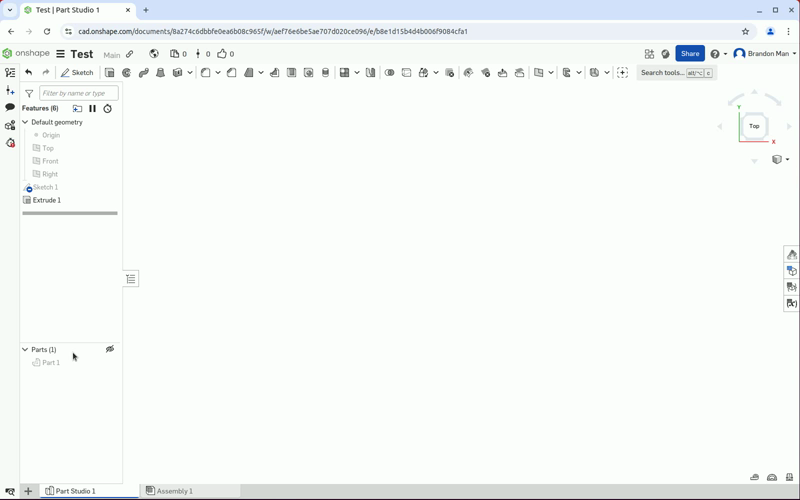
key_down(shift)
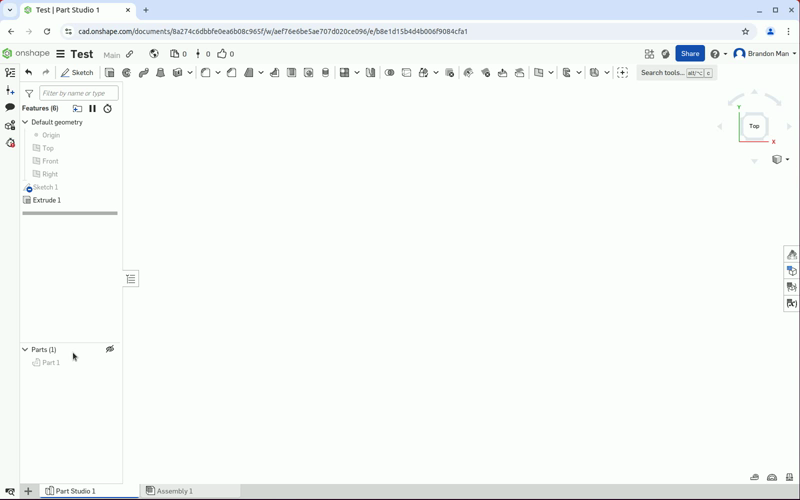
key(up)
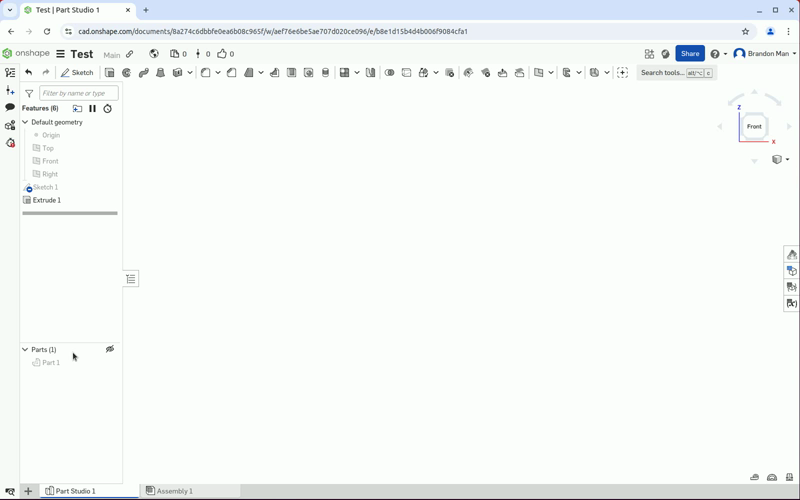
key_up(shift)
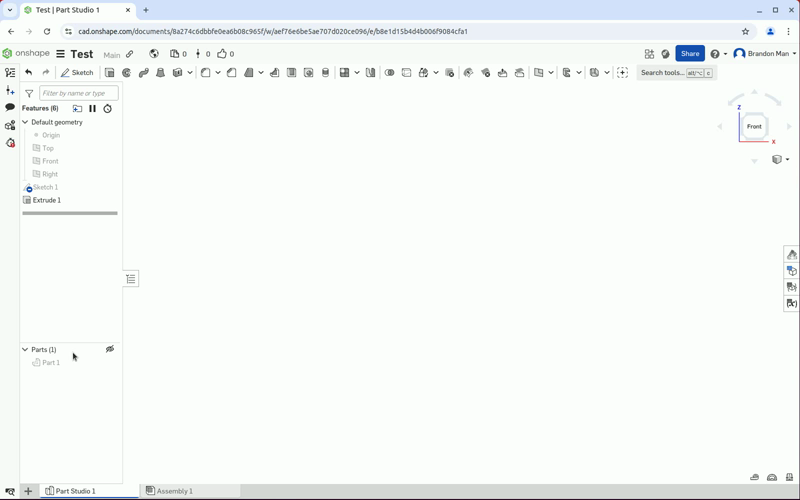
mouse_move(73, 352)
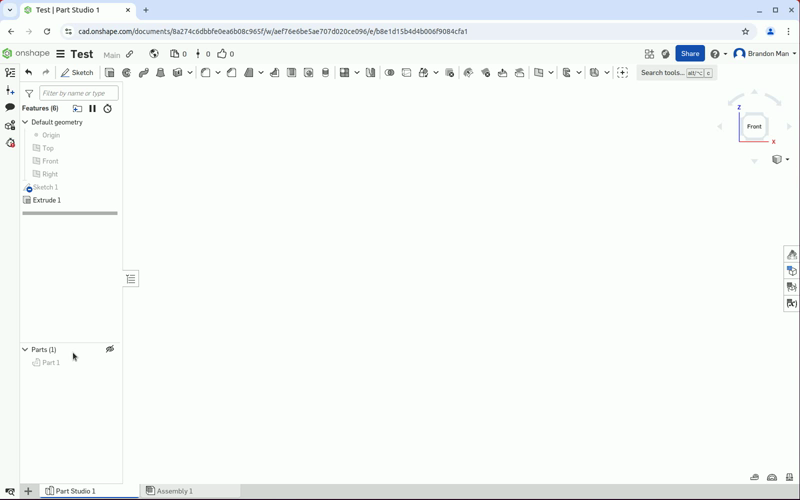
key(shift+y)
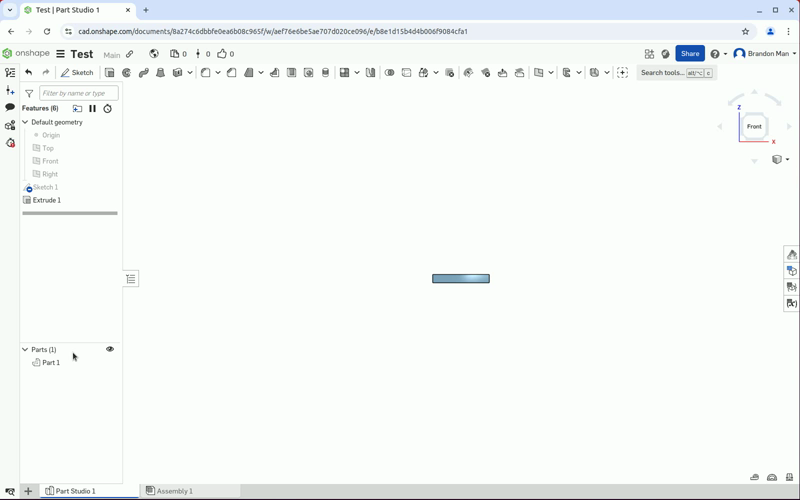
mouse_move(541, 75)
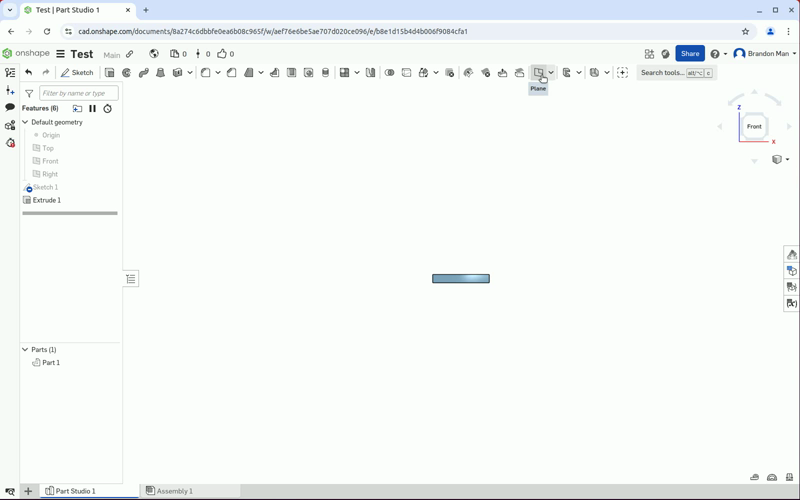
click(541, 75)
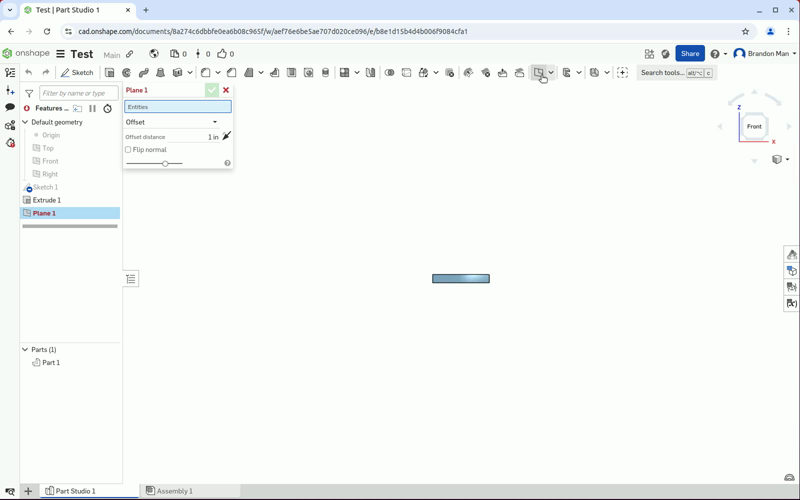
mouse_move(73, 163)
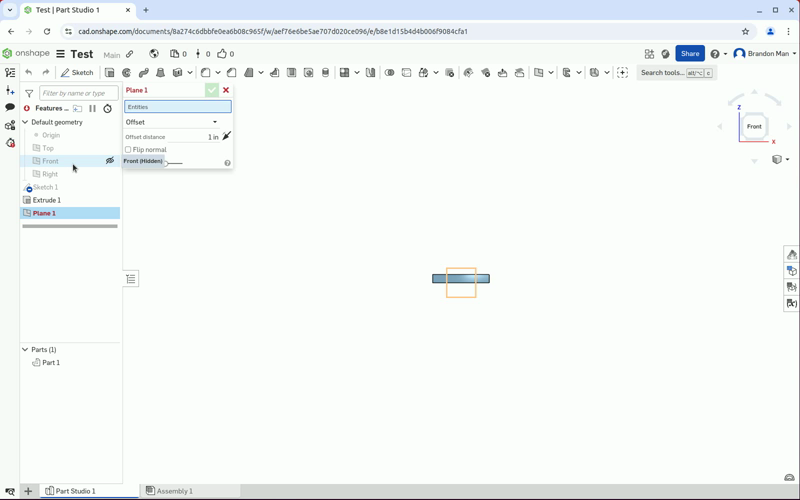
click(73, 163)
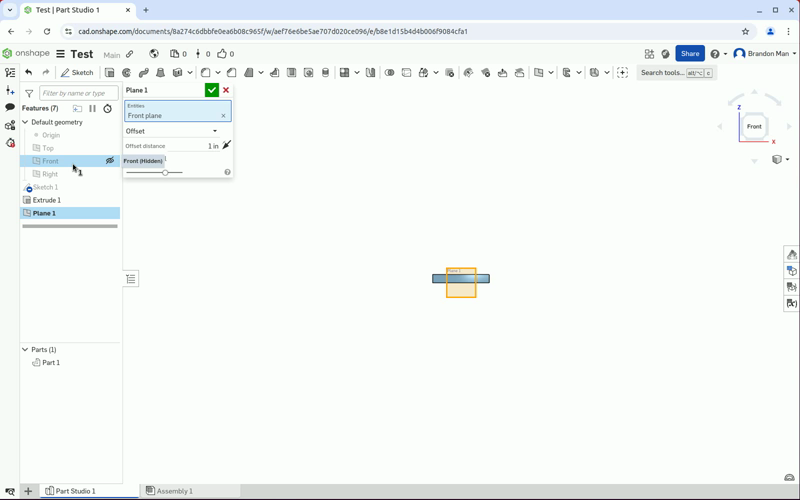
key(tab, 2)
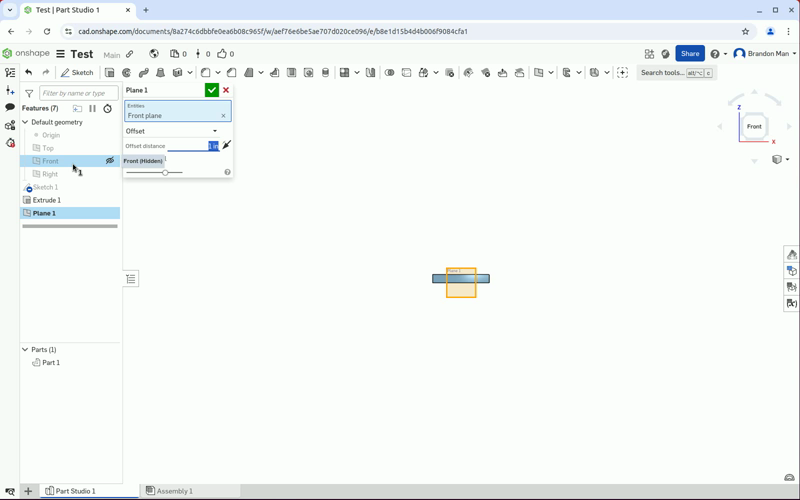
text(23.108)
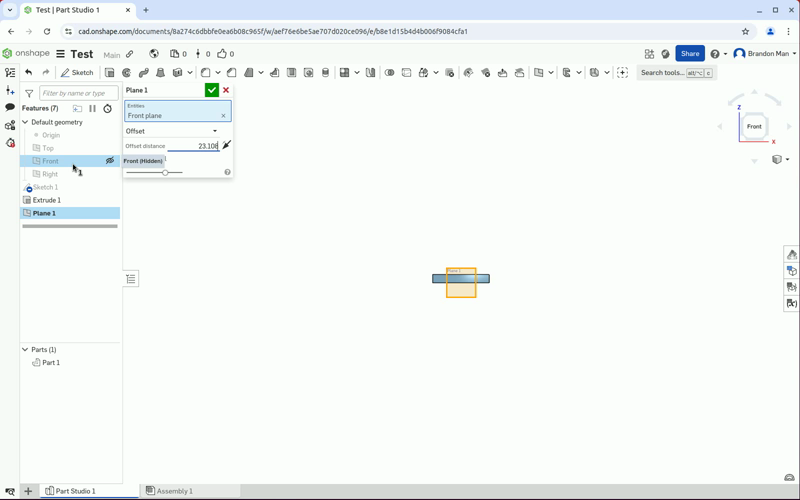
key(enter, 2)
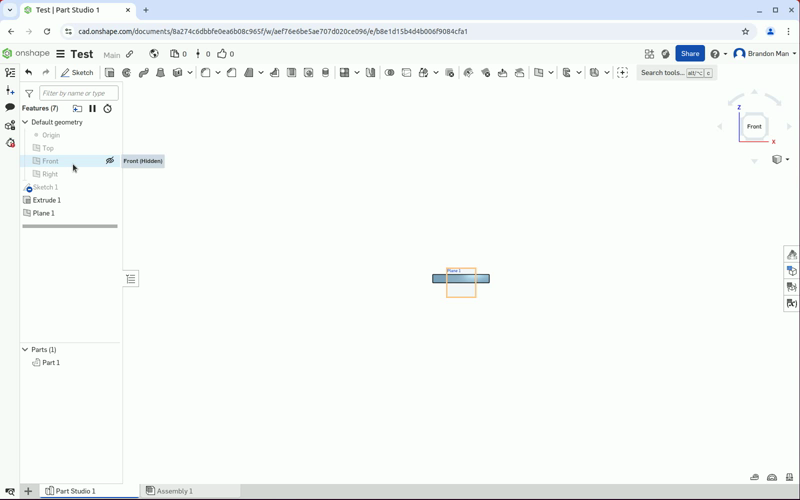
key(shift+s)
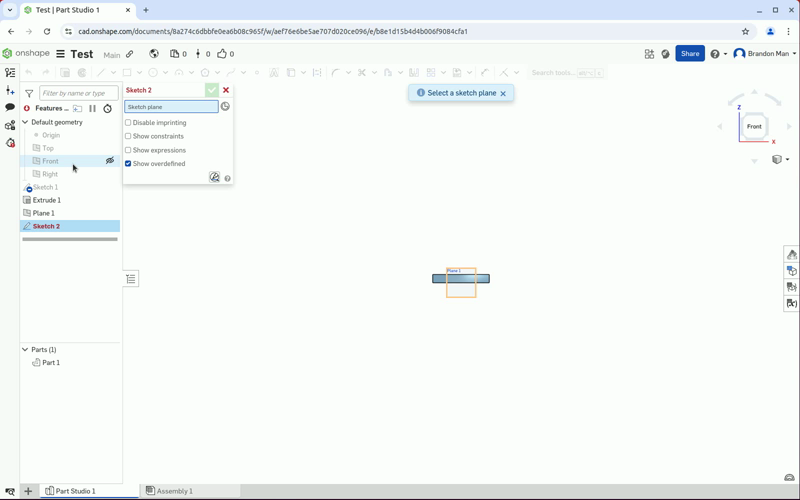
mouse_move(73, 215)
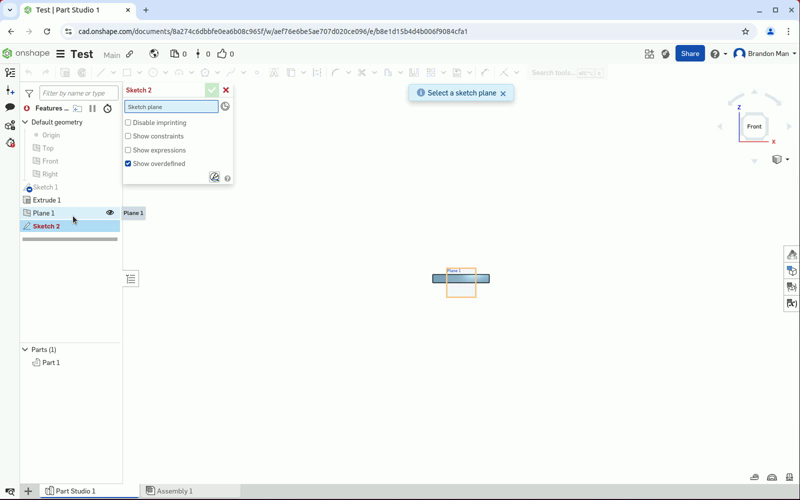
click(73, 215)
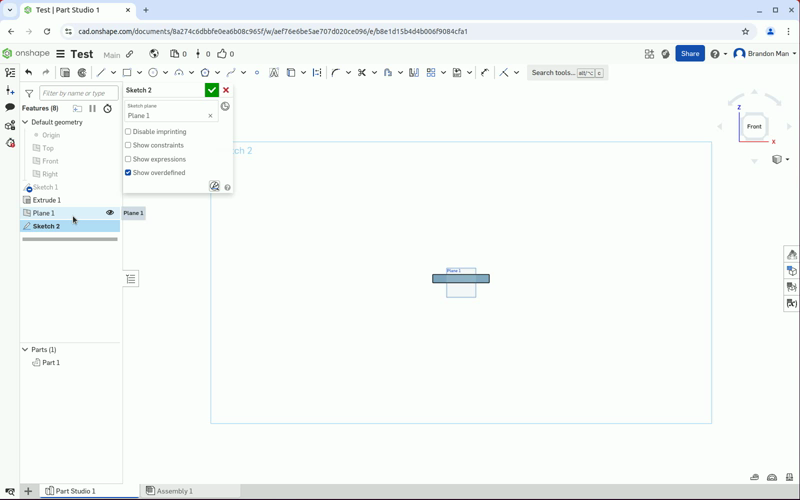
mouse_move(73, 352)
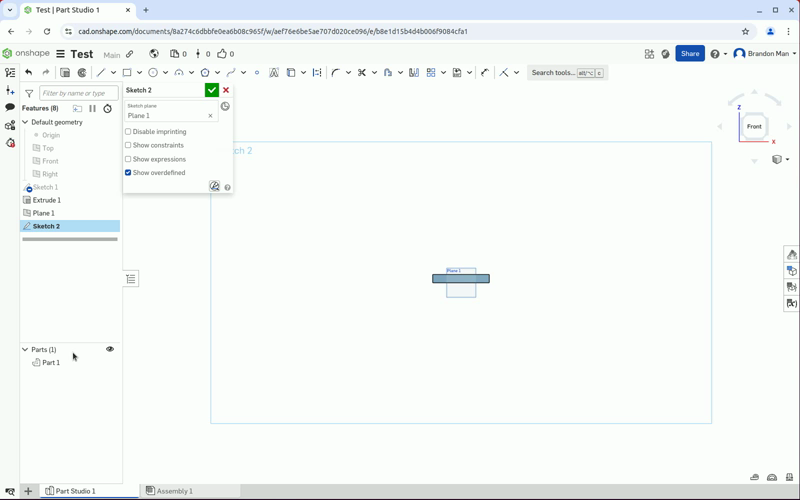
key(y)
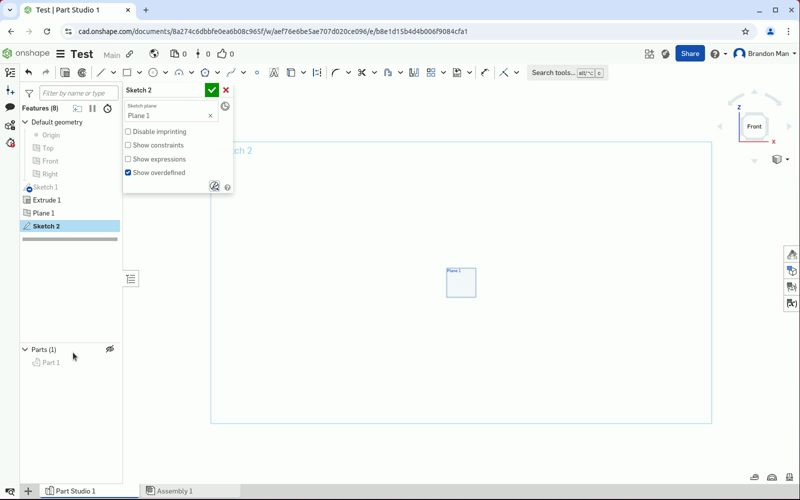
key(l)
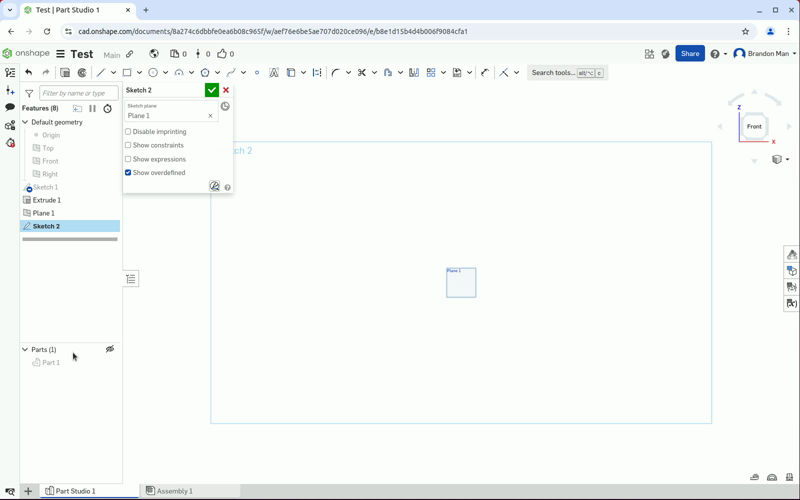
key_down(shift)
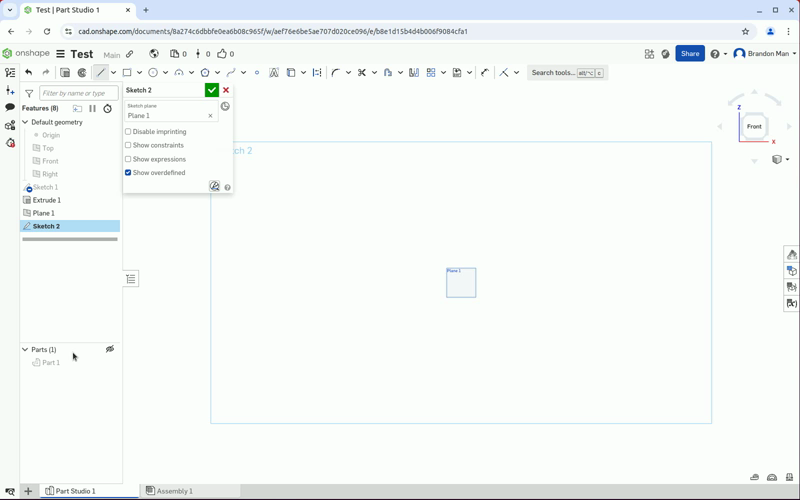
mouse_move(444, 282)
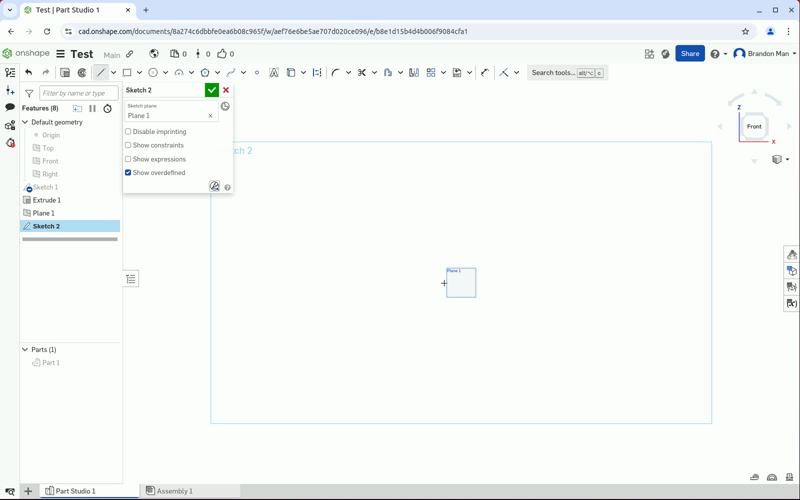
click(444, 282)
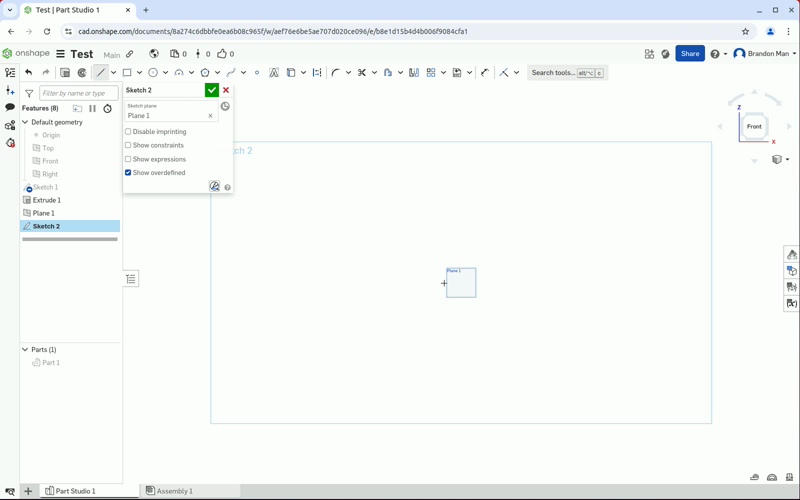
key_up(shift)
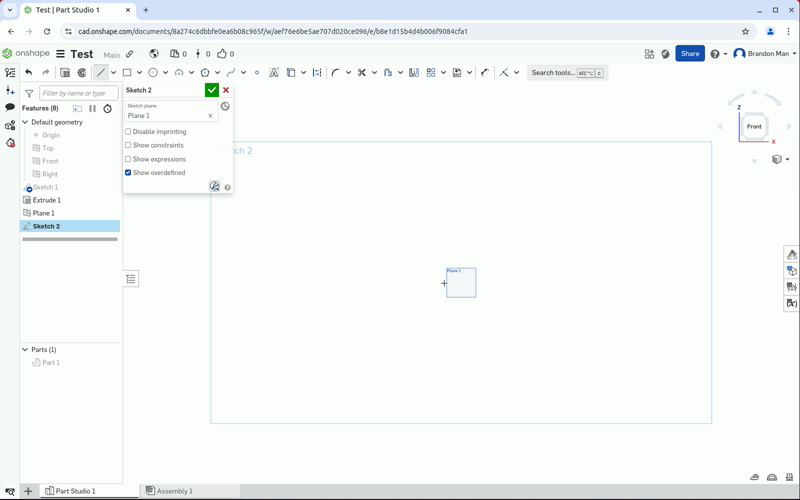
key_down(shift)
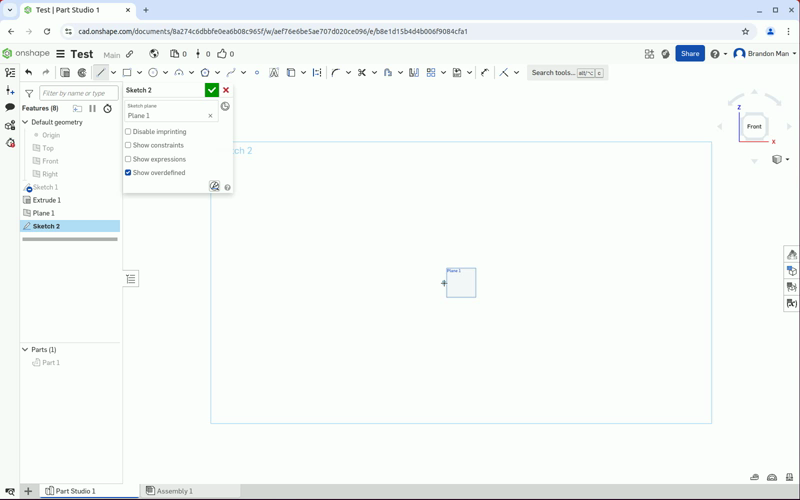
mouse_move(474, 282)
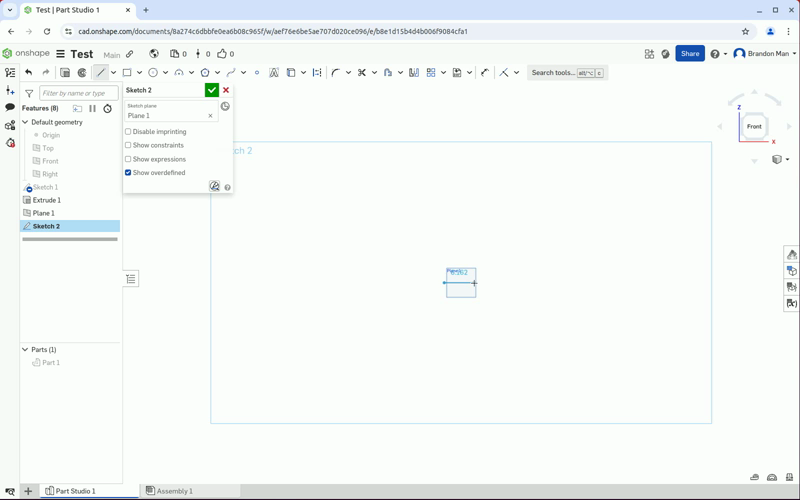
mouse_move(479, 282)
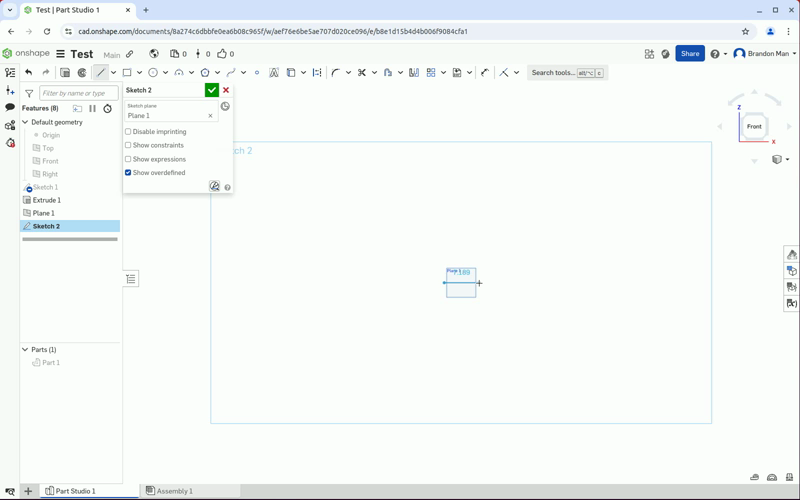
click(479, 282)
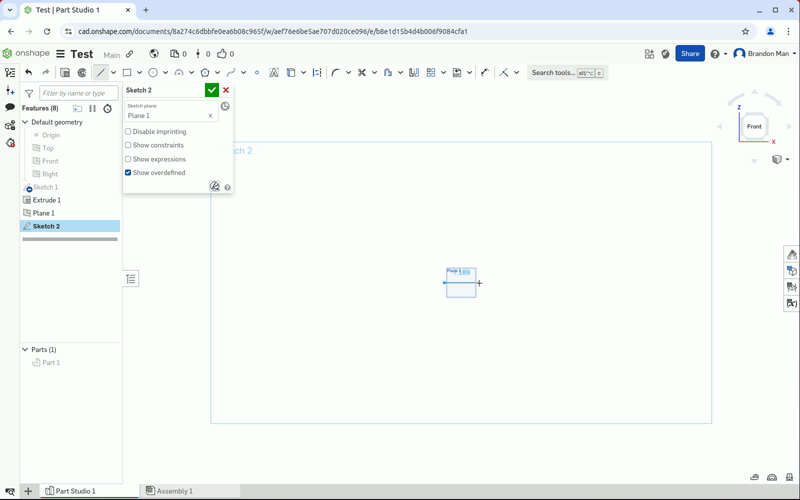
key_up(shift)
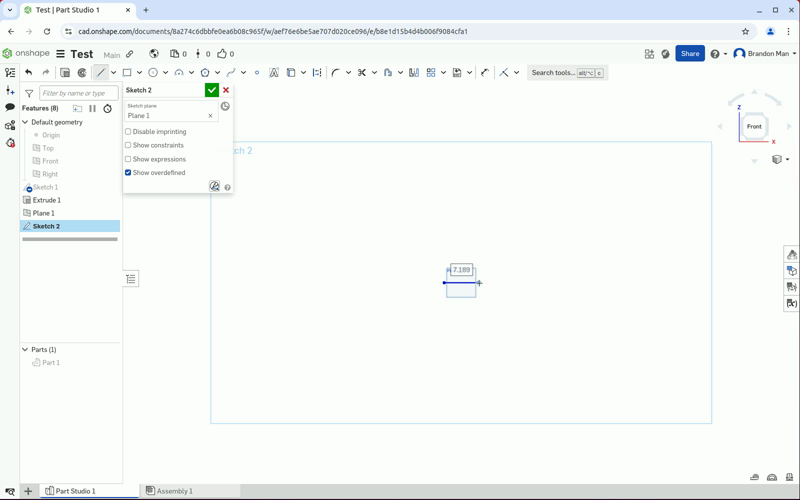
key_down(shift)
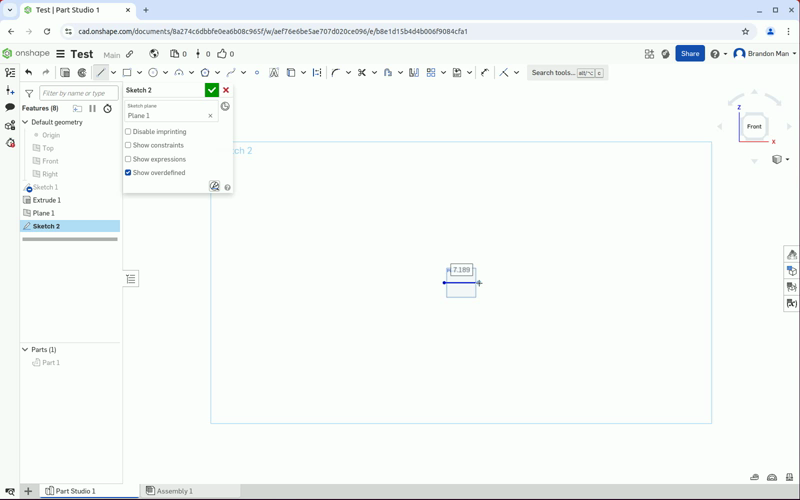
mouse_move(509, 282)
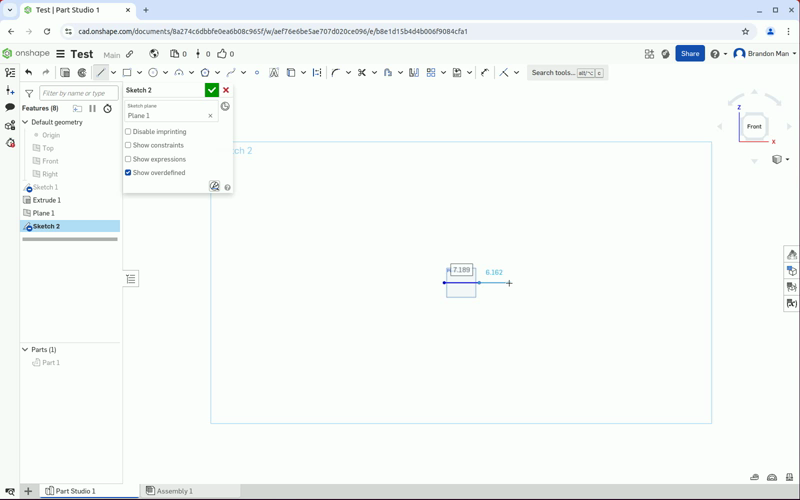
mouse_move(479, 274)
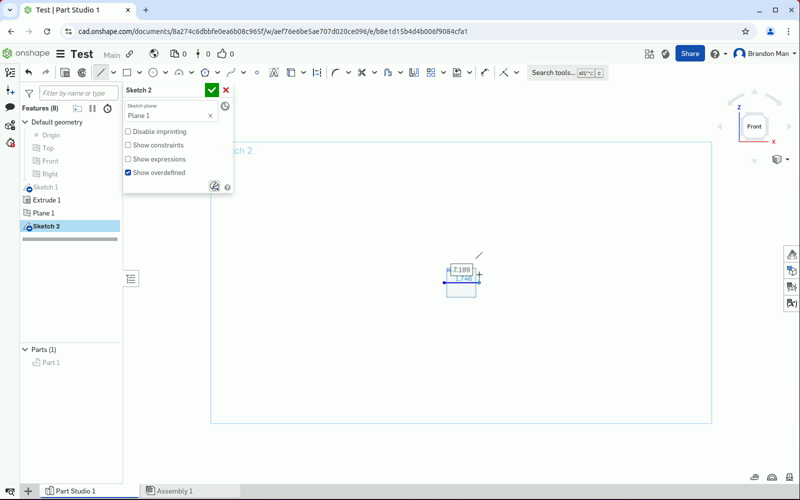
click(479, 274)
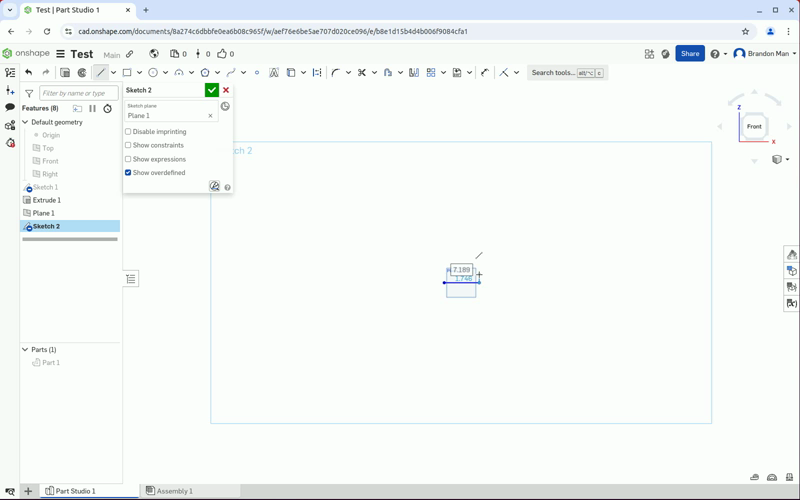
key_up(shift)
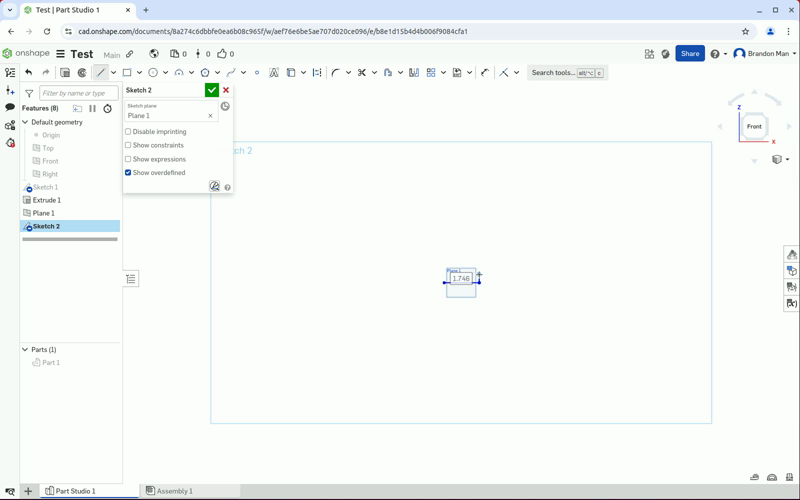
key_down(shift)
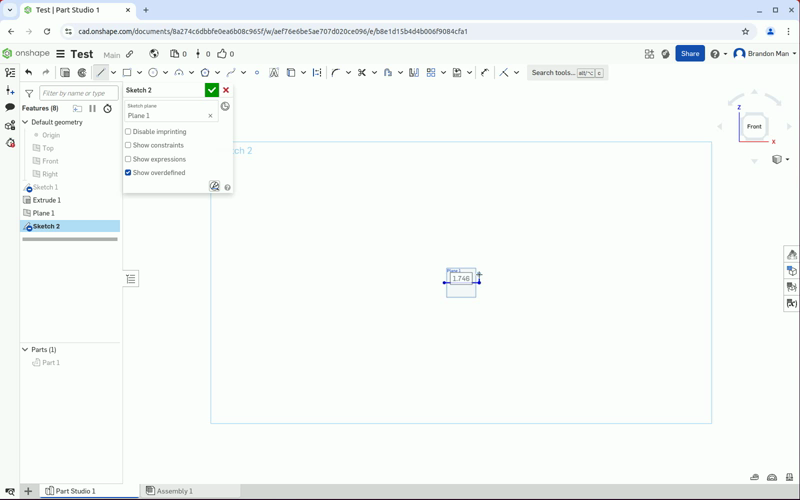
mouse_move(509, 274)
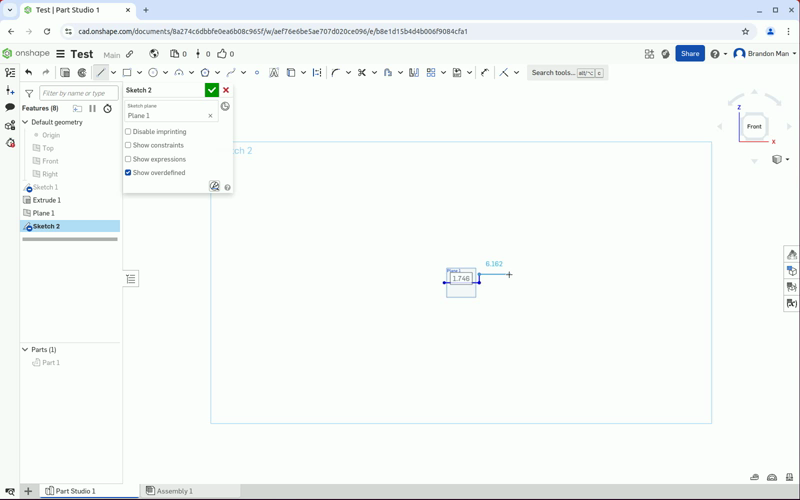
mouse_move(444, 274)
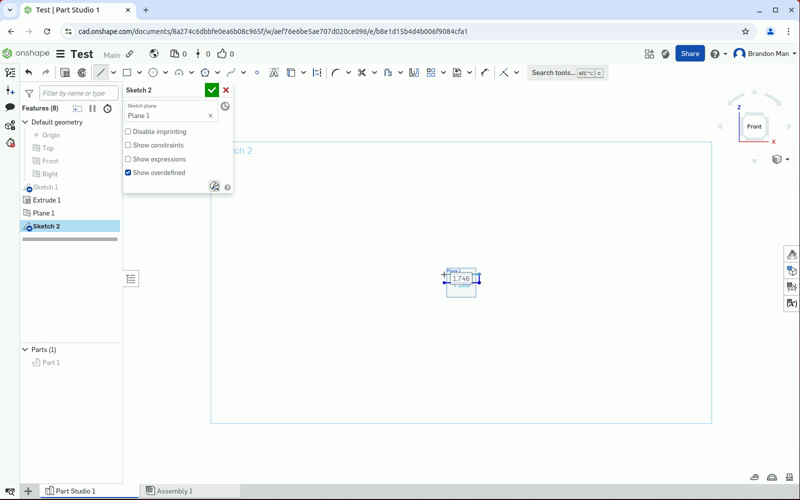
click(444, 274)
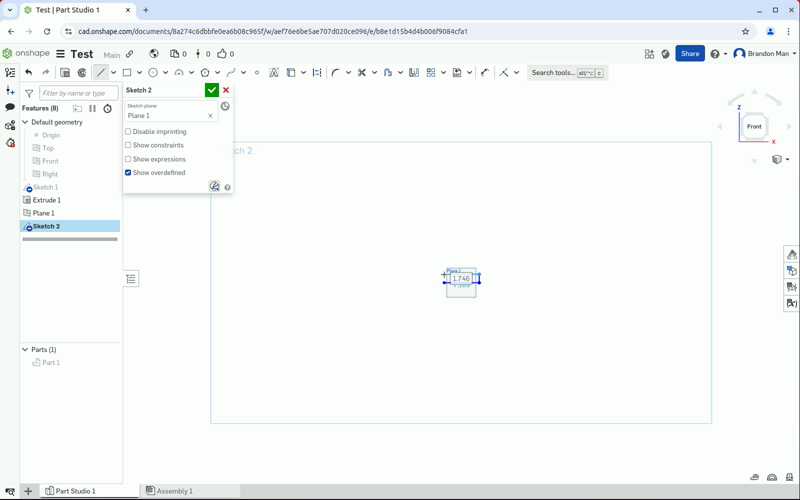
key_up(shift)
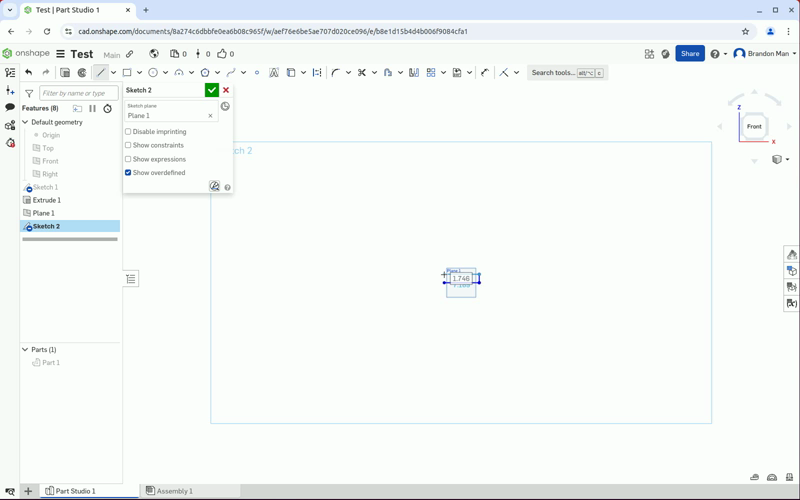
mouse_move(474, 274)
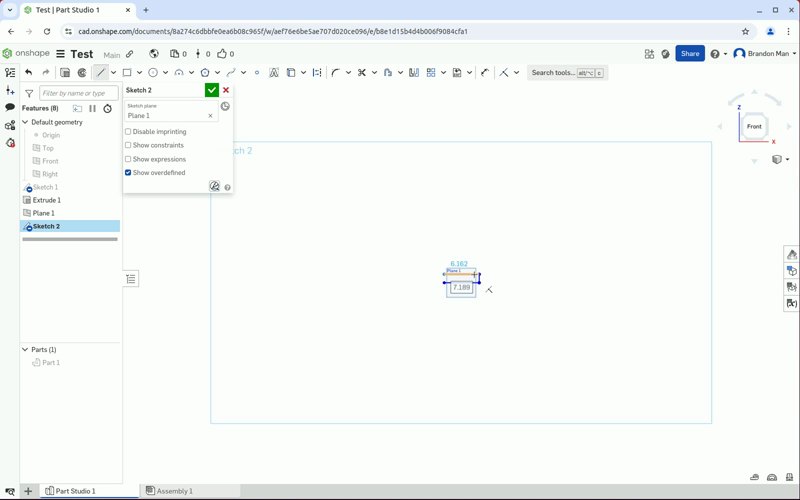
key_down(shift)
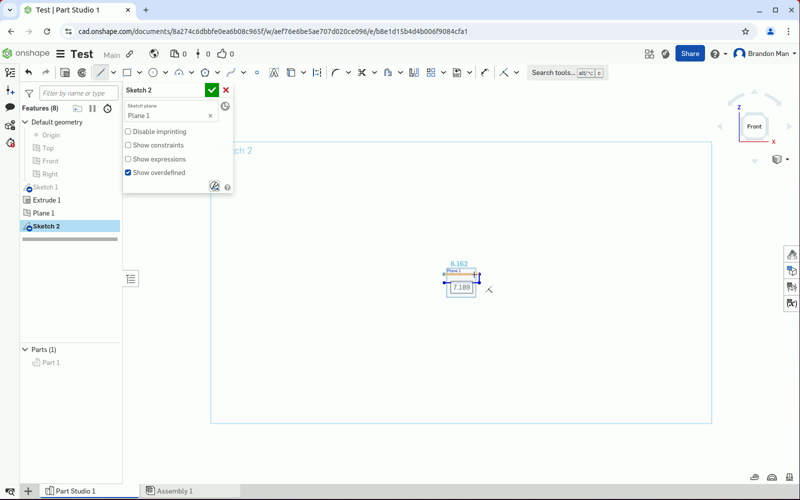
mouse_move(444, 282)
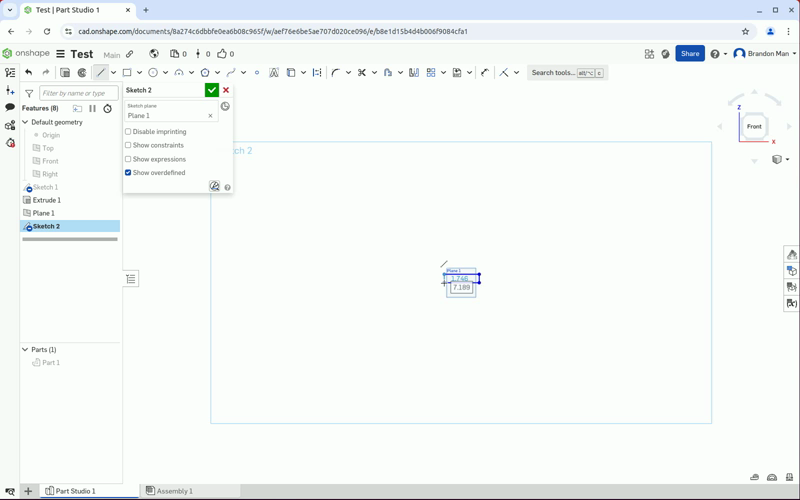
key_up(shift)
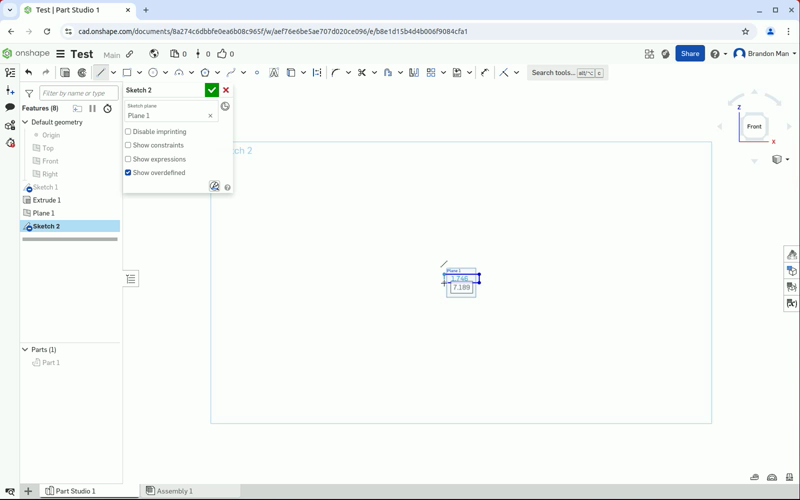
click(444, 282)
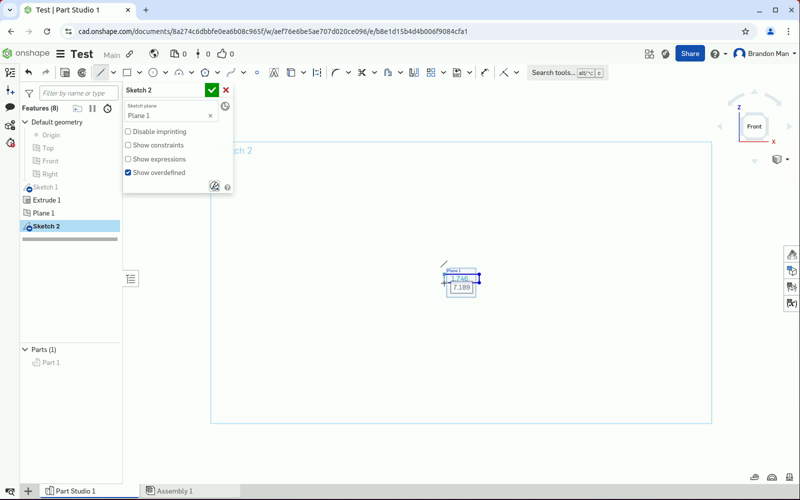
key(esc)
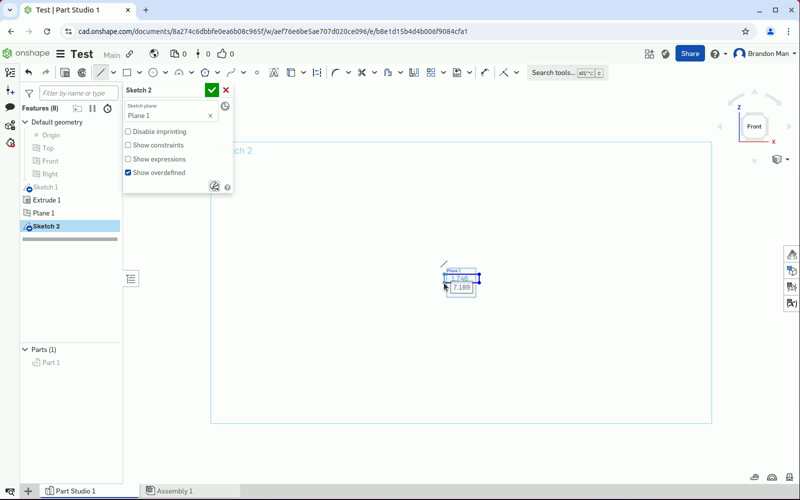
mouse_move(468, 274)
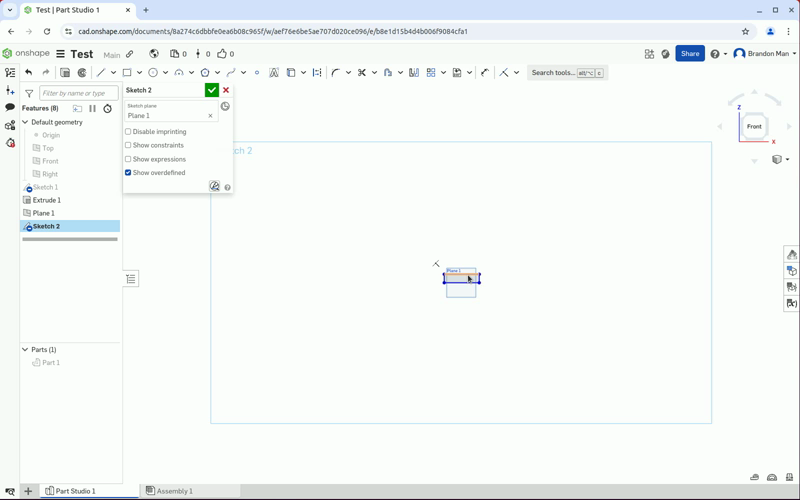
scroll(6)
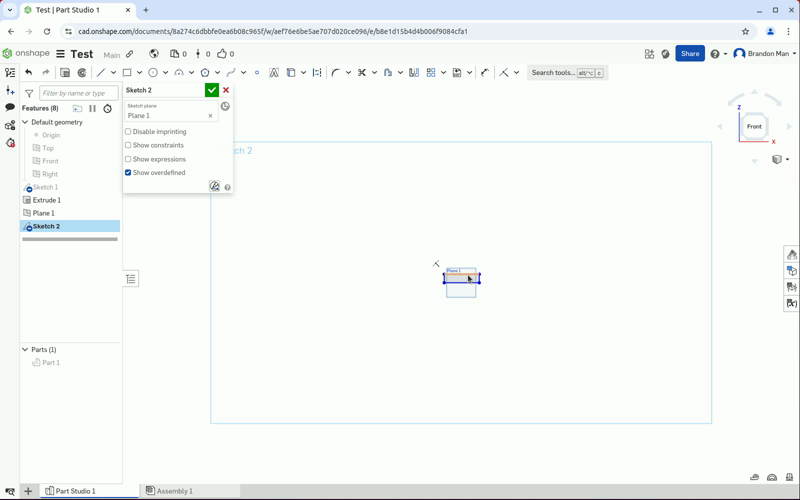
scroll(6)
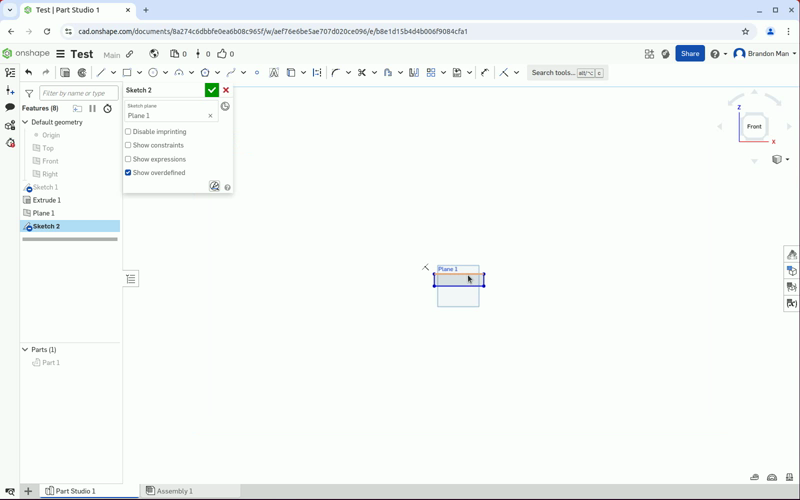
scroll(6)
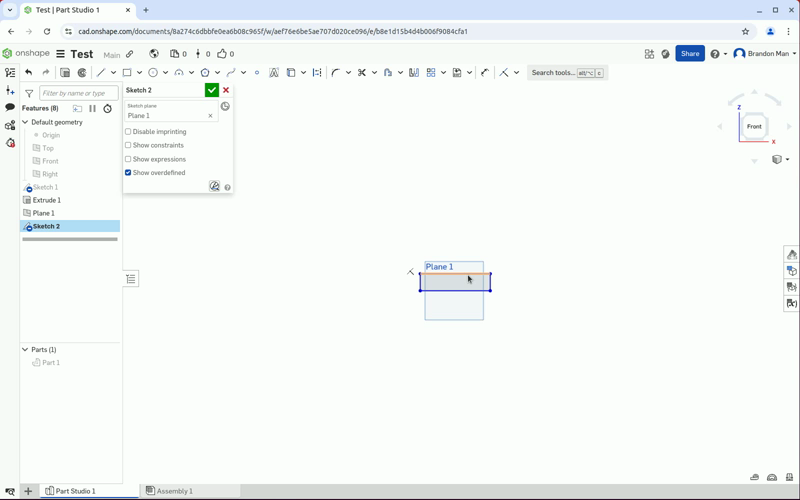
scroll(6)
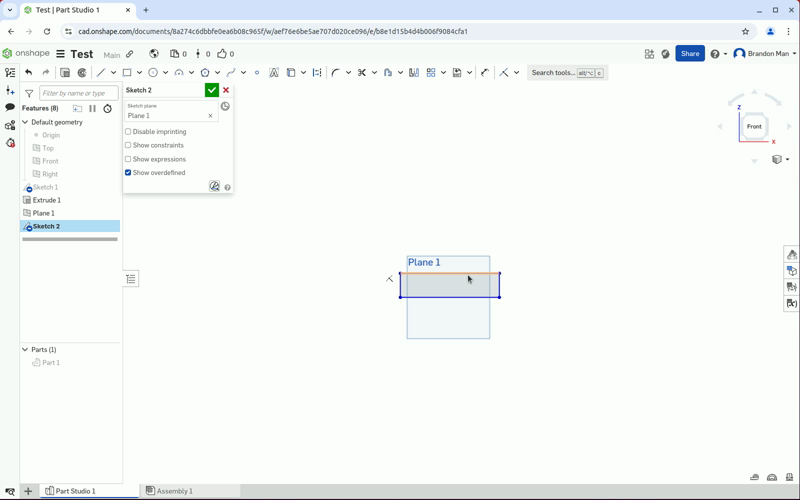
scroll(6)
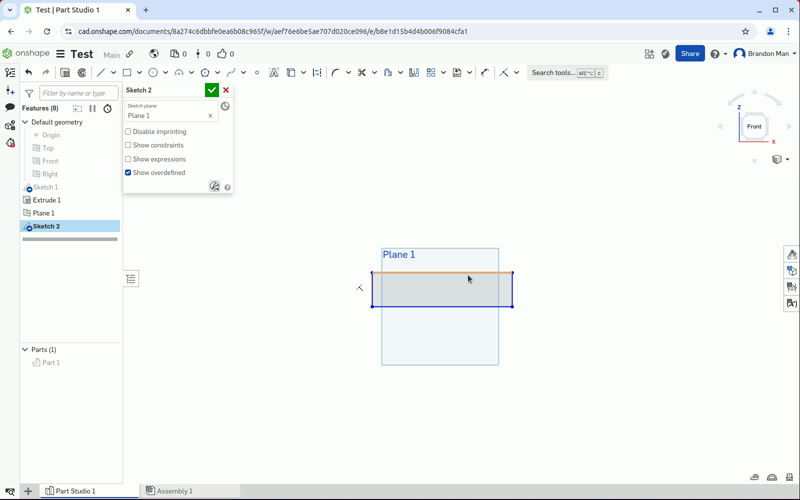
scroll(6)
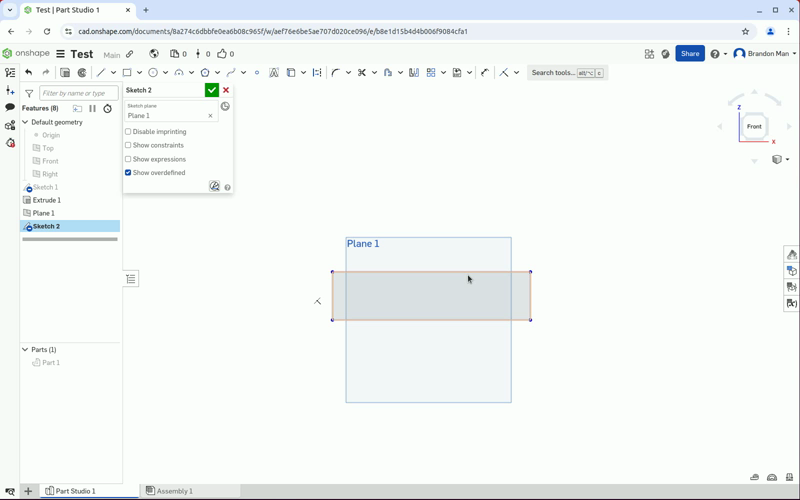
scroll(6)
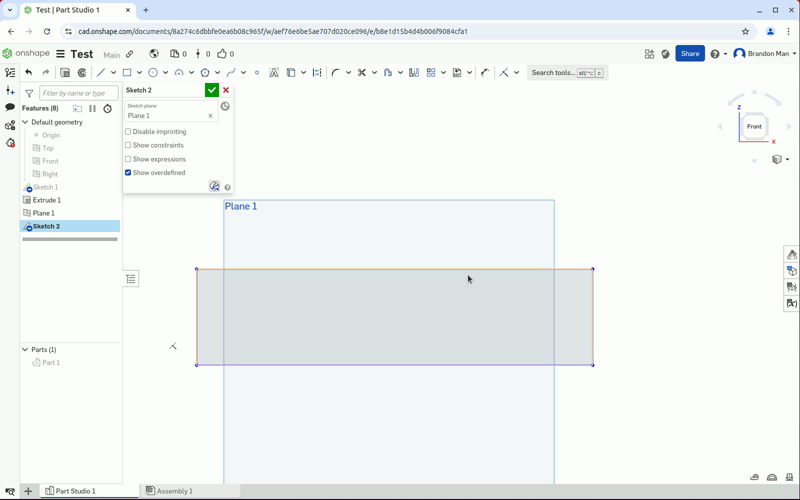
click(468, 274)
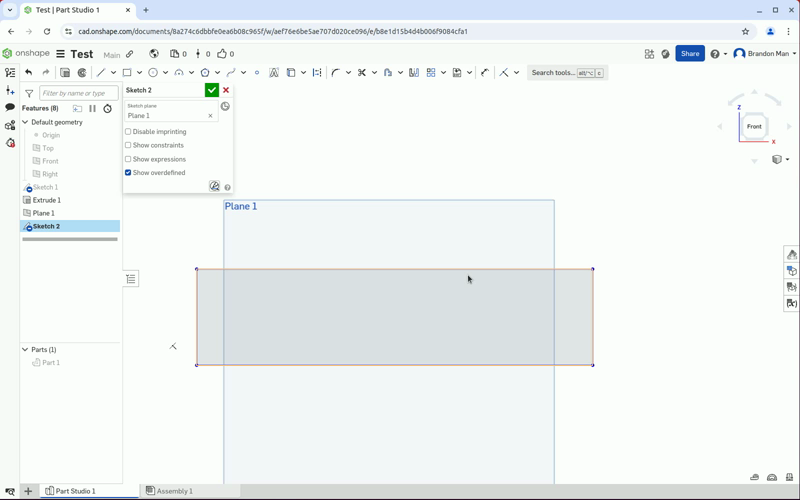
scroll(-6)
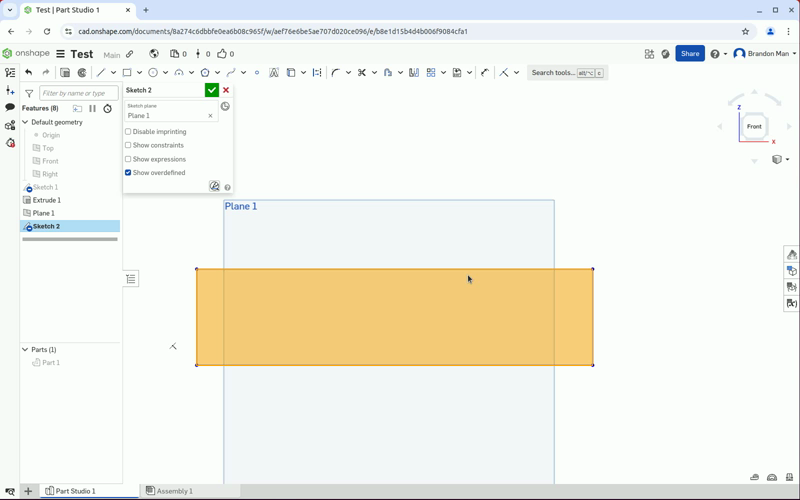
scroll(-6)
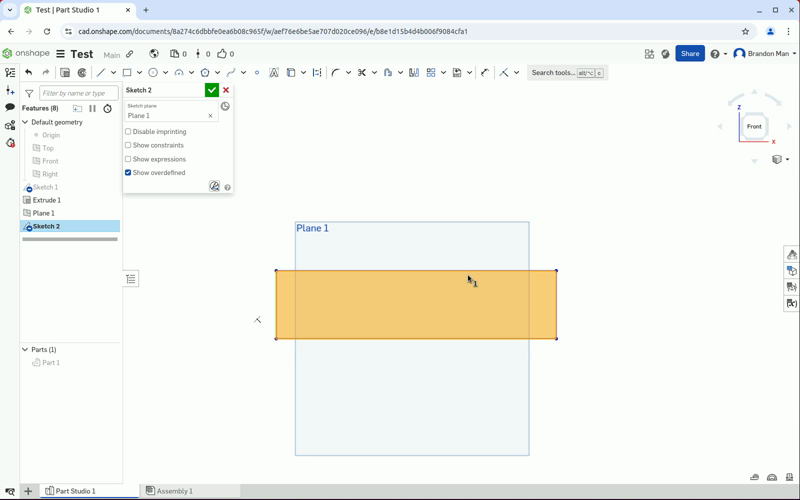
scroll(-6)
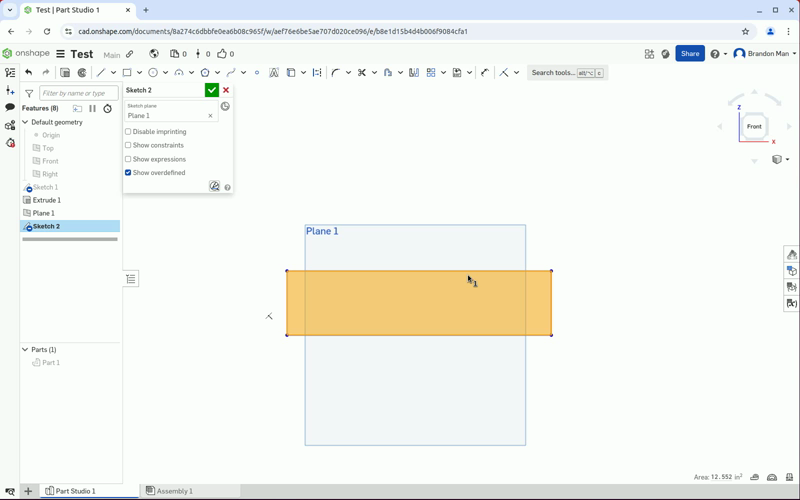
scroll(-6)
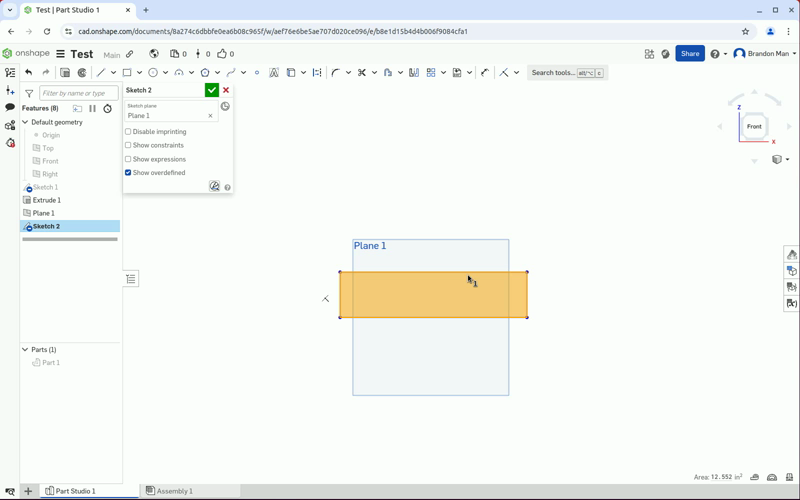
scroll(-6)
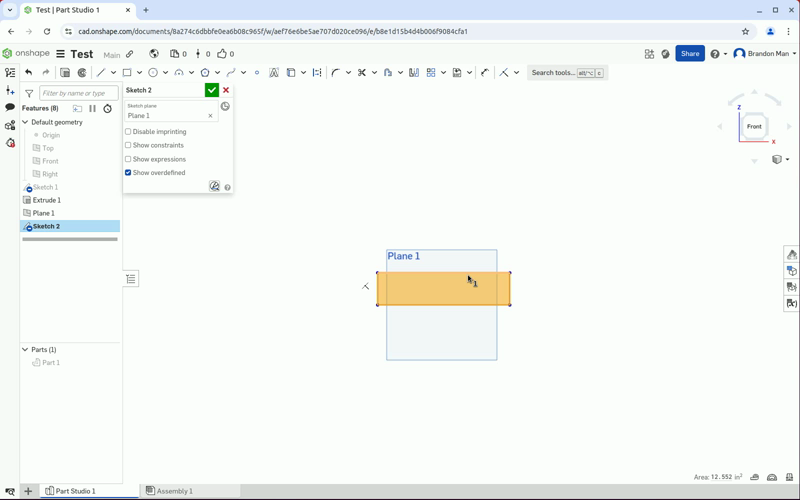
scroll(-6)
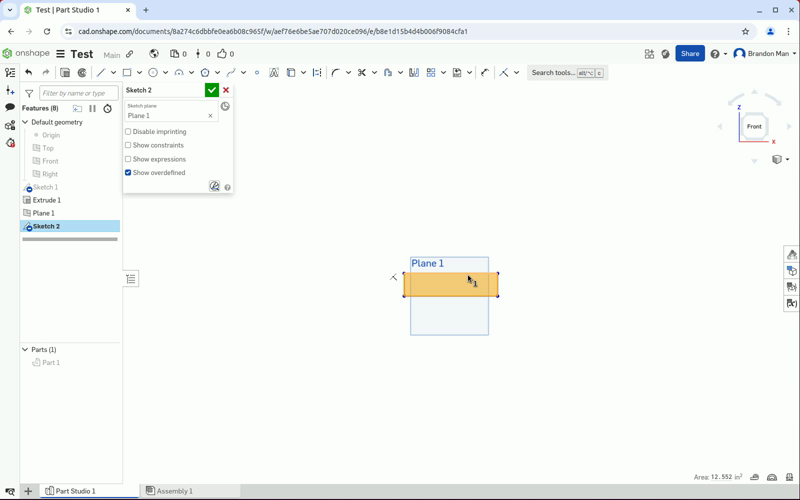
scroll(-6)
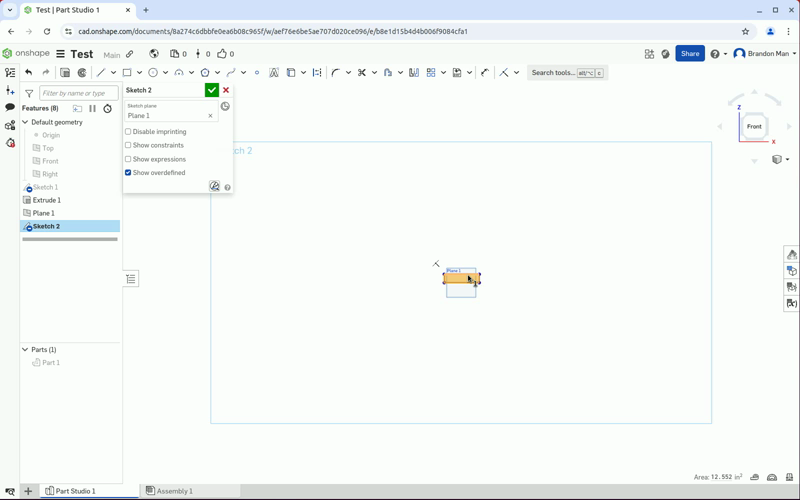
mouse_move(73, 352)
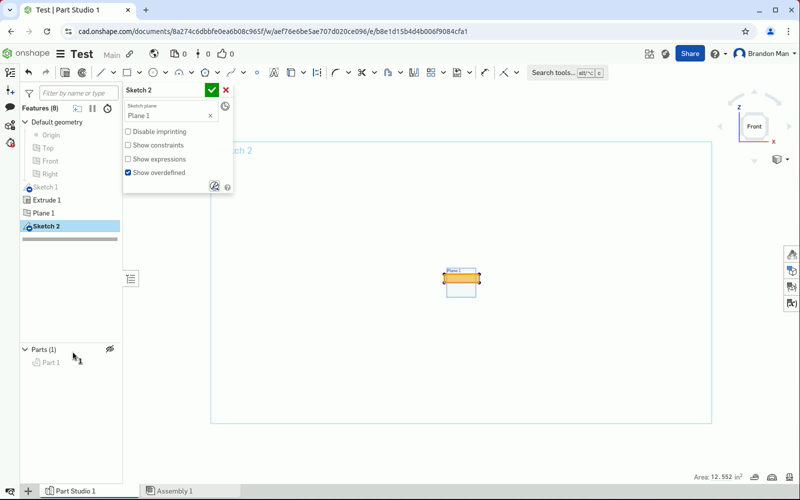
key(shift+y)
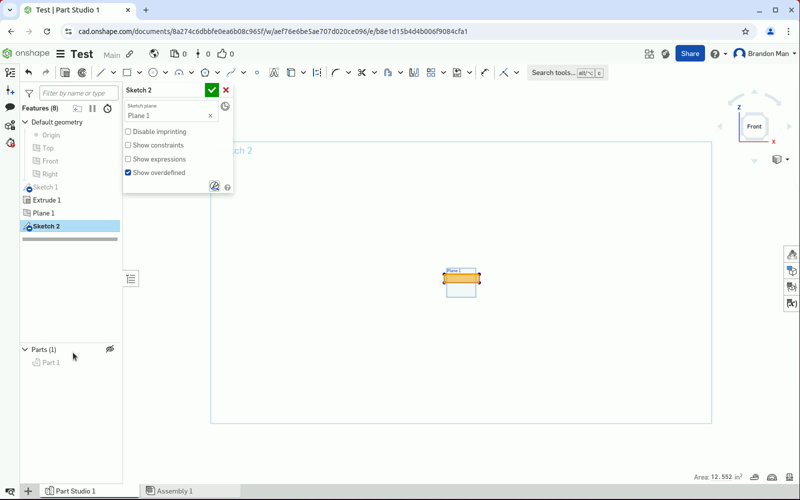
key(shift+e)
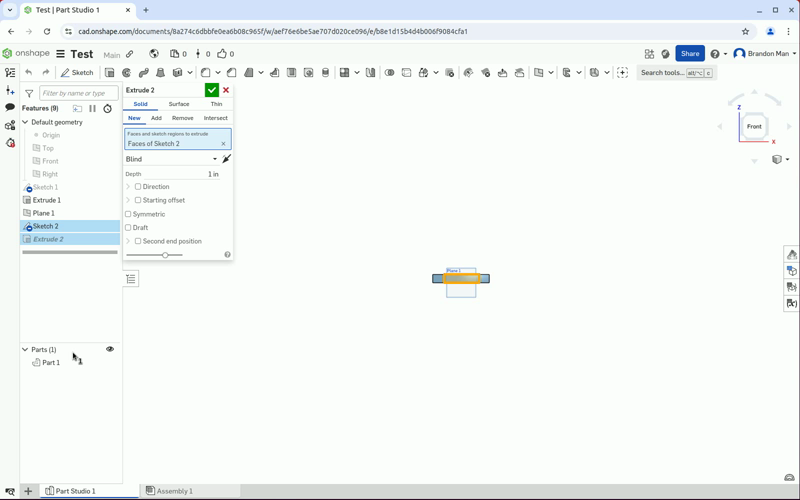
mouse_move(143, 106)
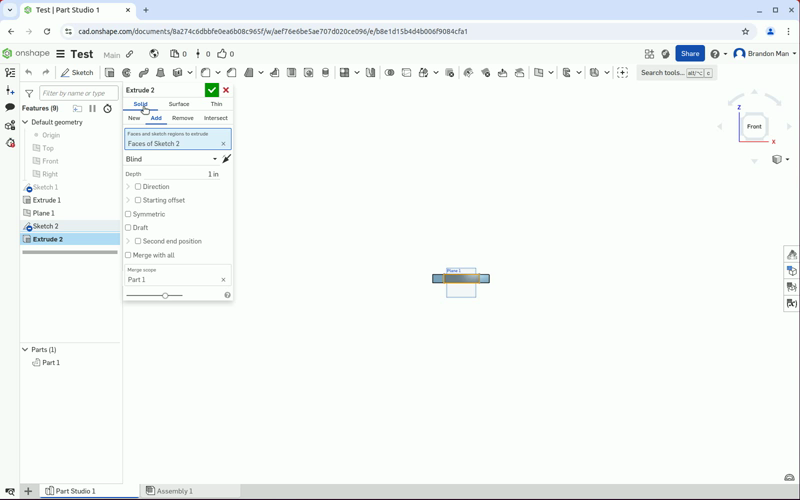
click(143, 106)
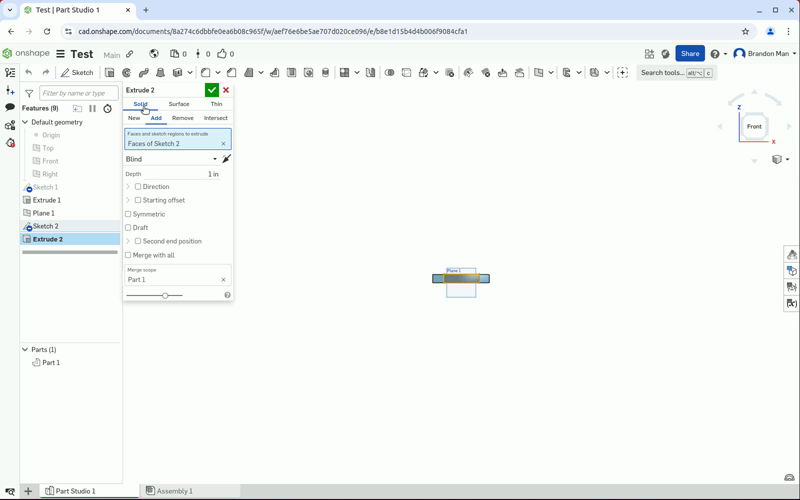
mouse_move(137, 120)
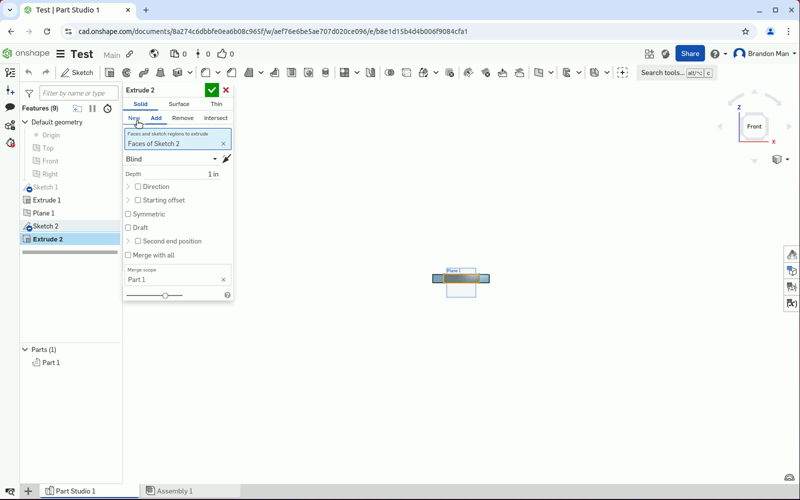
click(137, 120)
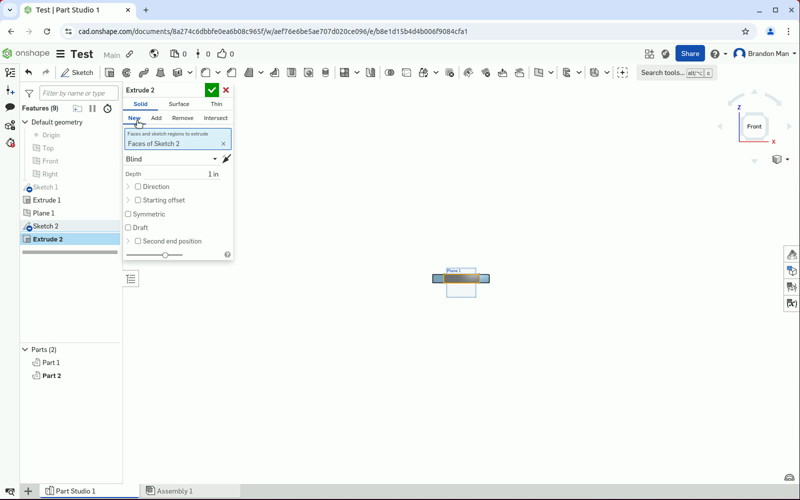
key(tab, 4)
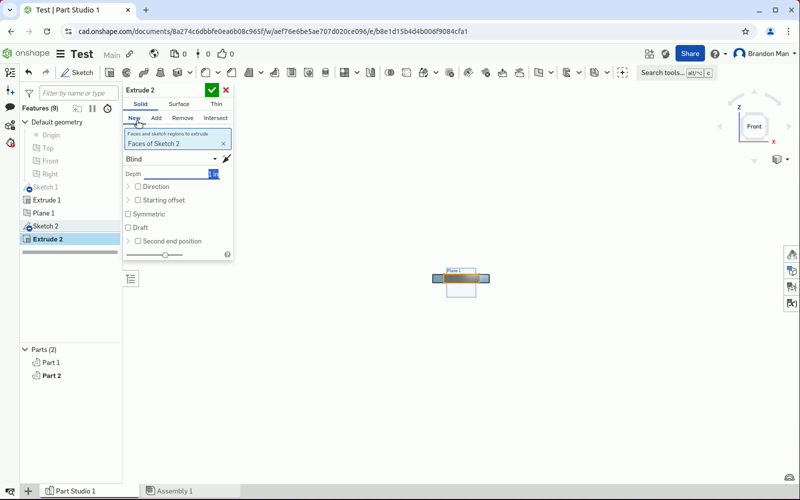
text(-1.685)
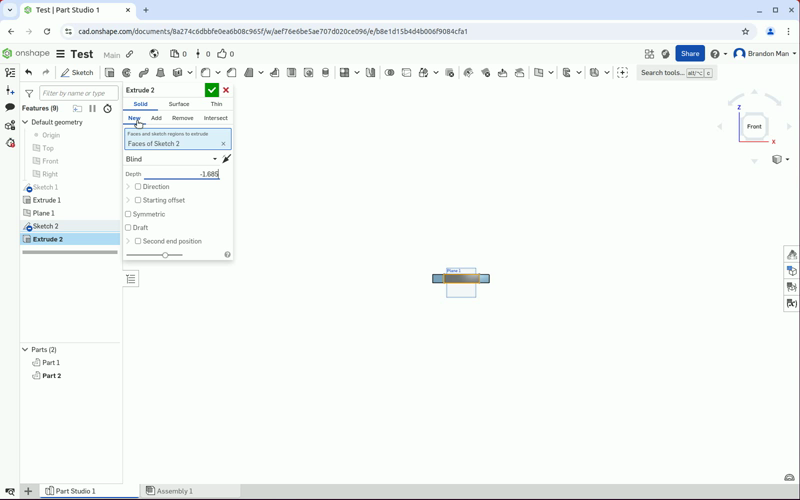
key(enter)
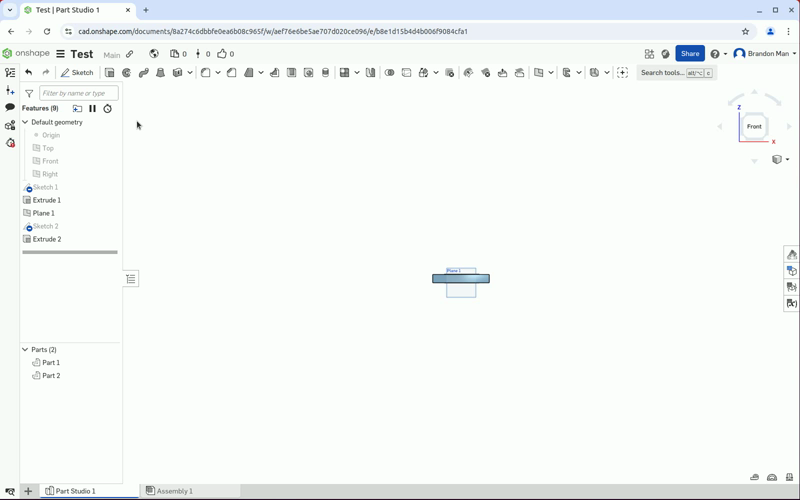
key(shift+h)
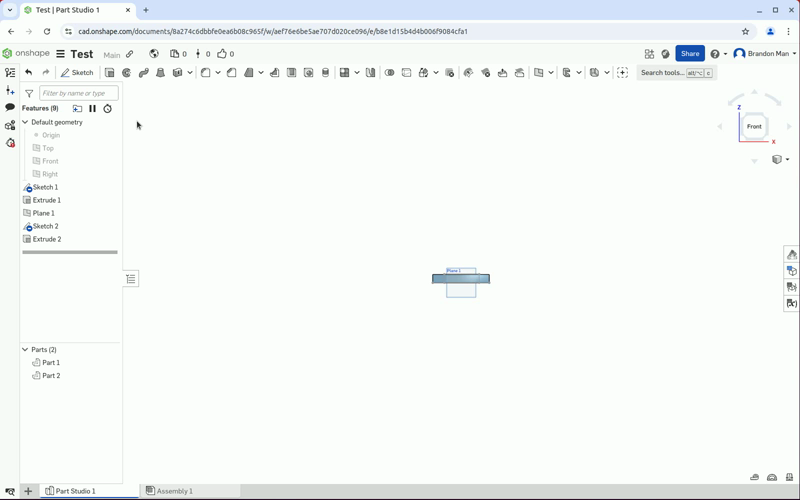
key(shift+h)
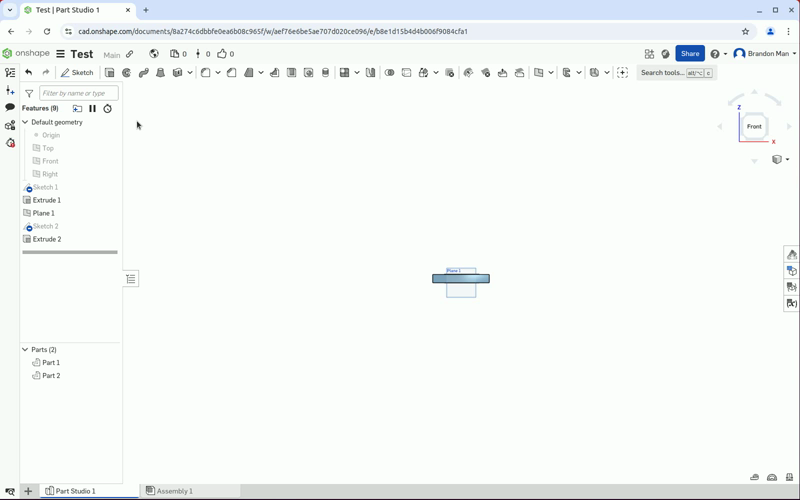
mouse_move(73, 189)
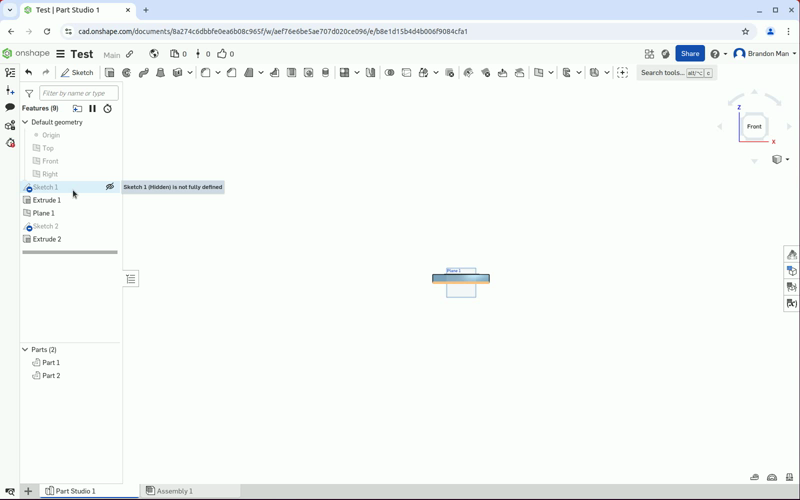
click(73, 189)
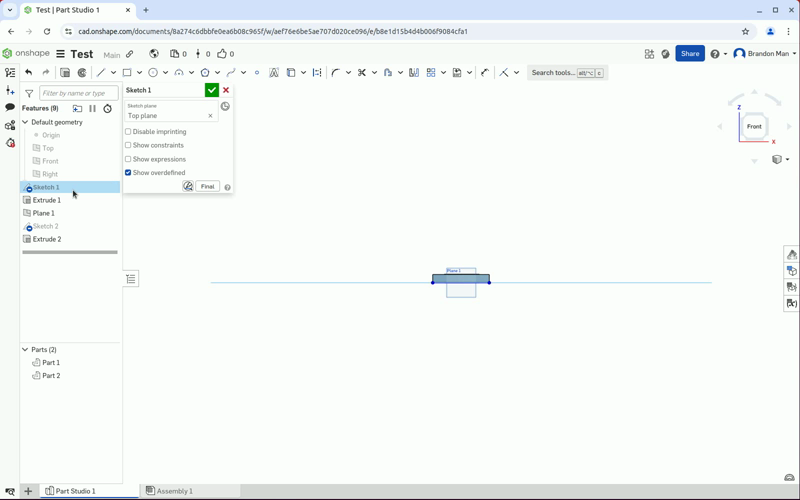
mouse_move(229, 92)
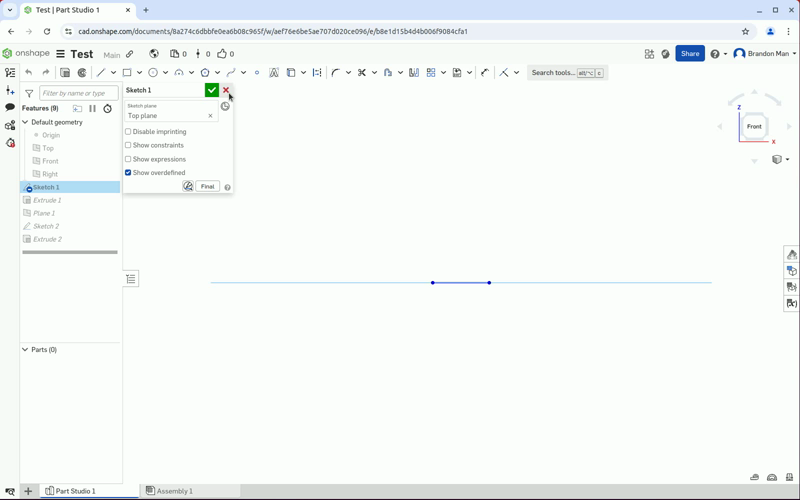
click(229, 92)
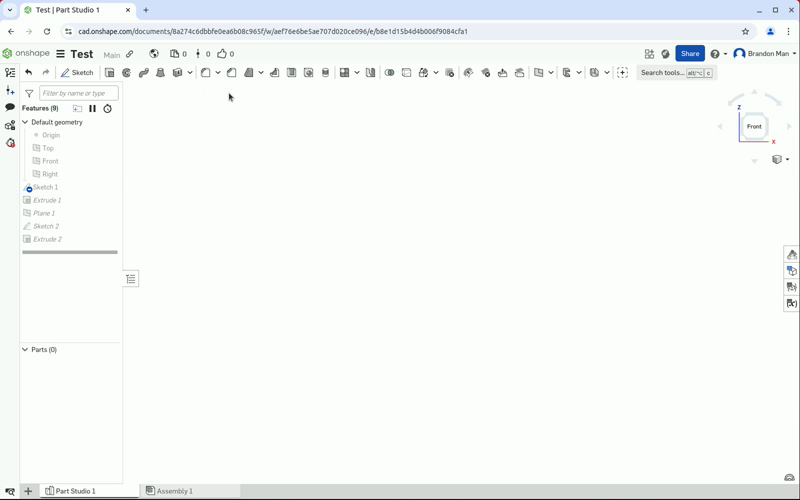
key(shift+s)
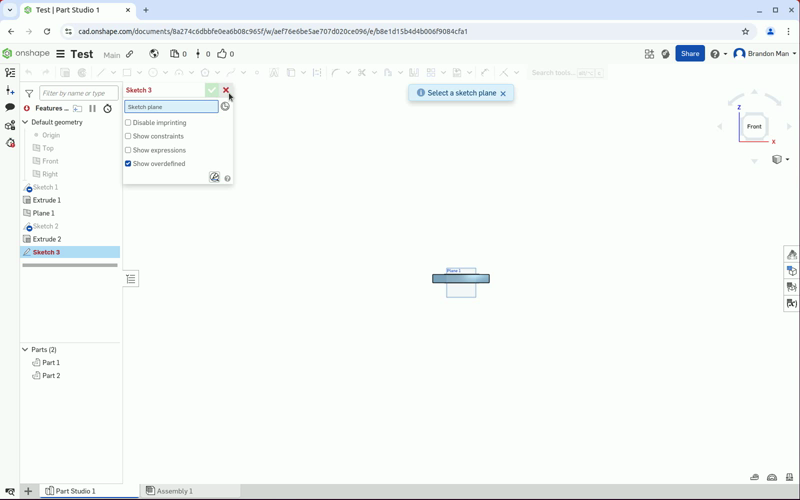
mouse_move(73, 215)
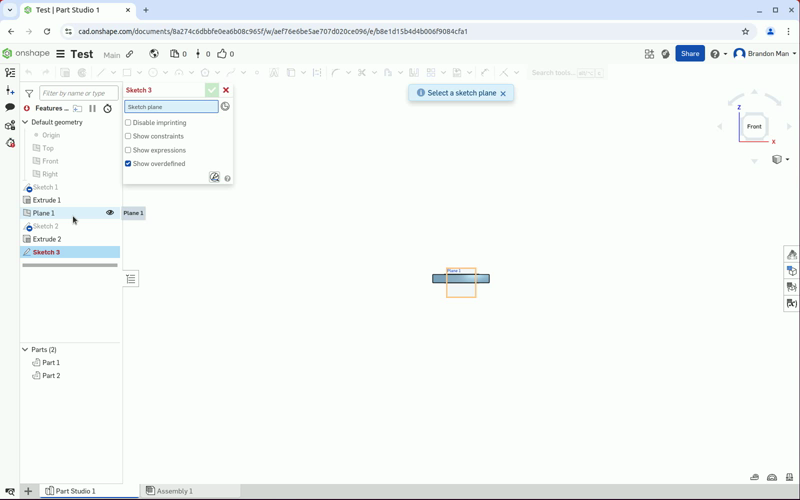
click(73, 215)
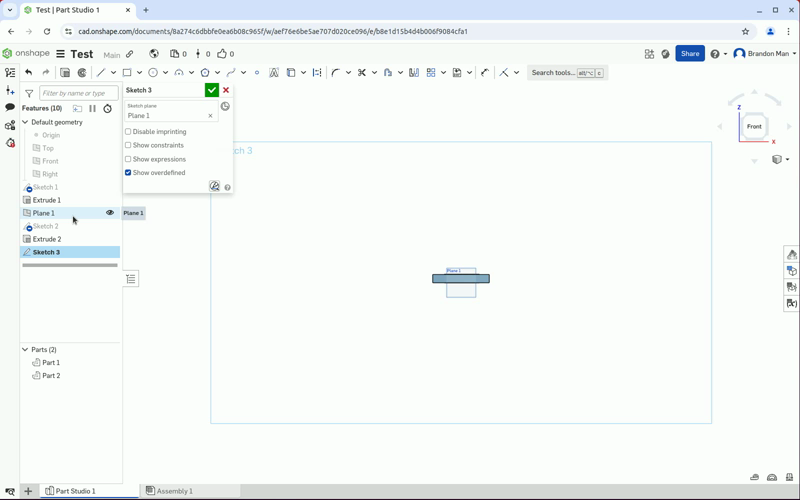
mouse_move(73, 352)
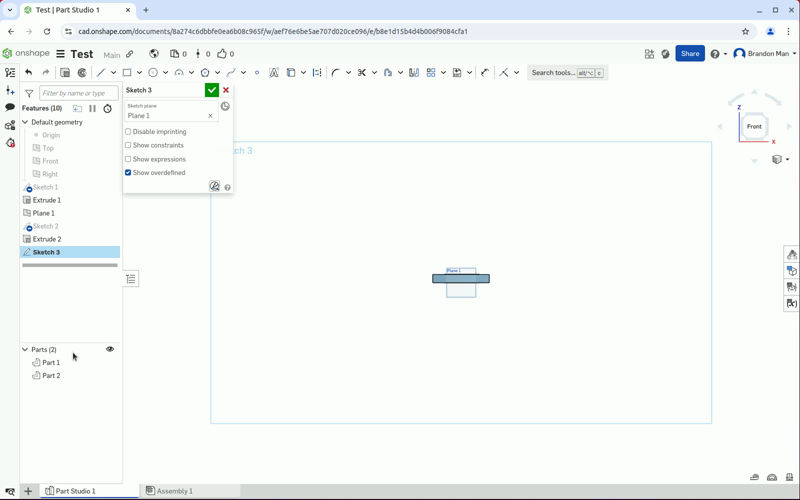
key(y)
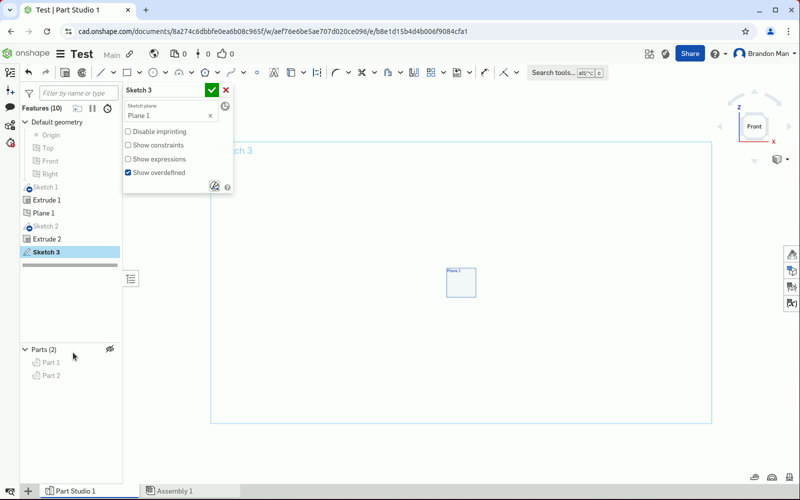
key(l)
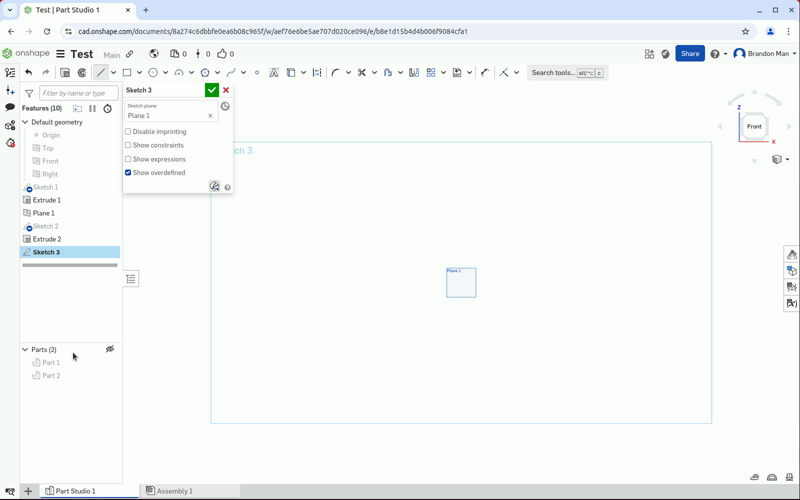
key_down(shift)
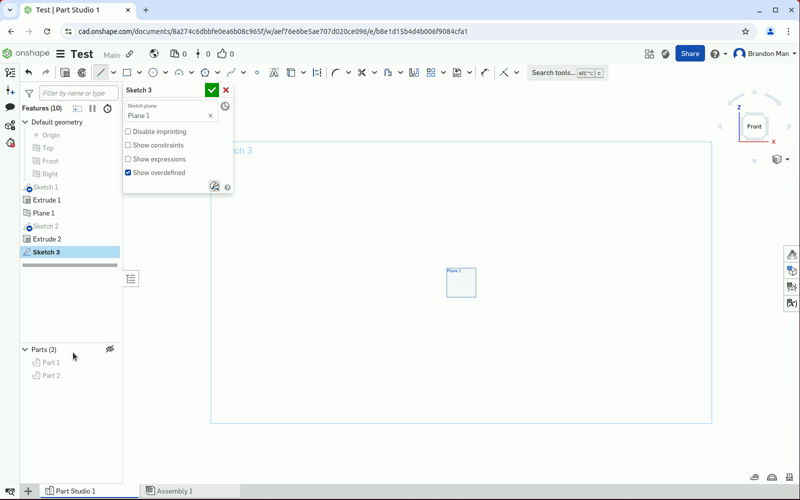
mouse_move(444, 274)
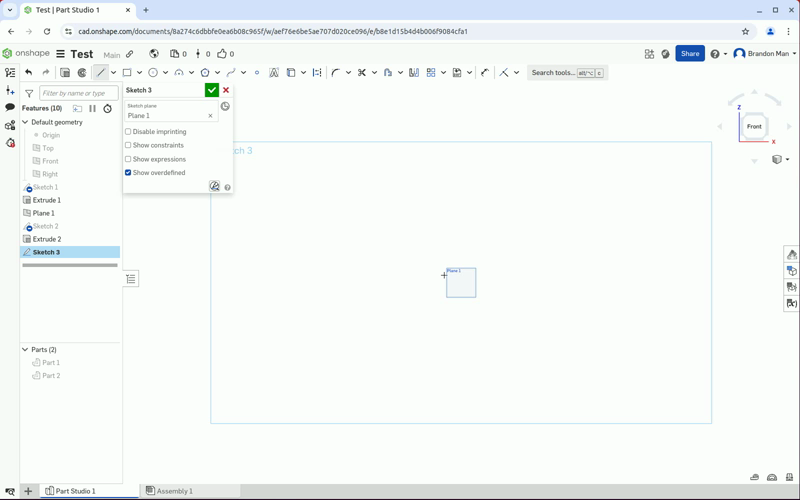
click(444, 274)
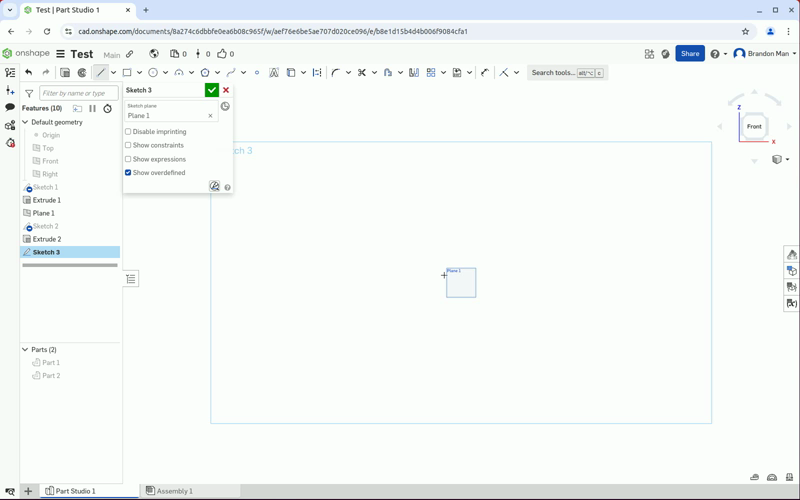
key_up(shift)
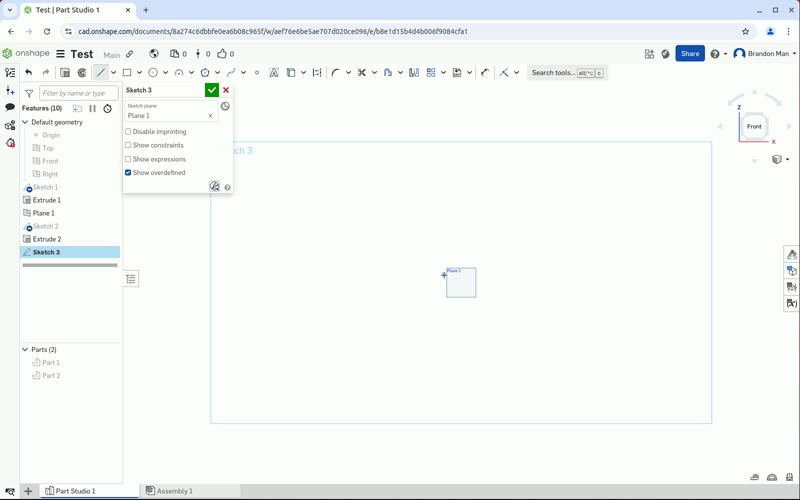
key_down(shift)
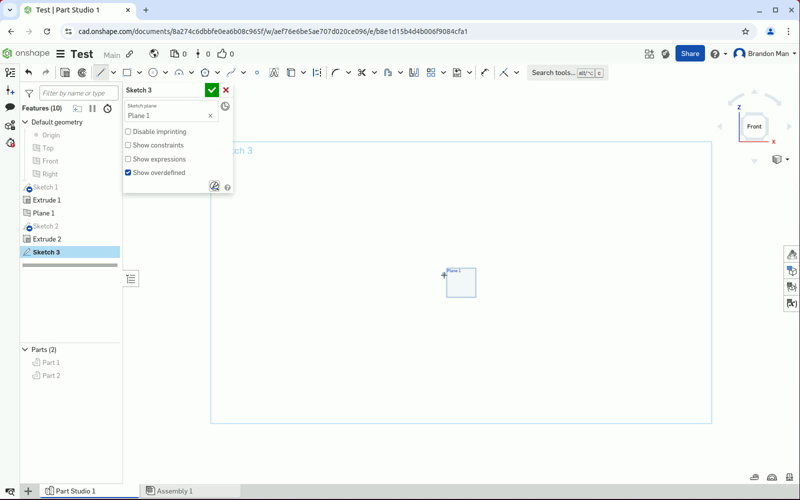
mouse_move(474, 274)
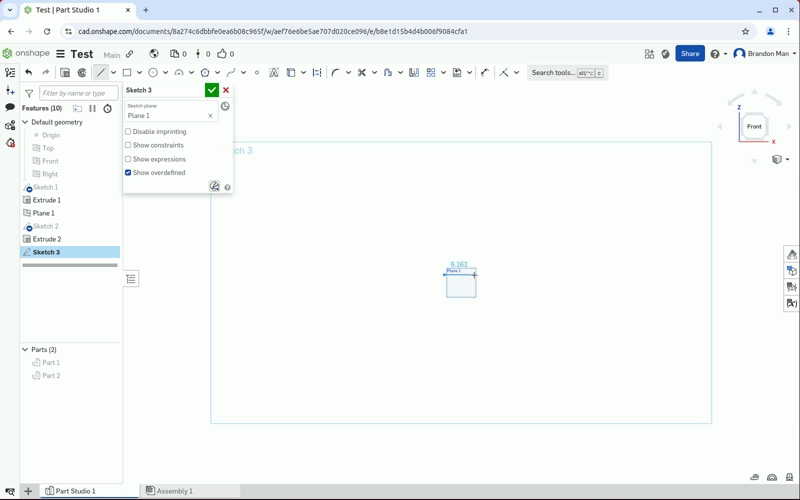
mouse_move(478, 274)
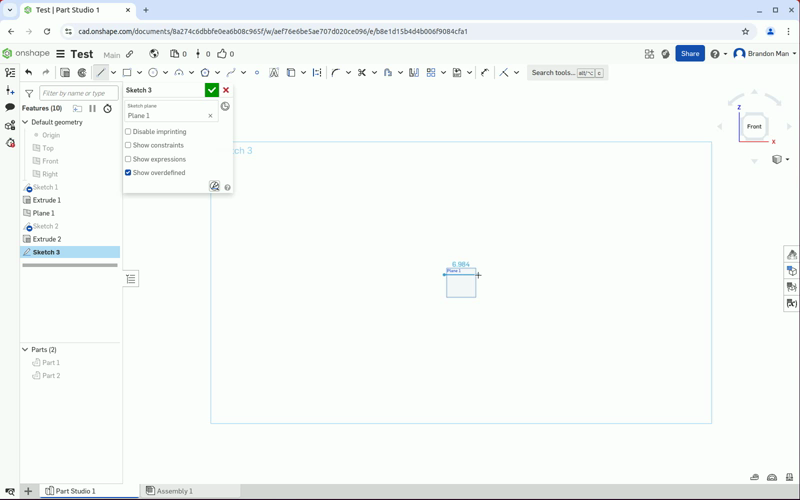
click(478, 274)
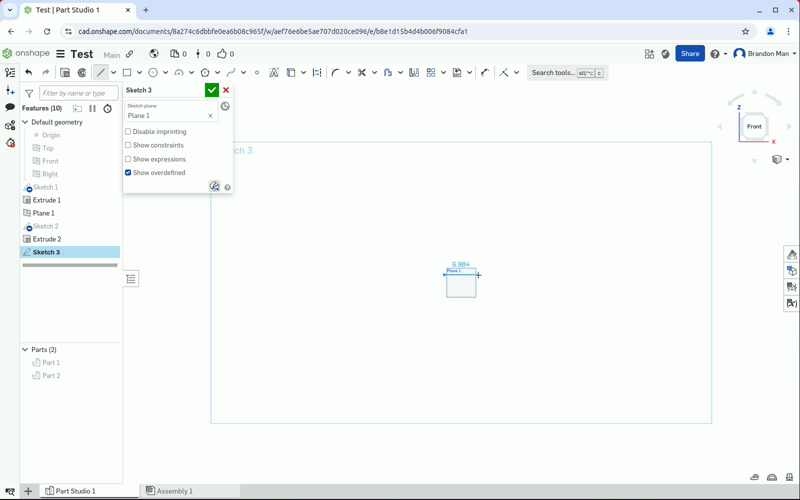
key_up(shift)
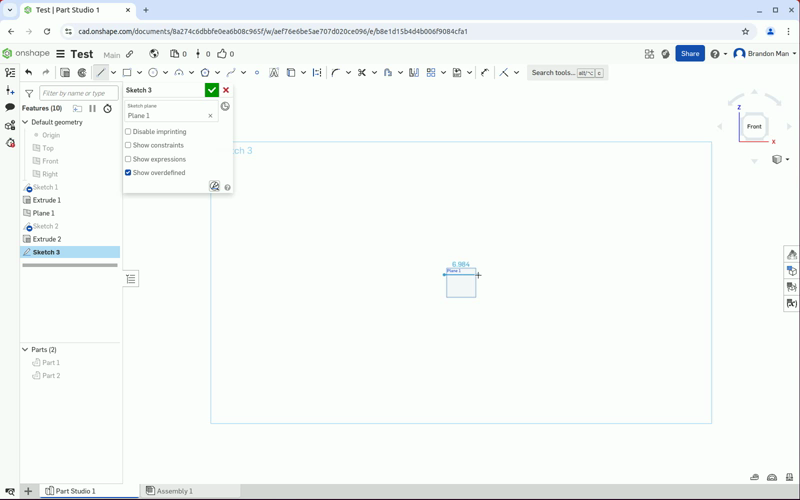
key_down(shift)
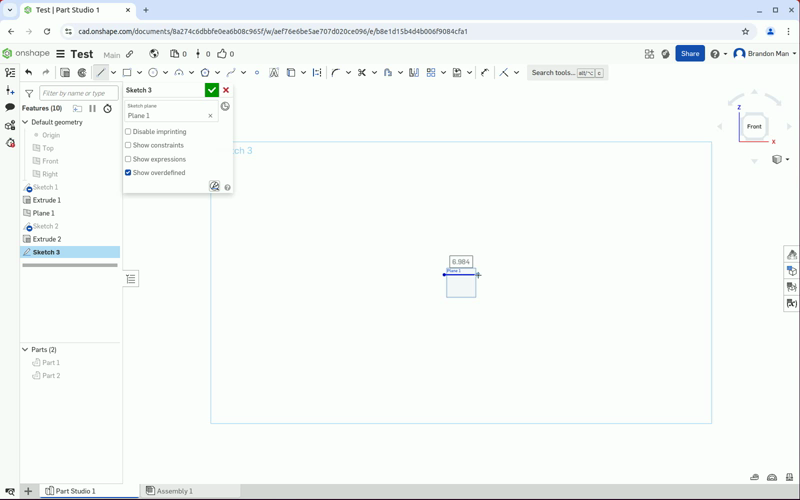
mouse_move(478, 198)
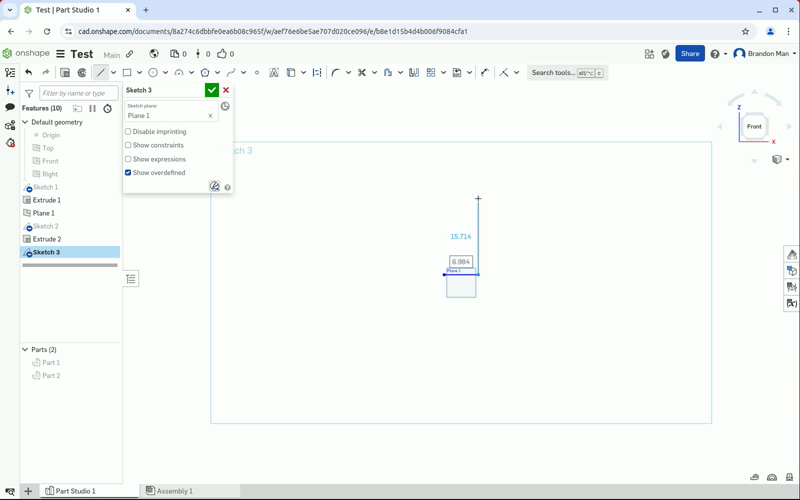
click(478, 198)
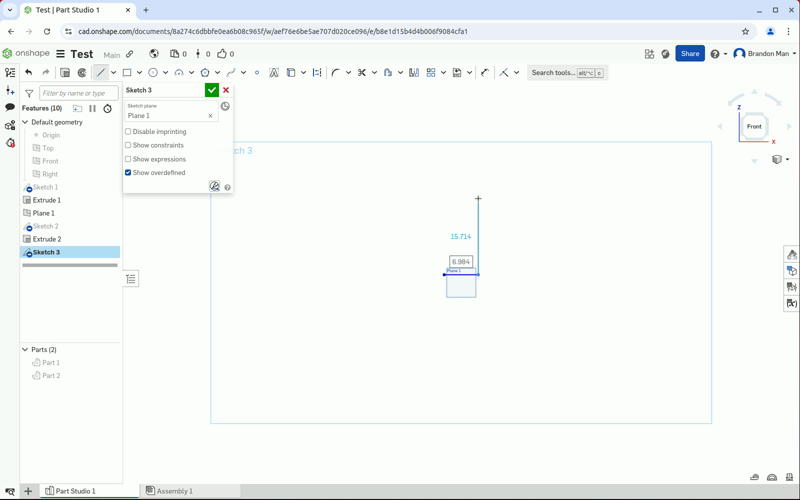
key_up(shift)
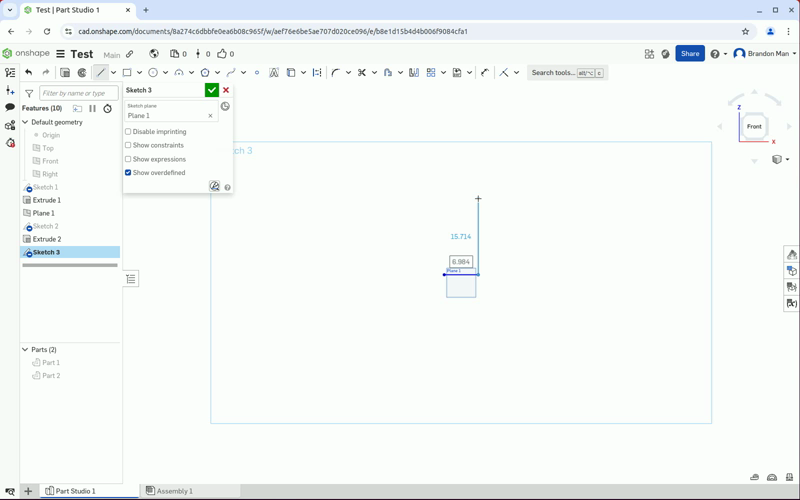
key_down(shift)
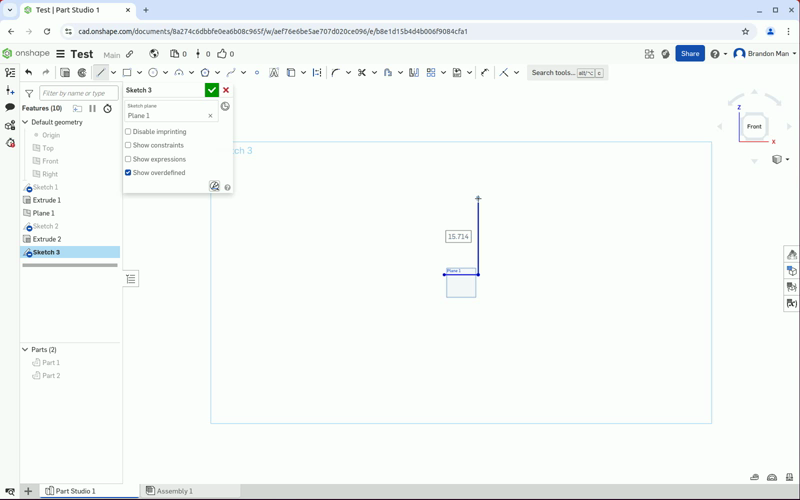
mouse_move(508, 198)
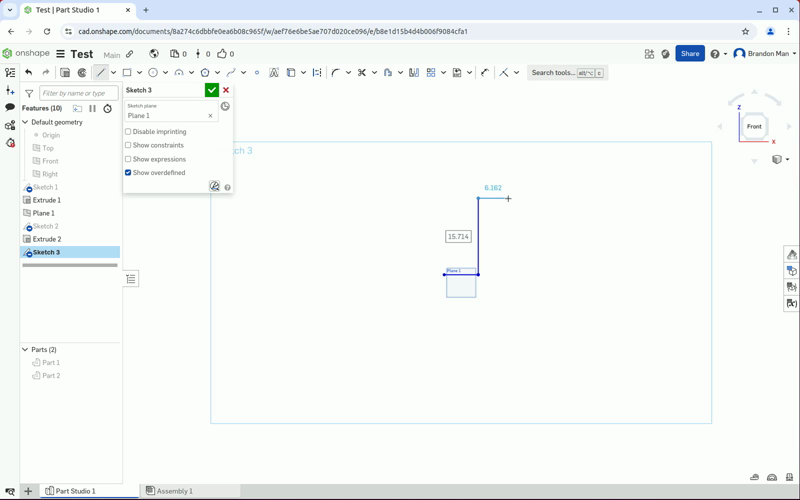
mouse_move(444, 198)
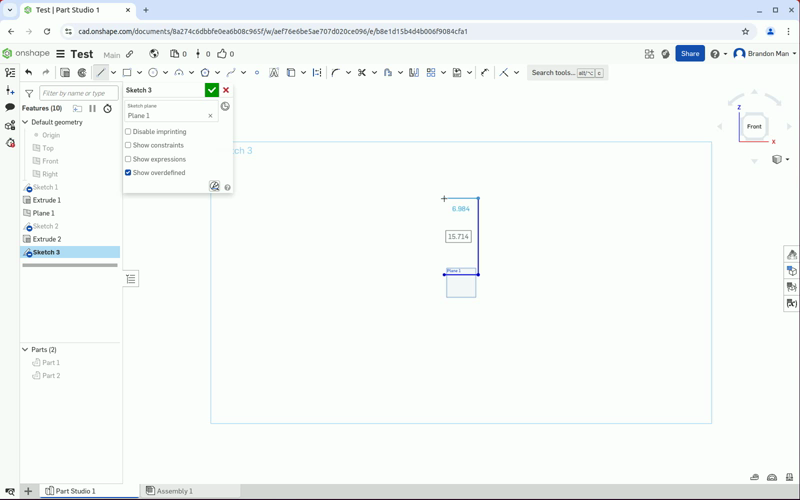
click(444, 198)
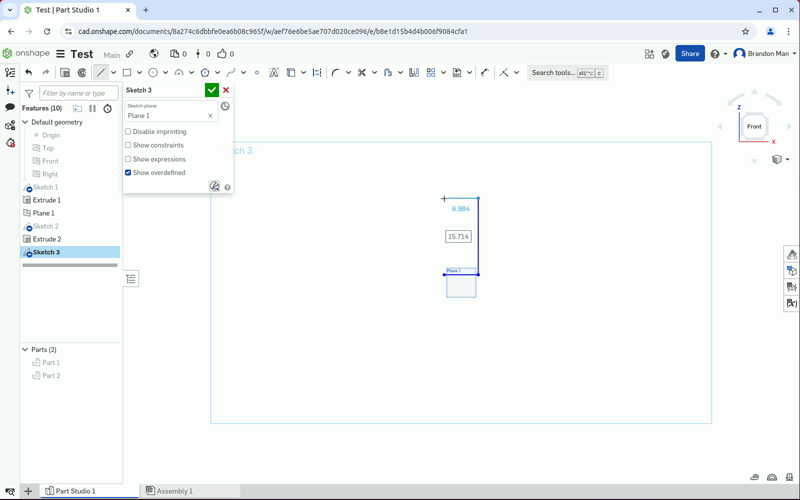
key_up(shift)
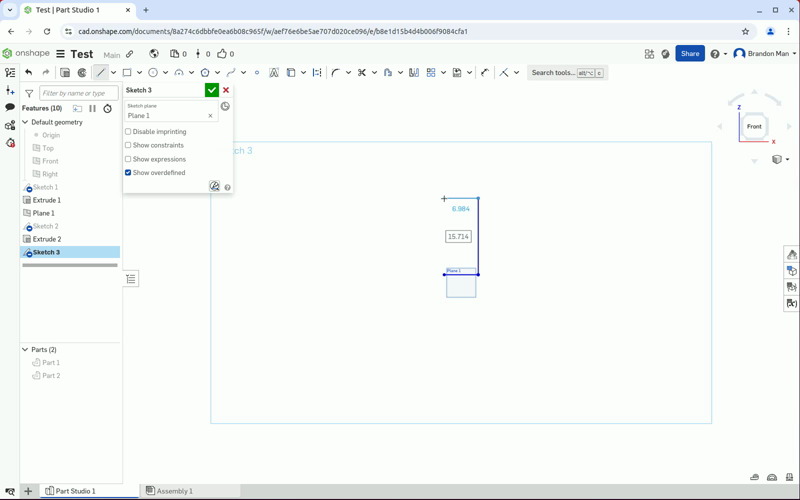
key_down(shift)
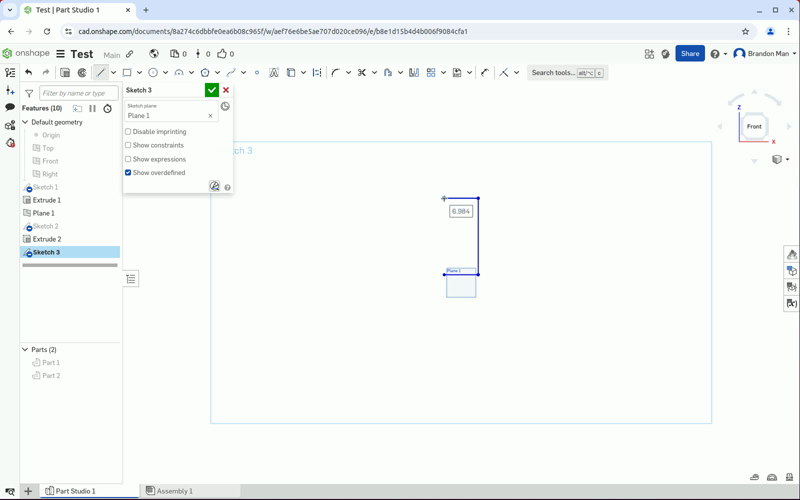
mouse_move(444, 274)
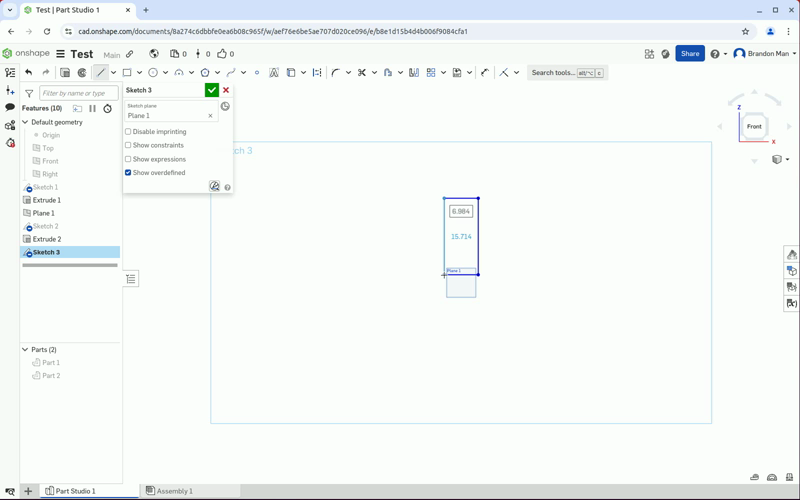
key_up(shift)
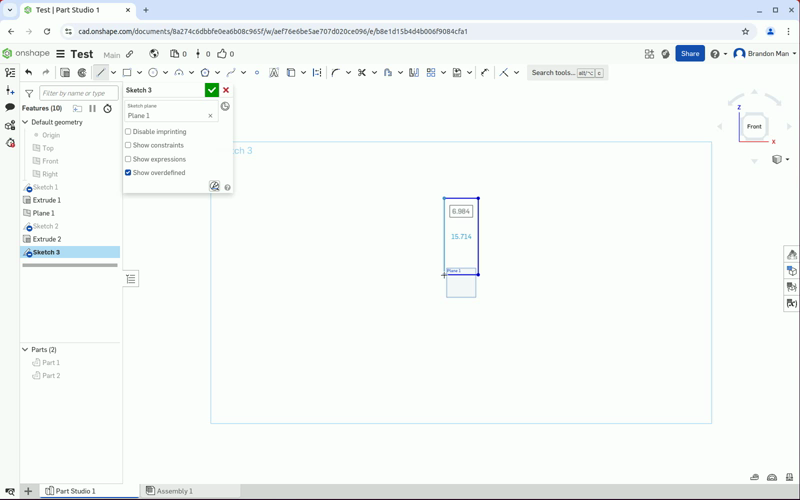
click(444, 274)
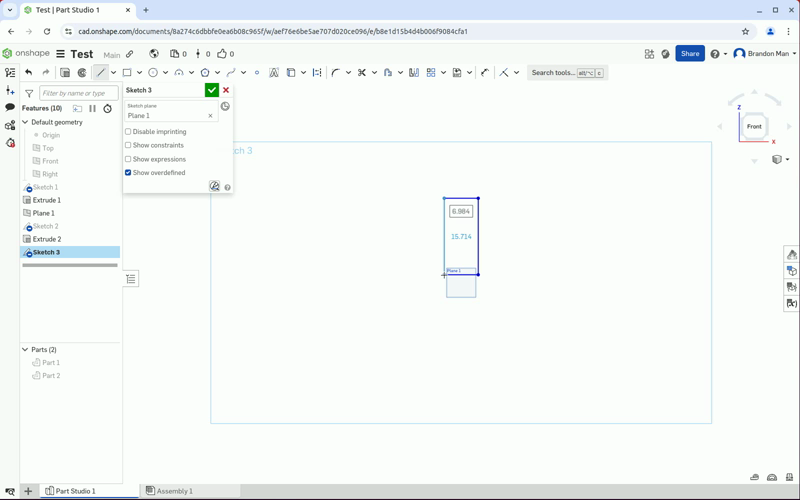
key(esc)
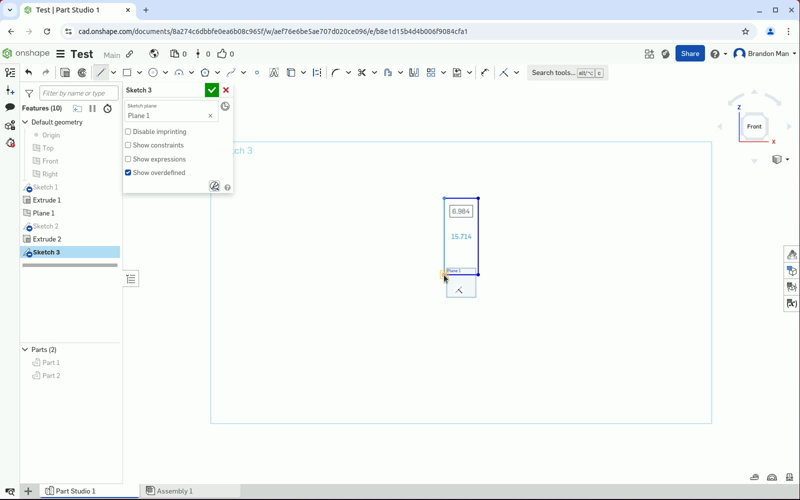
key(c)
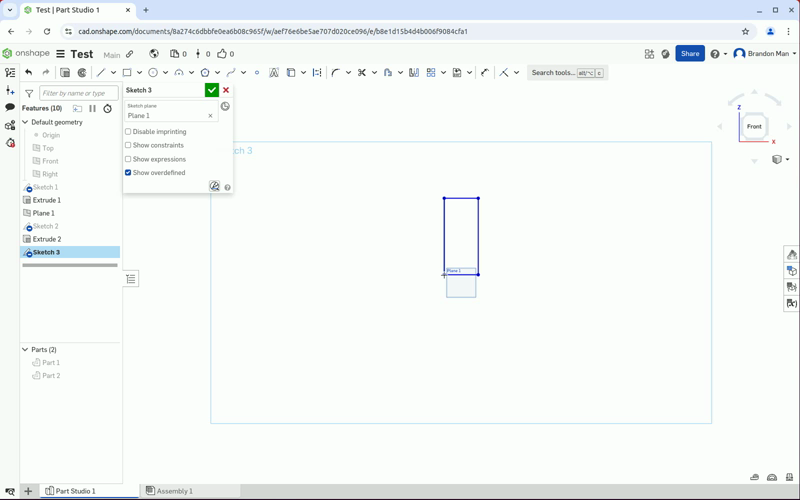
key_down(shift)
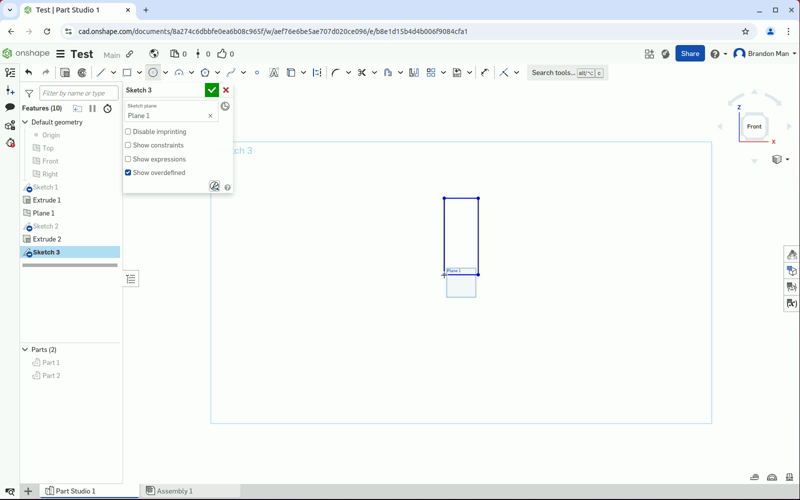
mouse_move(461, 265)
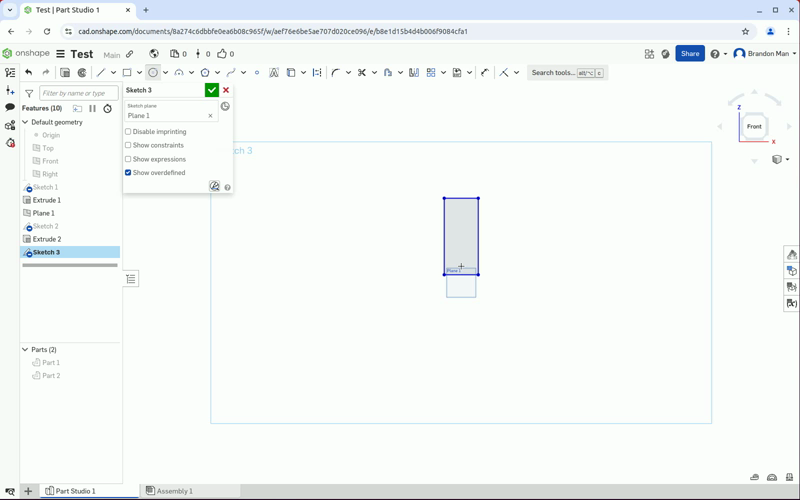
click(461, 265)
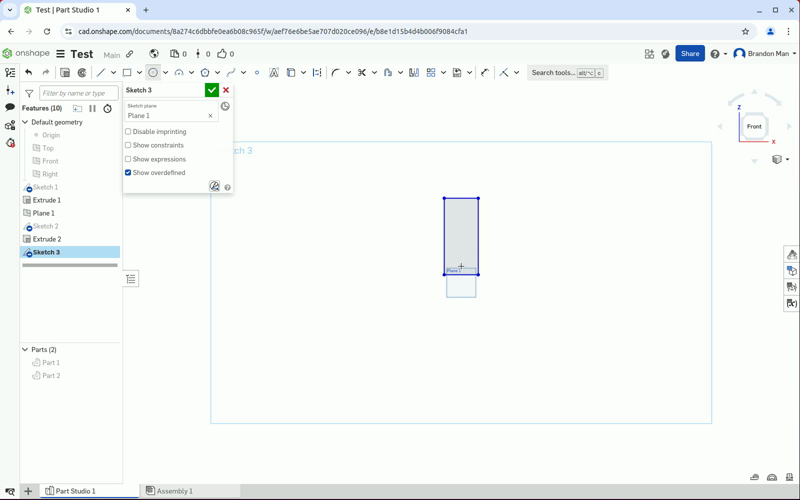
key_up(shift)
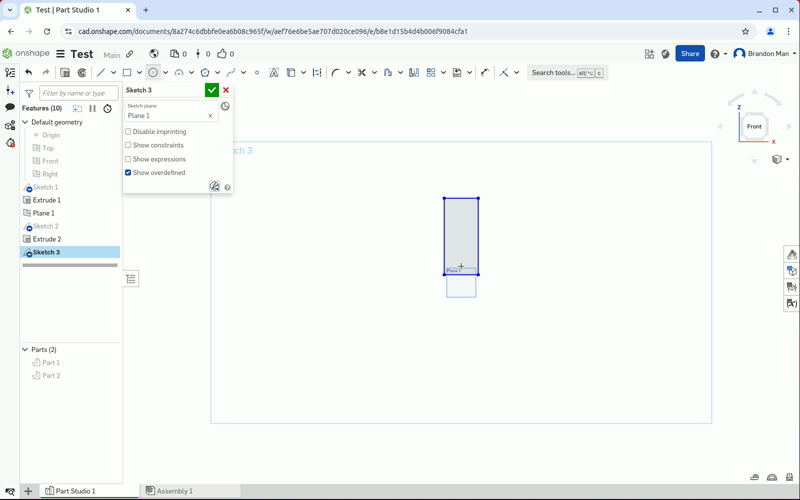
mouse_move(467, 265)
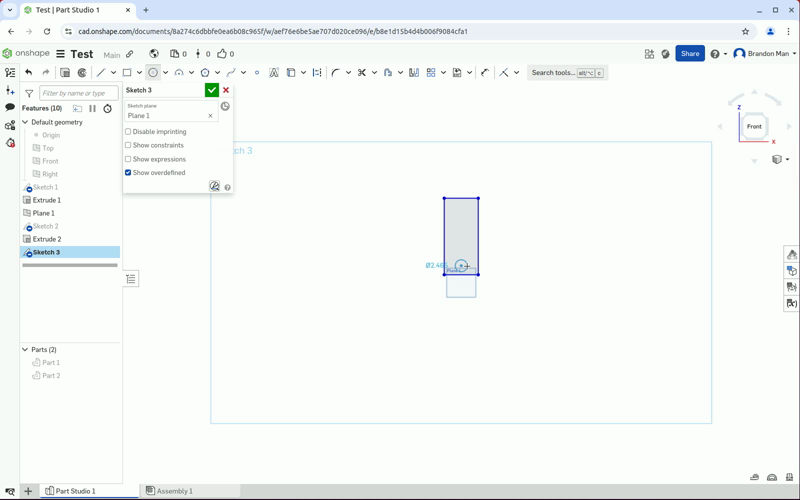
click(467, 265)
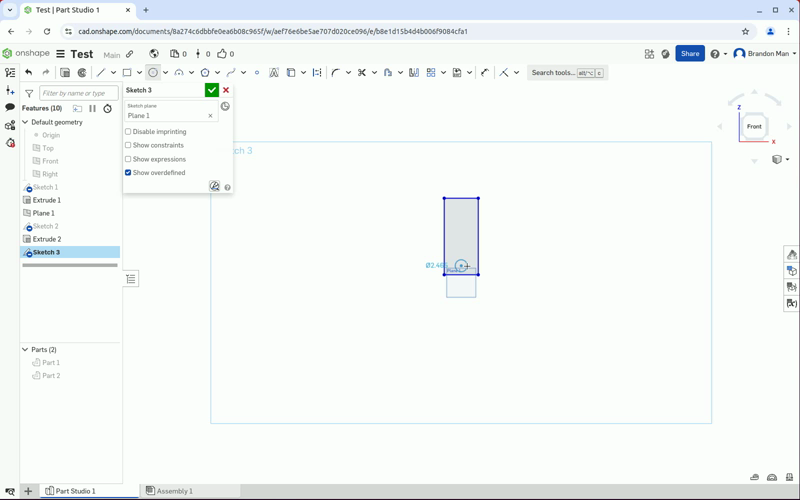
key(esc)
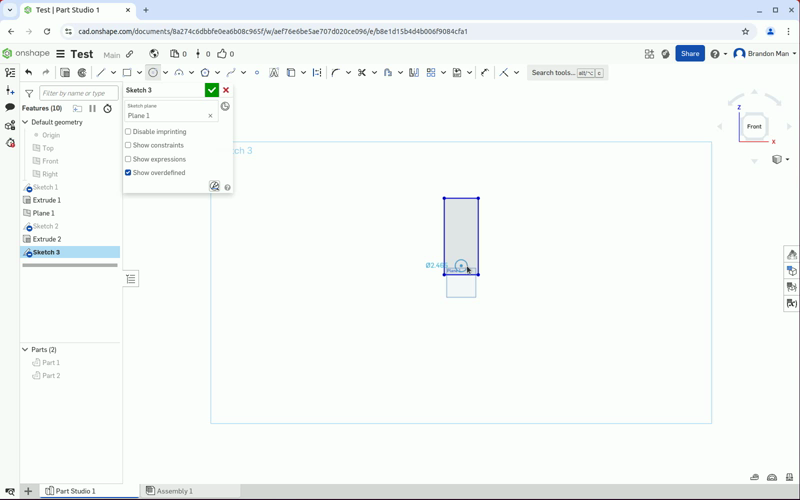
key(c)
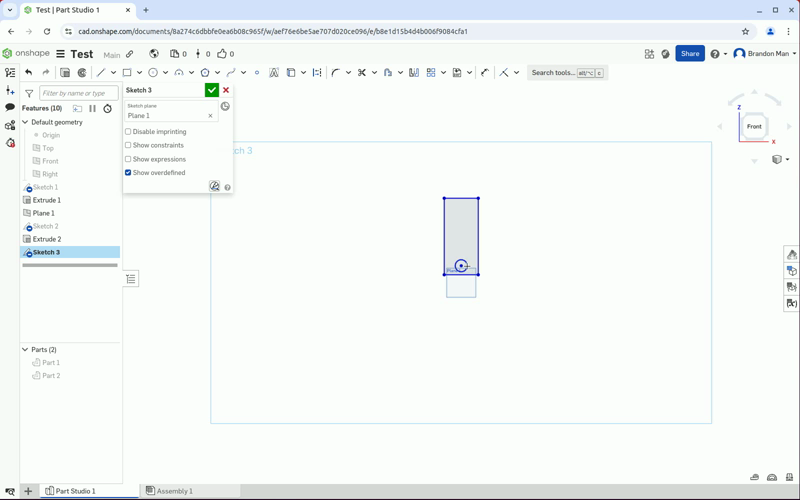
key_down(shift)
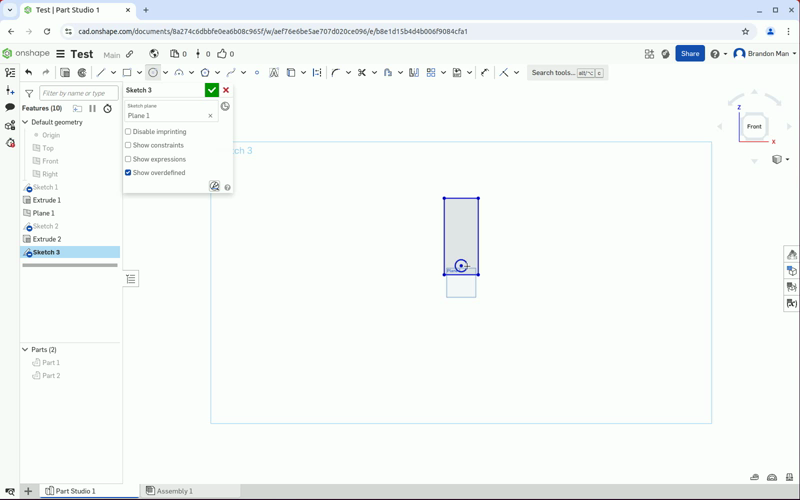
mouse_move(461, 216)
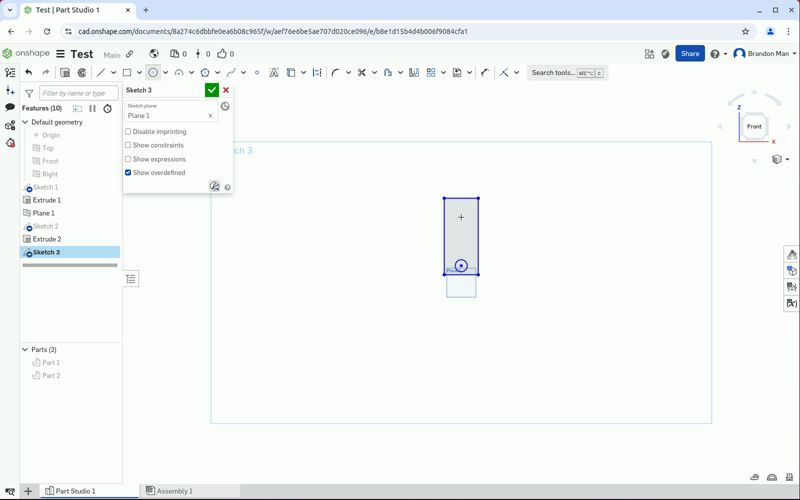
click(461, 216)
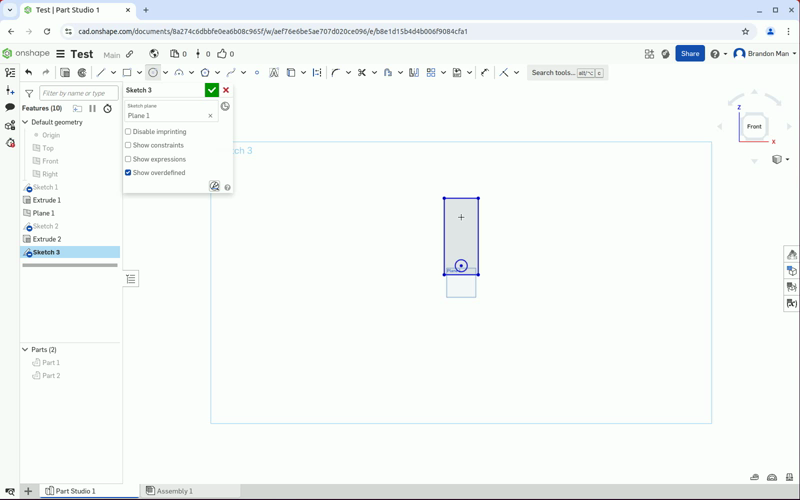
key_up(shift)
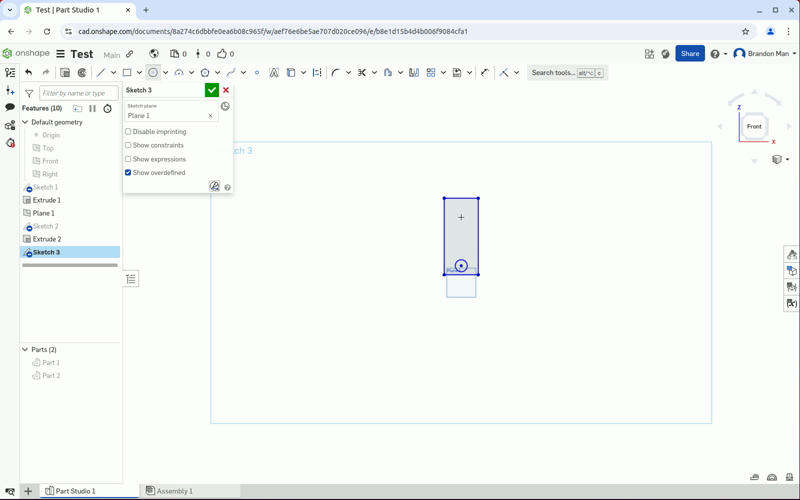
mouse_move(467, 216)
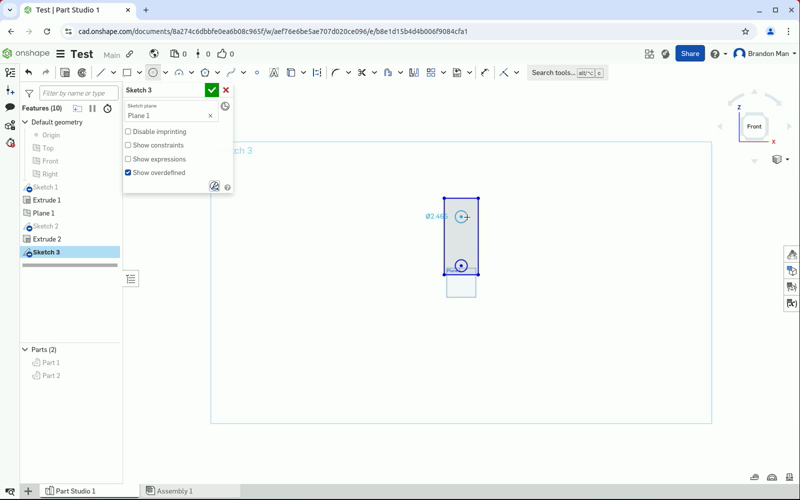
click(467, 216)
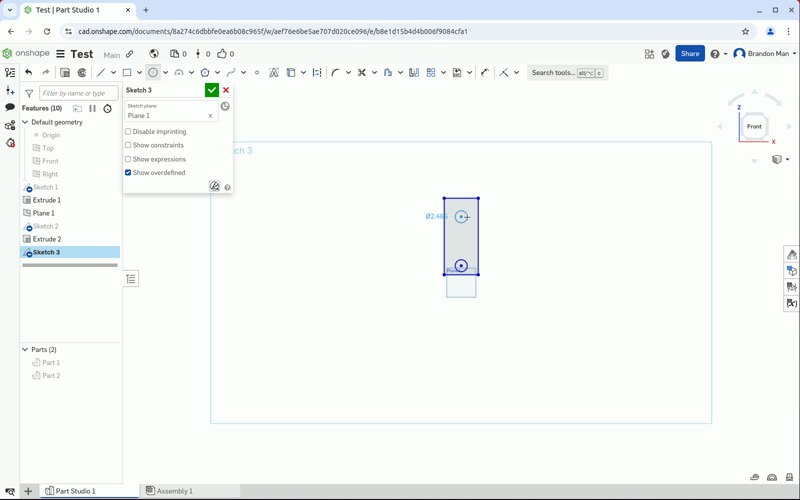
key(esc)
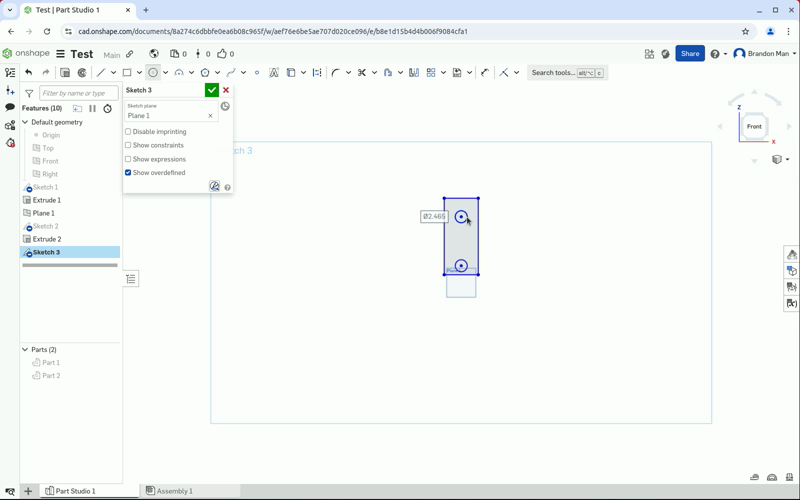
mouse_move(450, 249)
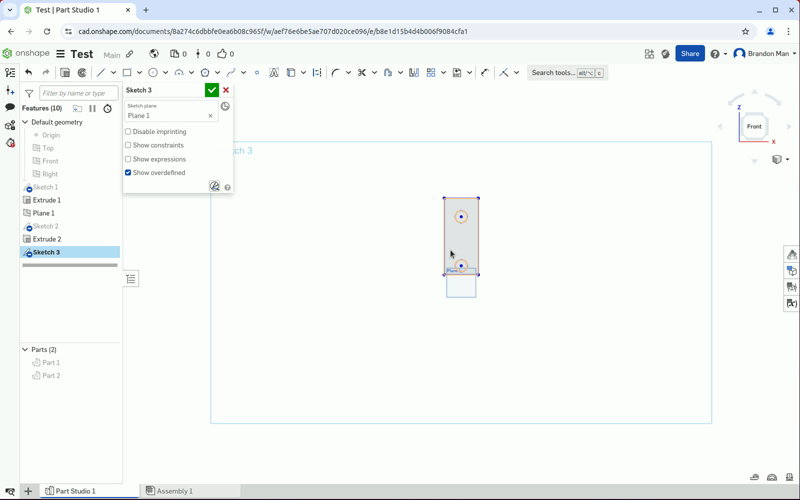
click(450, 249)
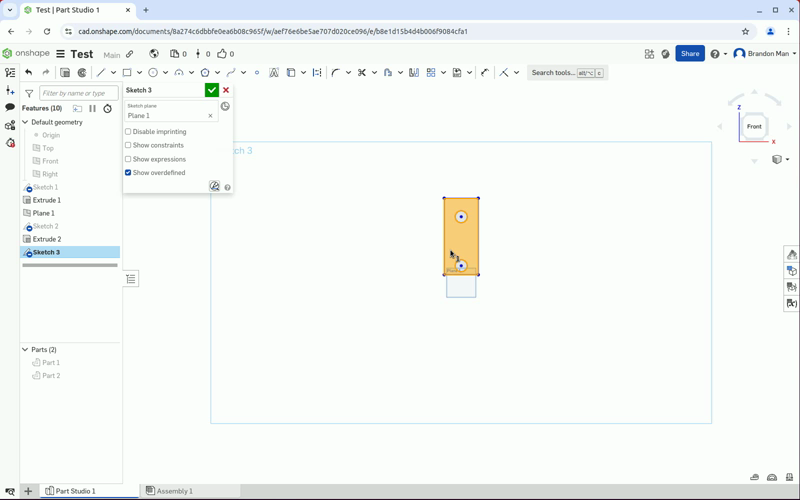
mouse_move(73, 352)
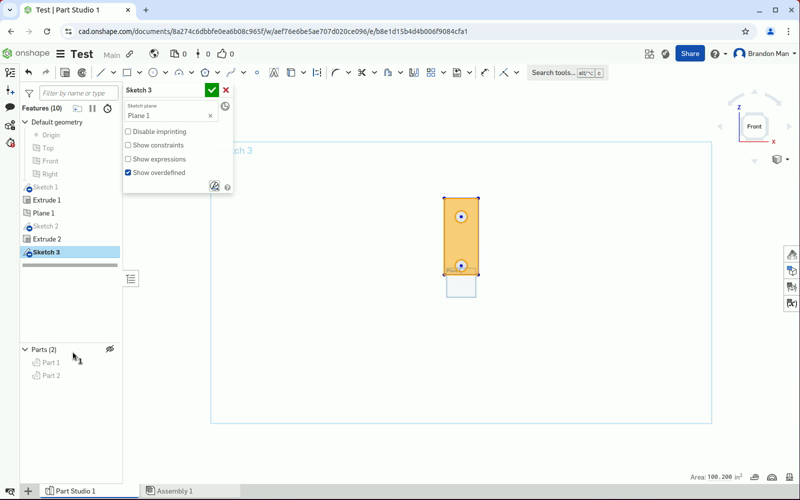
key(shift+y)
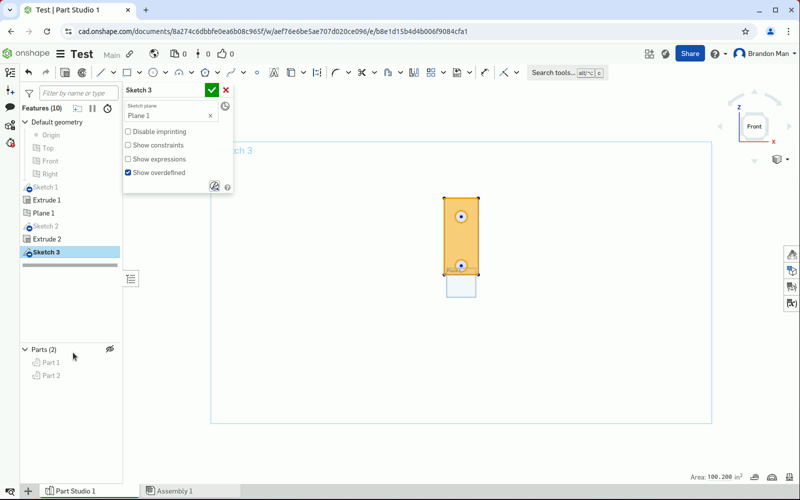
key(shift+e)
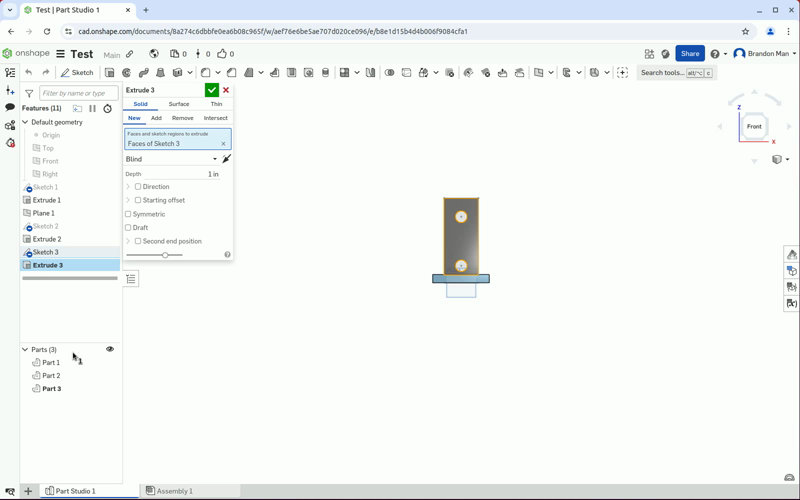
mouse_move(143, 106)
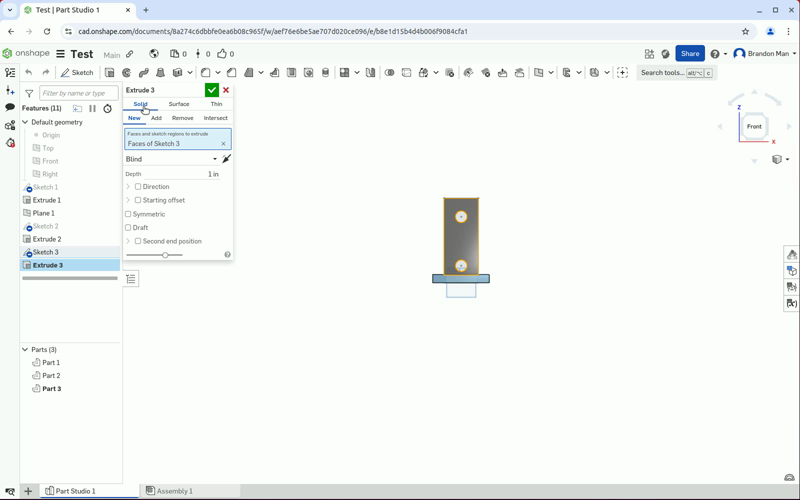
click(143, 106)
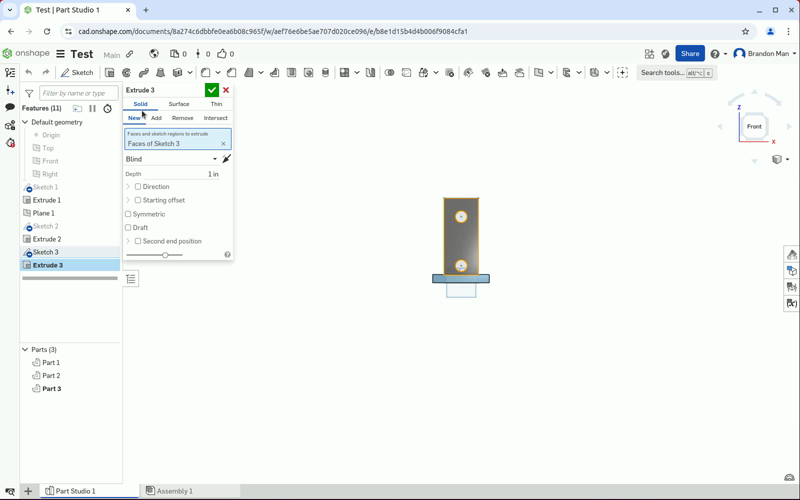
mouse_move(137, 120)
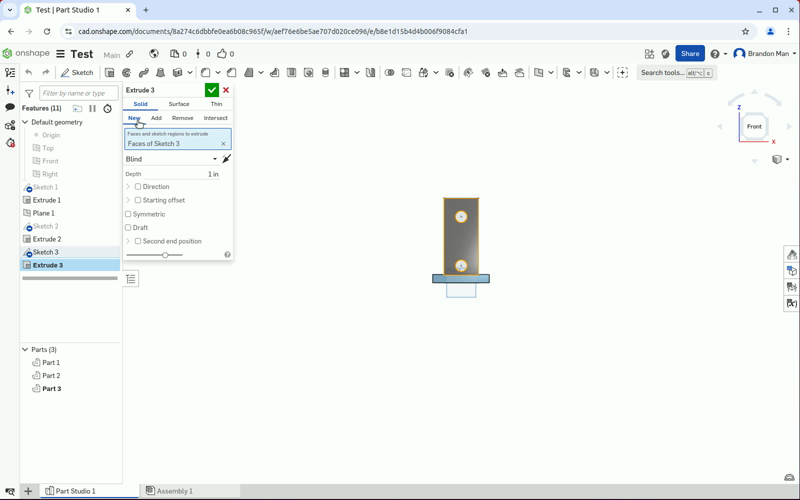
click(137, 120)
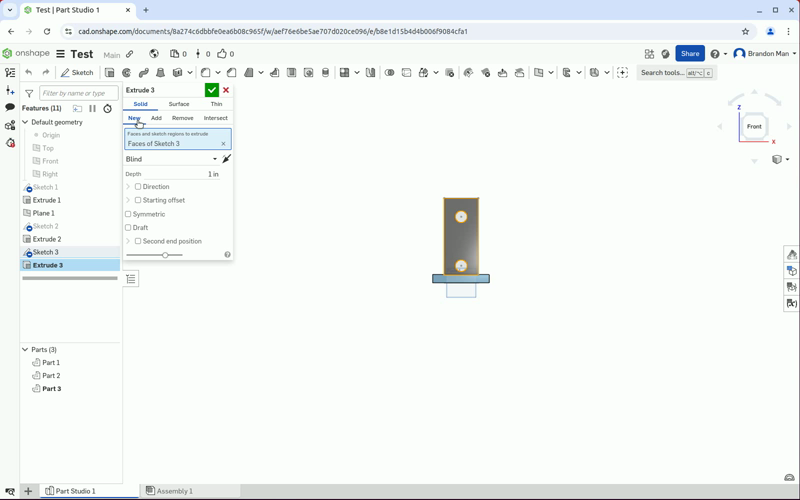
key(tab, 4)
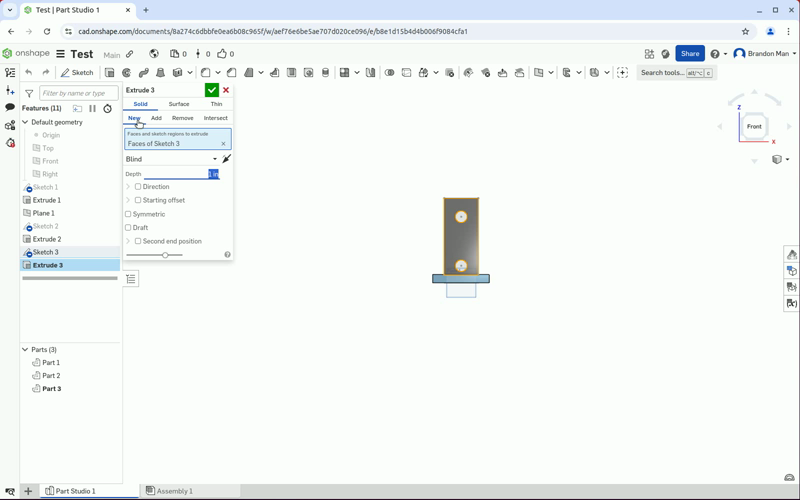
text(-1.685)
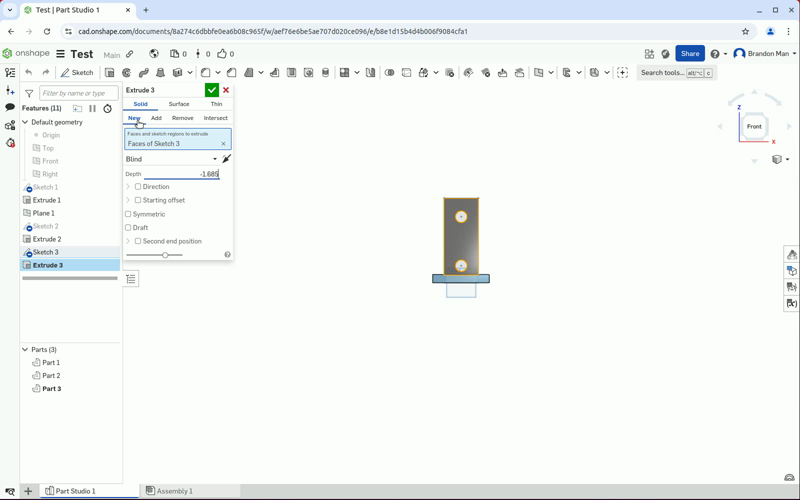
key(enter)
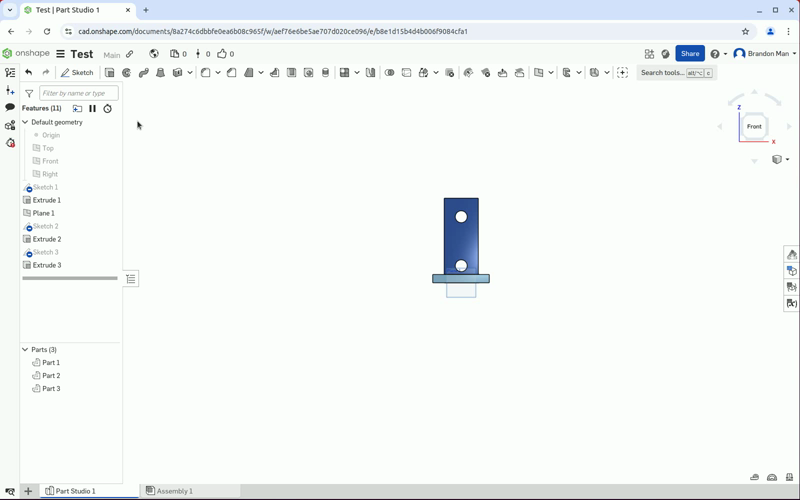
key(shift+h)
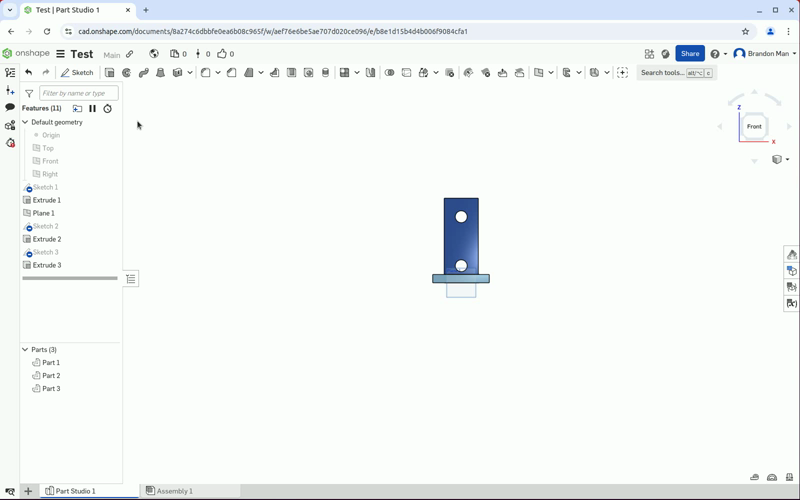
key(shift+h)
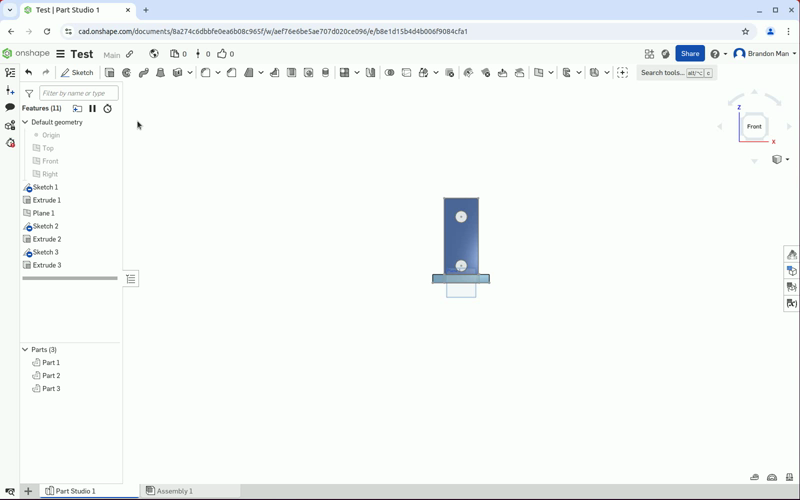
key(shift+7)
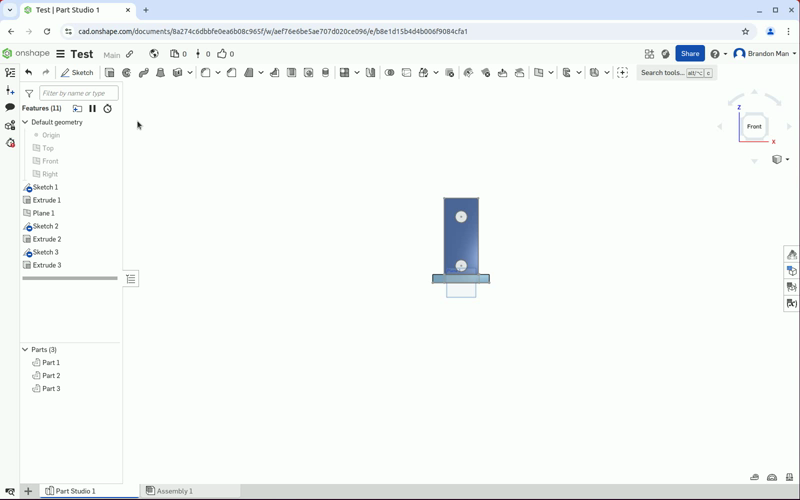
key(left, 2)
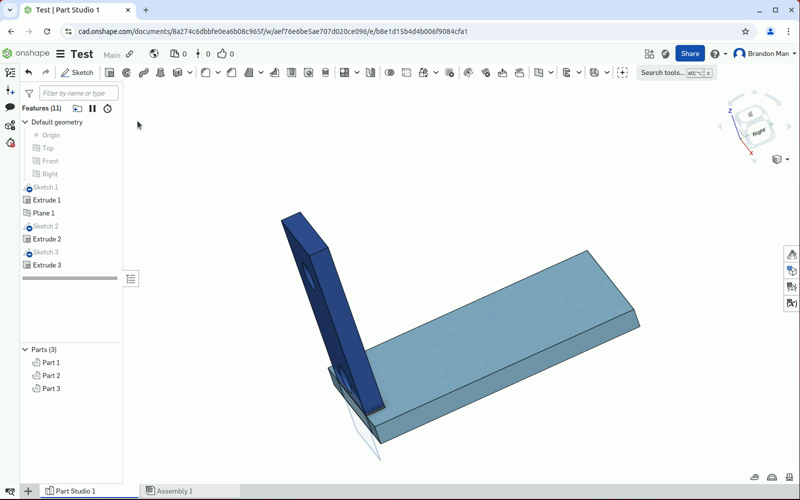
key(down, 2)
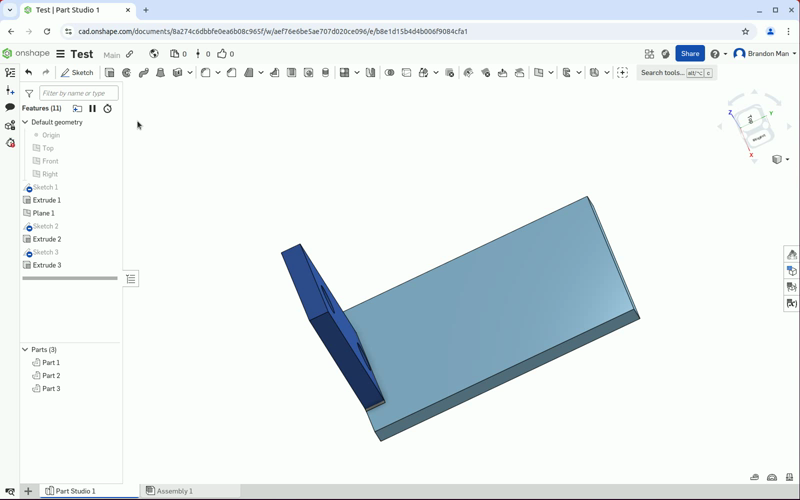
key(up, 2)
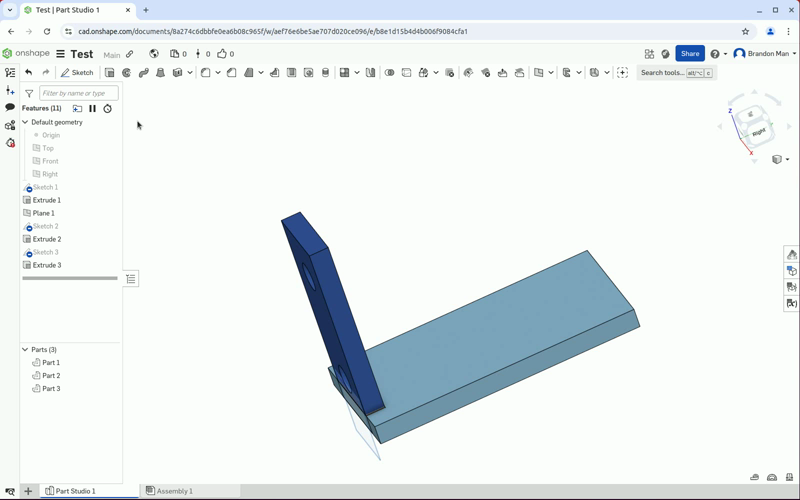
key(right, 2)
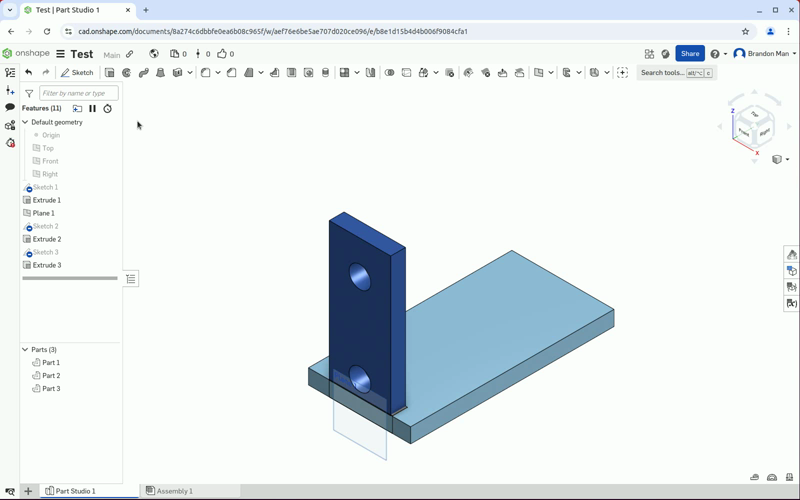
mouse_move(73, 189)
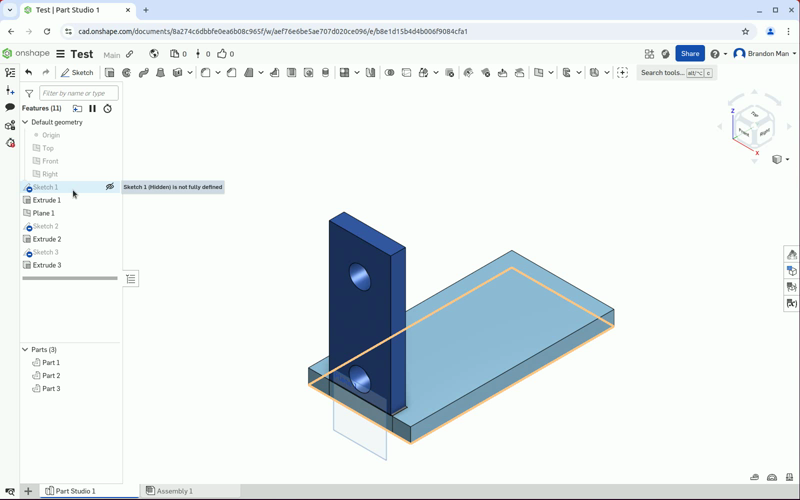
click(73, 189)